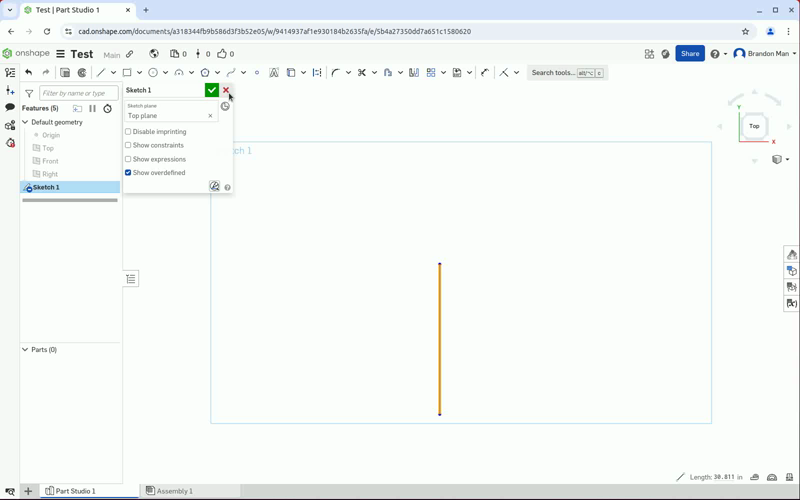
key(shift+h)
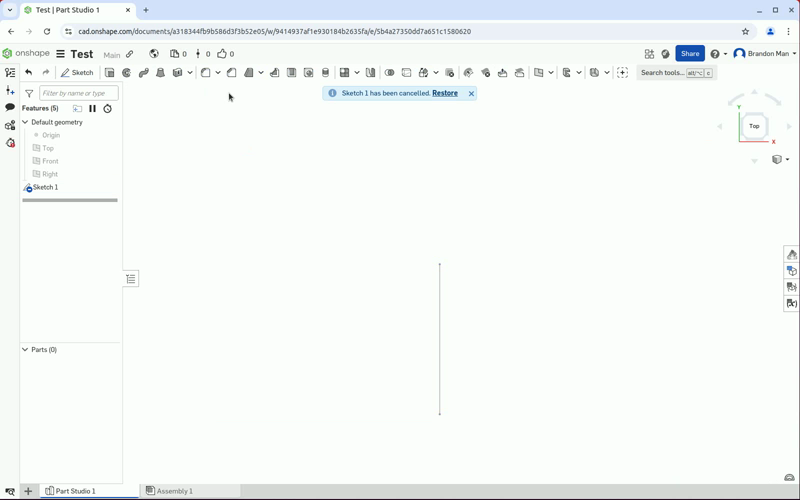
key(shift+s)
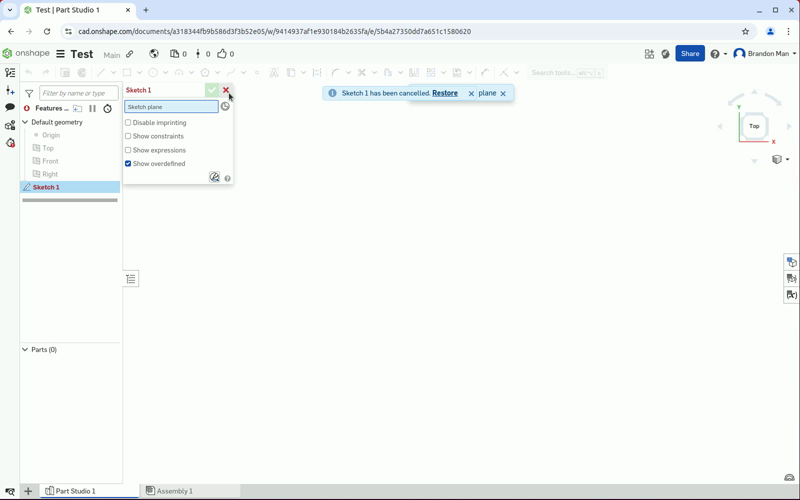
mouse_move(73, 150)
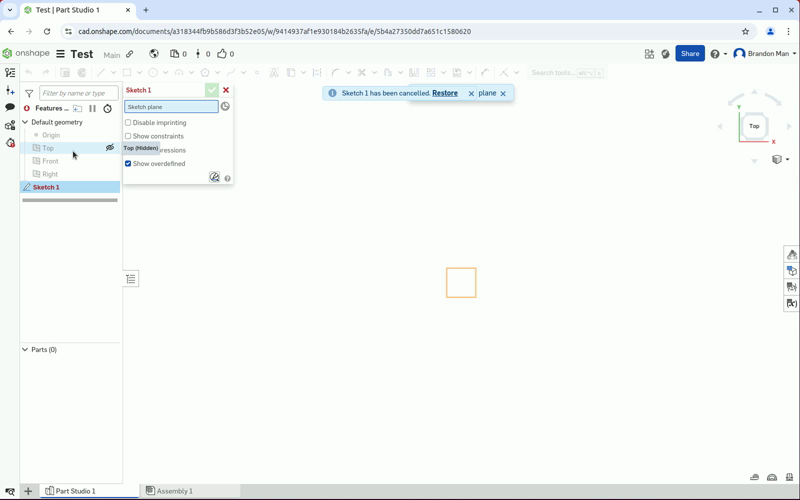
click(73, 150)
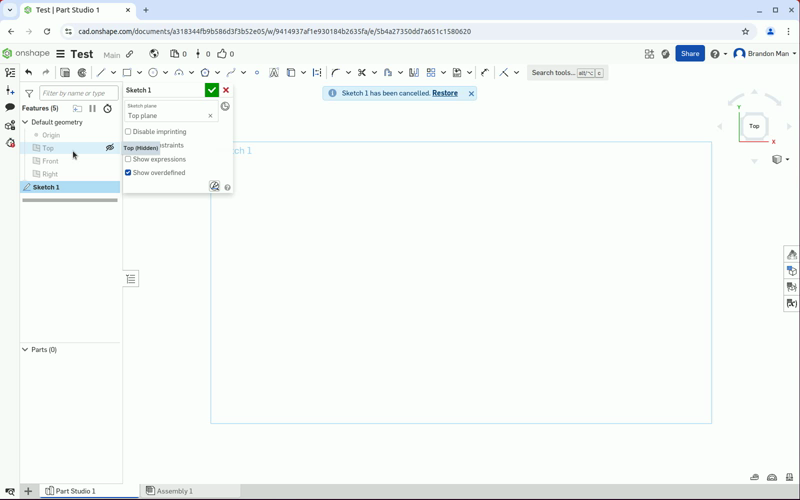
mouse_move(73, 352)
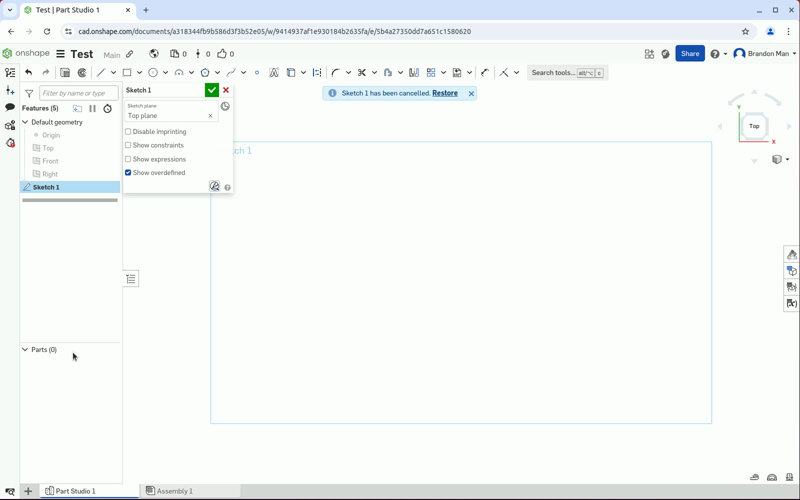
key(y)
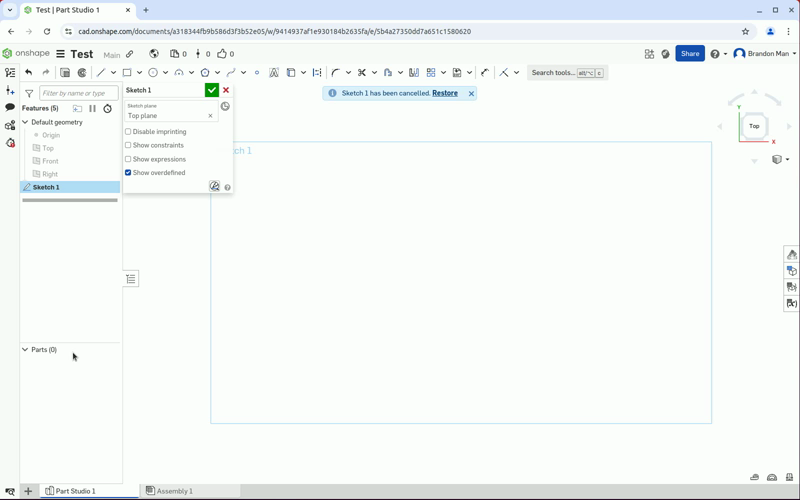
key(l)
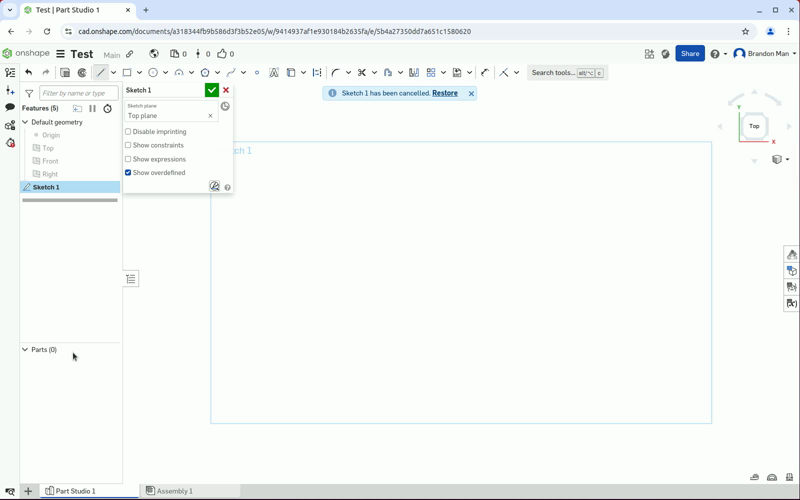
key_down(shift)
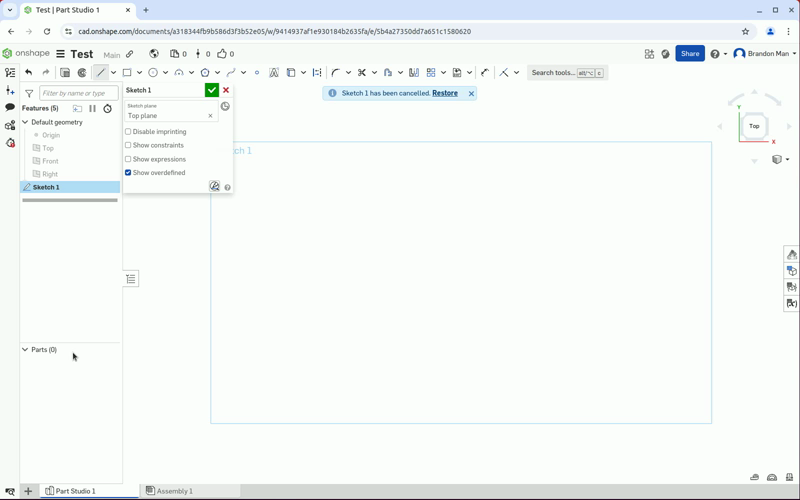
mouse_move(384, 334)
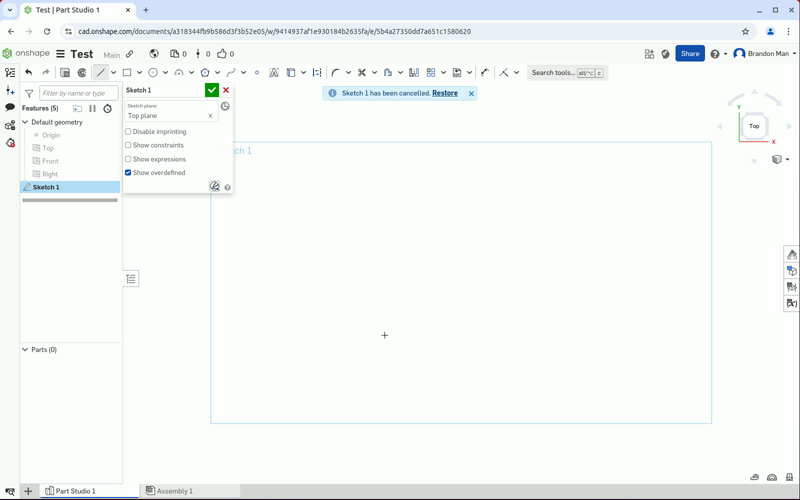
click(384, 334)
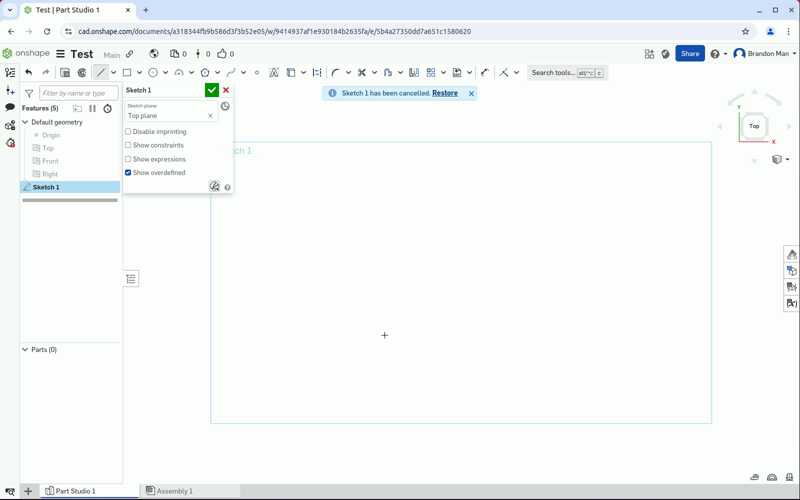
key_up(shift)
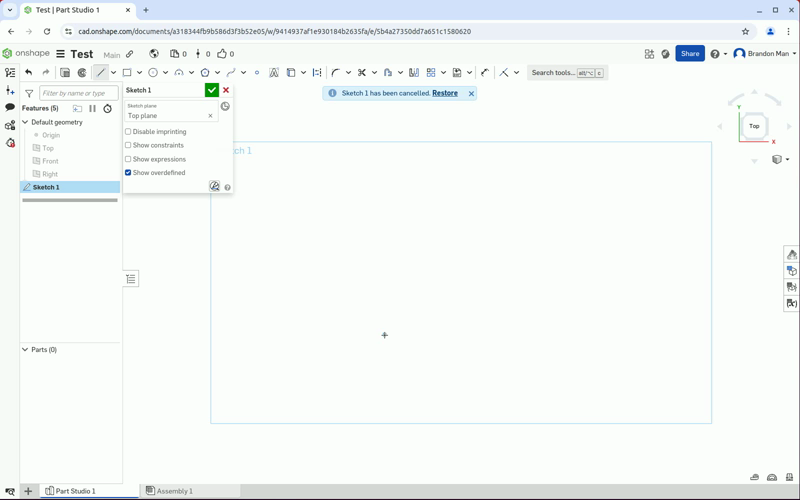
key_down(shift)
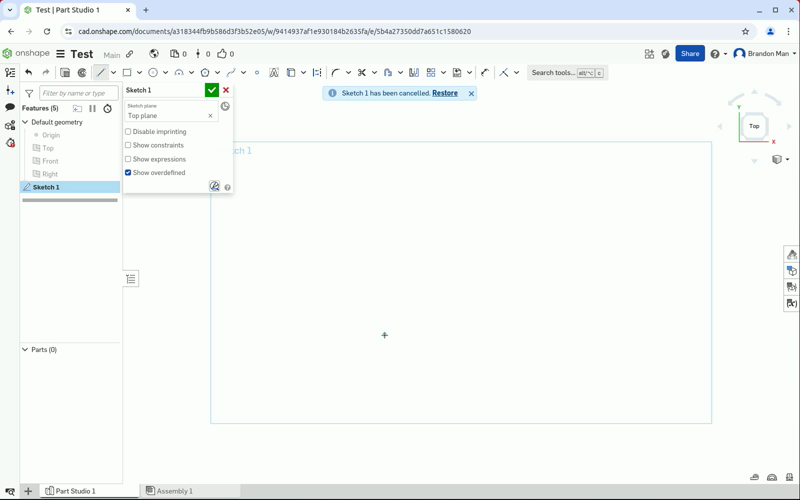
mouse_move(537, 334)
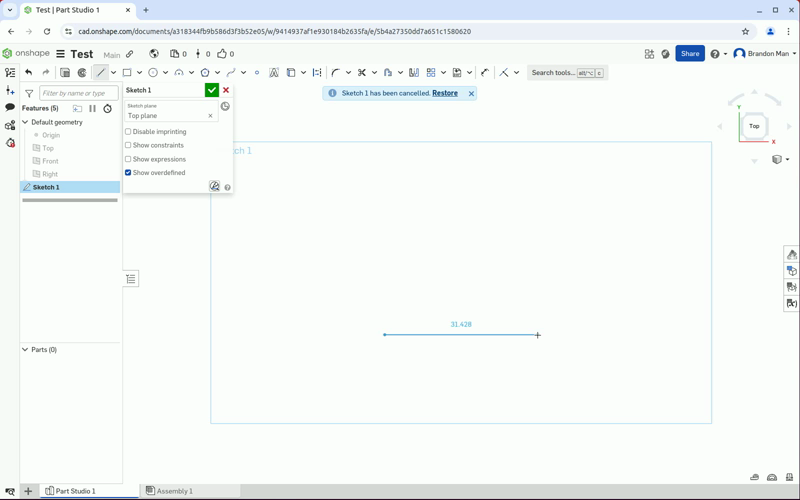
click(537, 334)
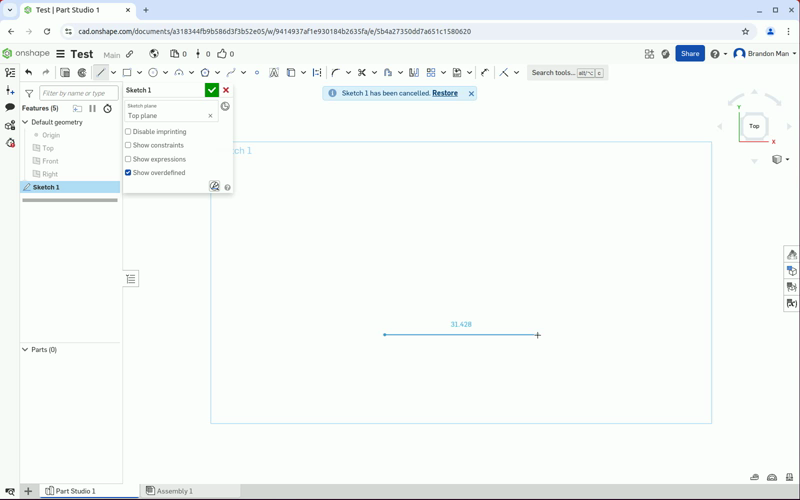
key_up(shift)
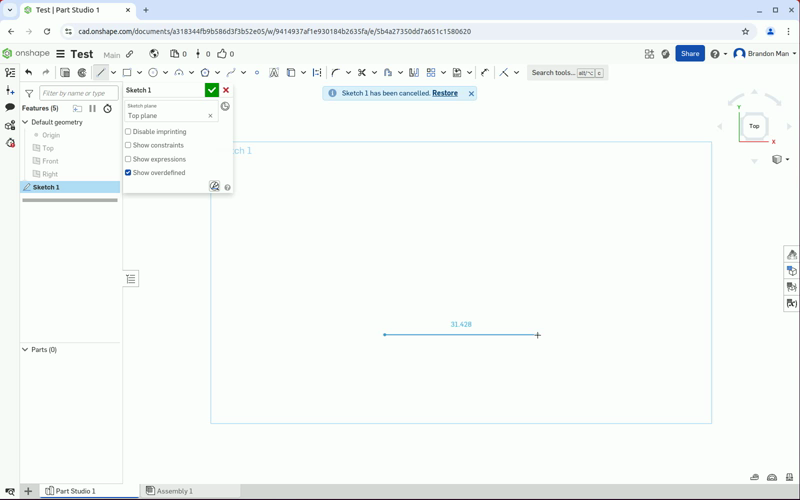
key_down(shift)
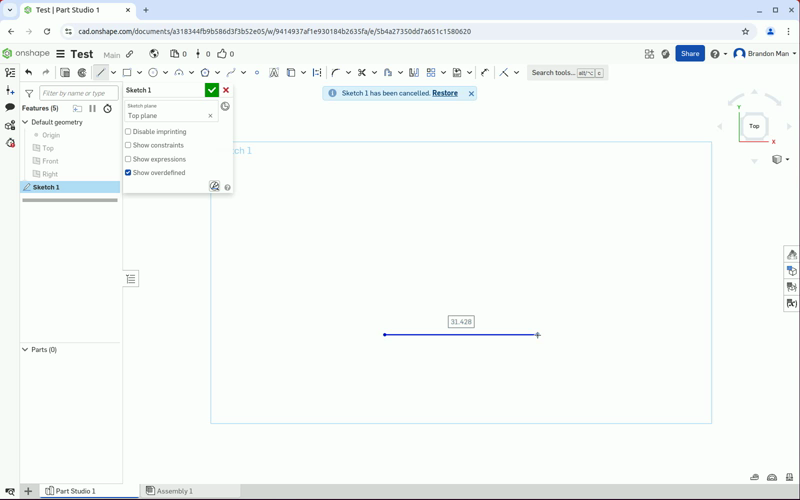
mouse_move(537, 233)
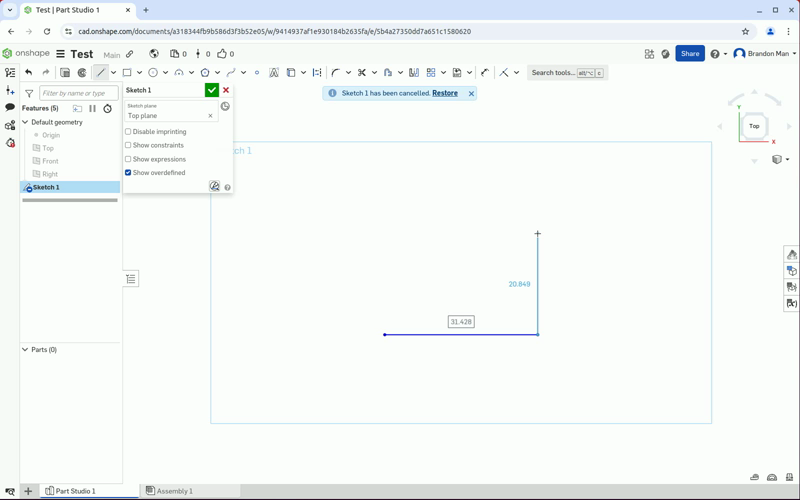
click(537, 233)
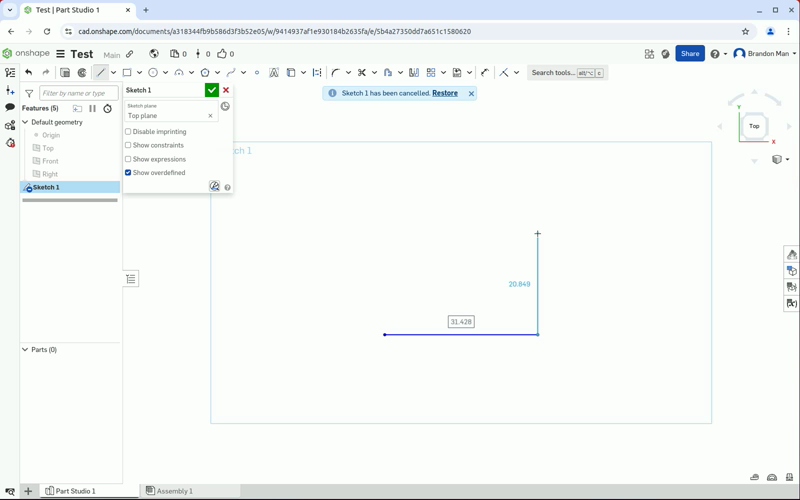
key_up(shift)
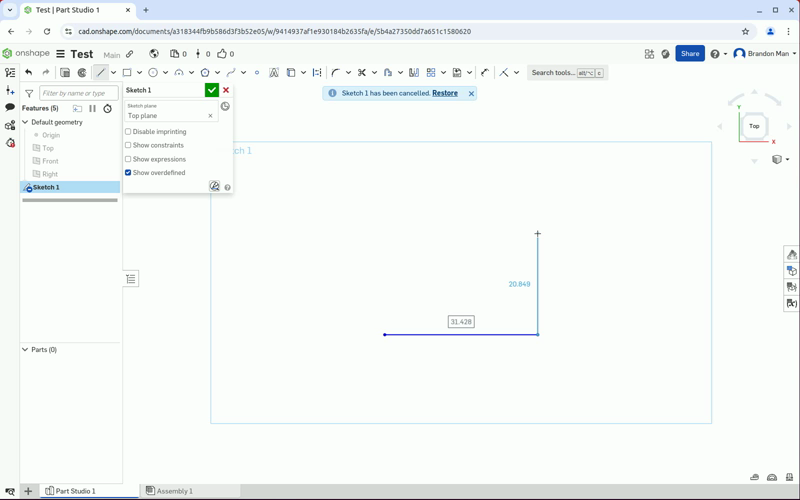
key_down(shift)
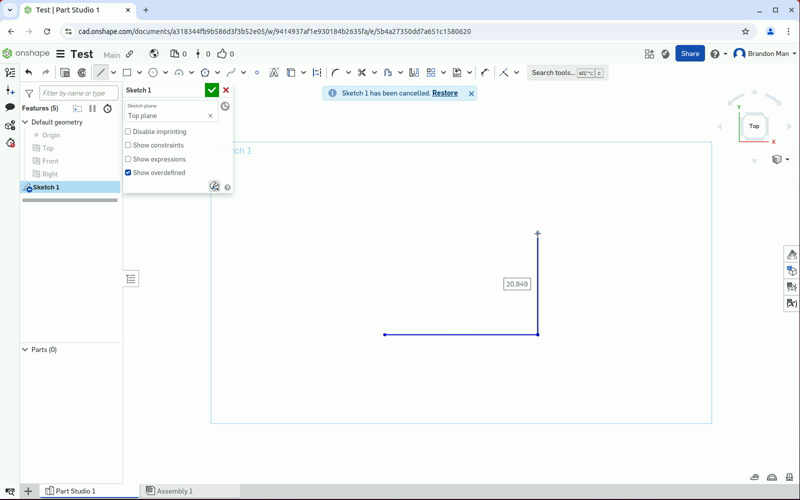
mouse_move(384, 233)
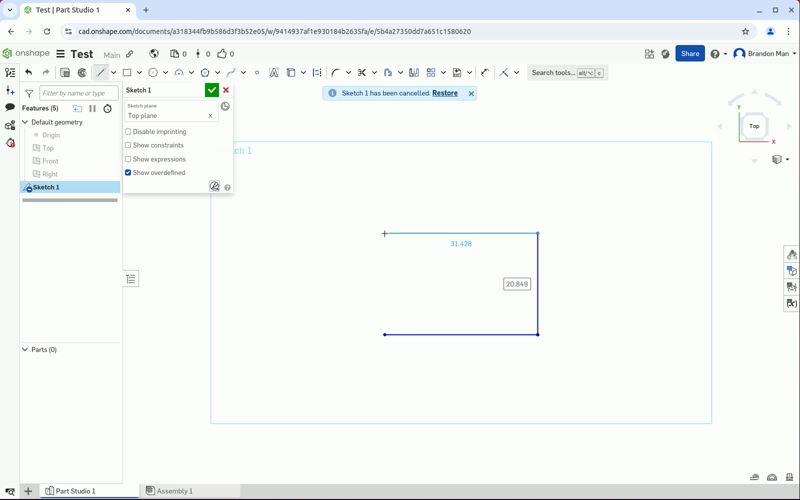
click(384, 233)
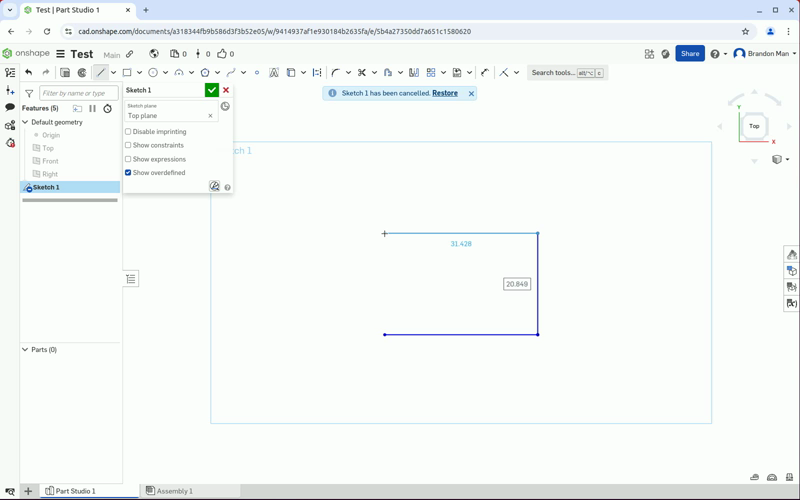
key_up(shift)
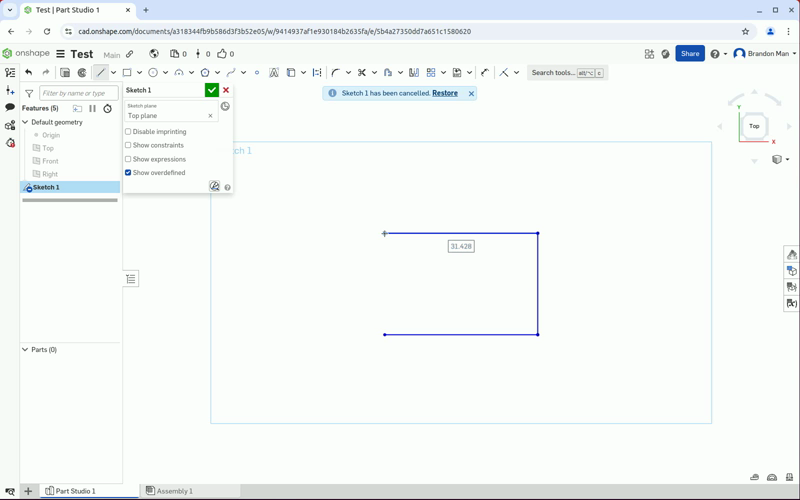
key_down(shift)
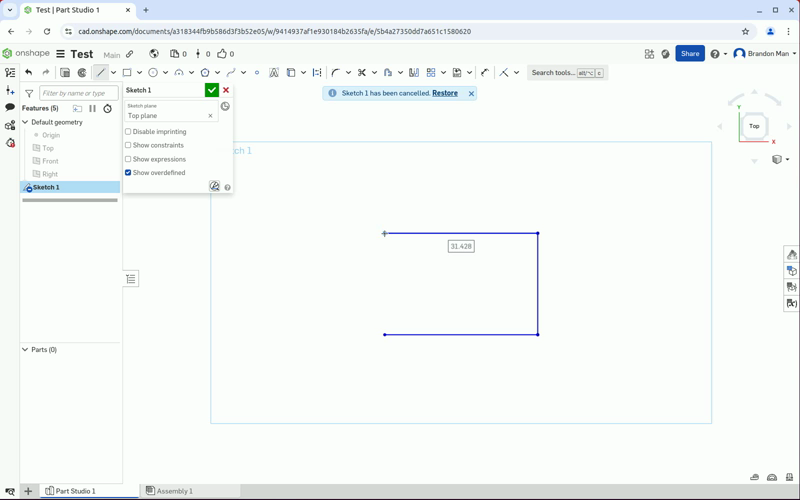
mouse_move(384, 334)
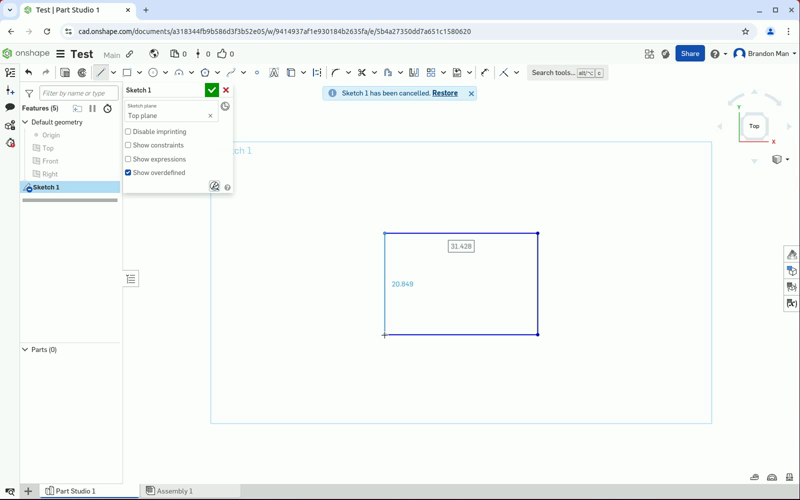
key_up(shift)
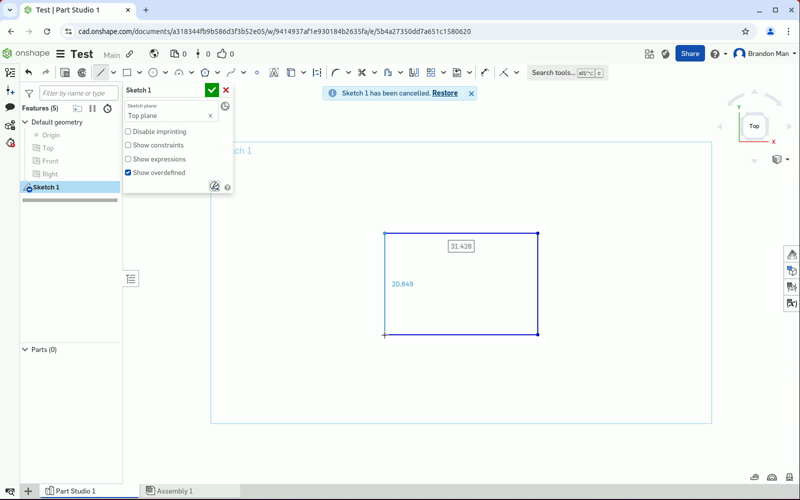
click(384, 334)
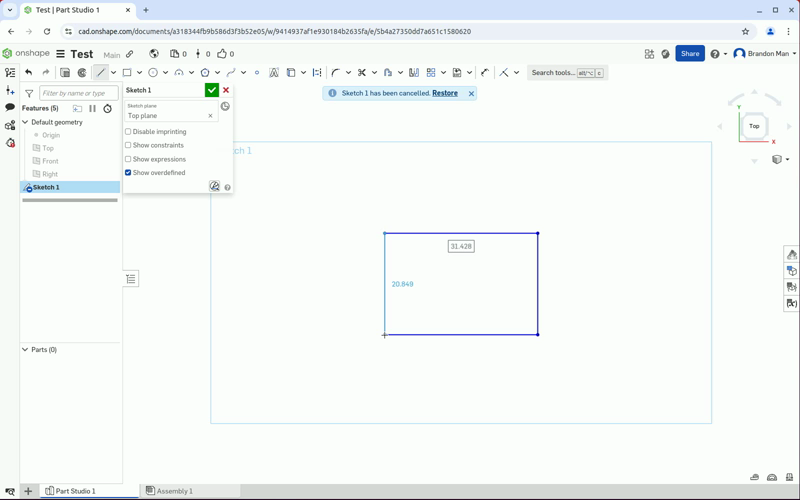
key(esc)
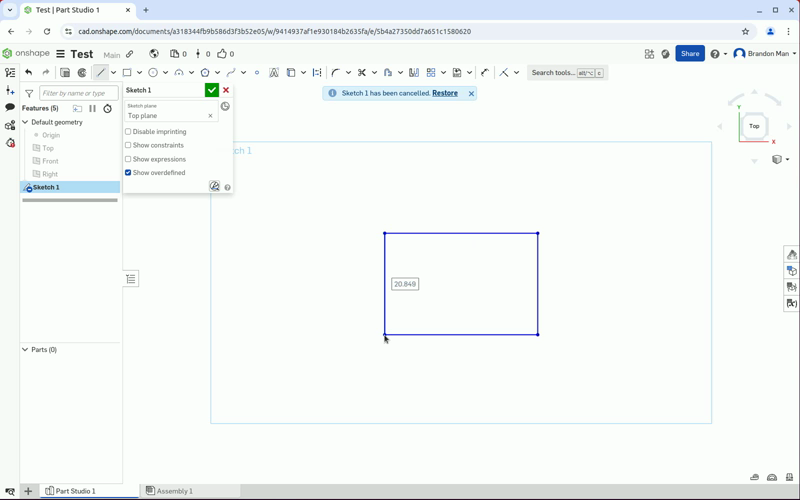
key(c)
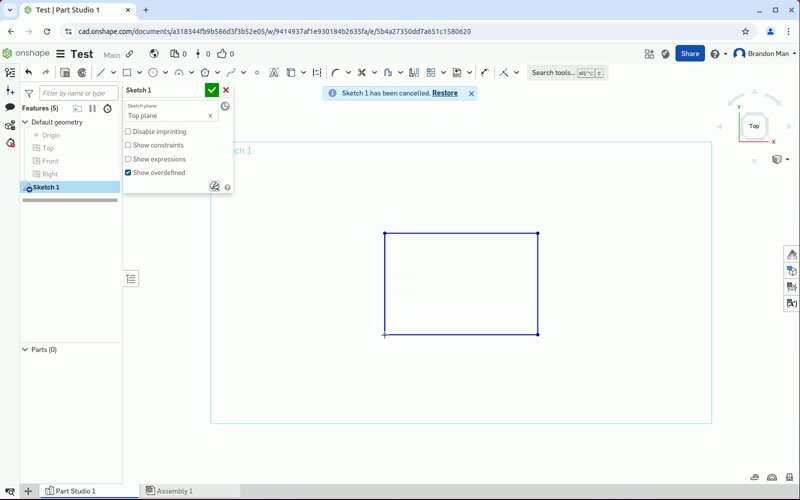
key_down(shift)
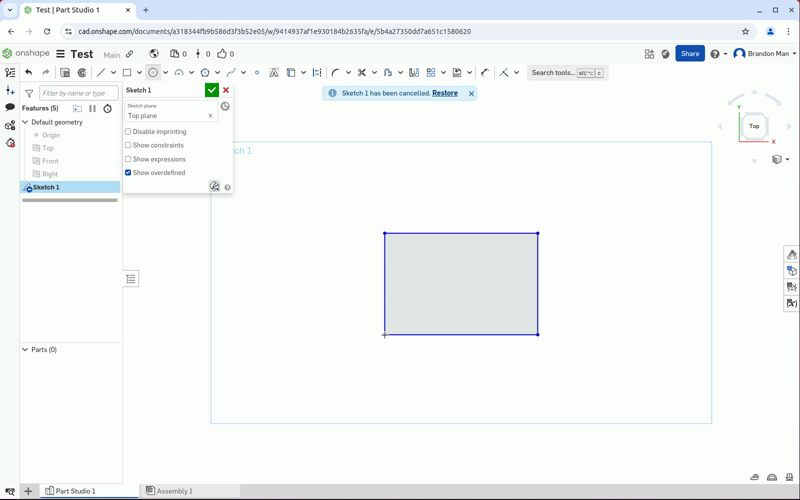
mouse_move(461, 282)
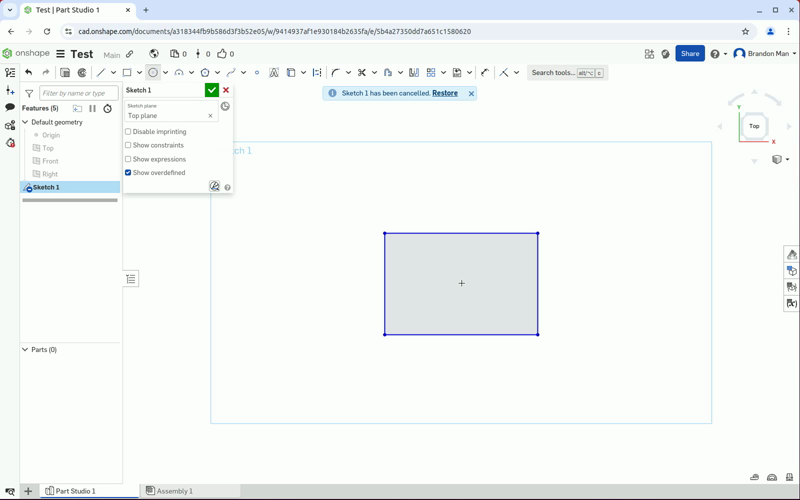
click(461, 282)
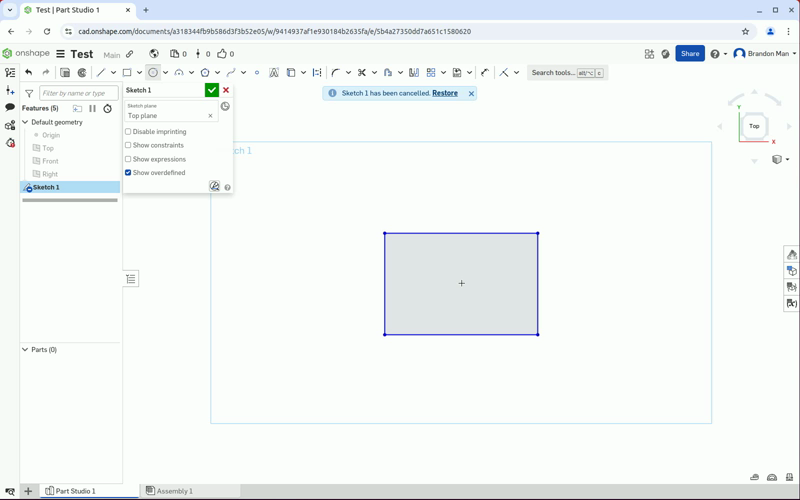
key_up(shift)
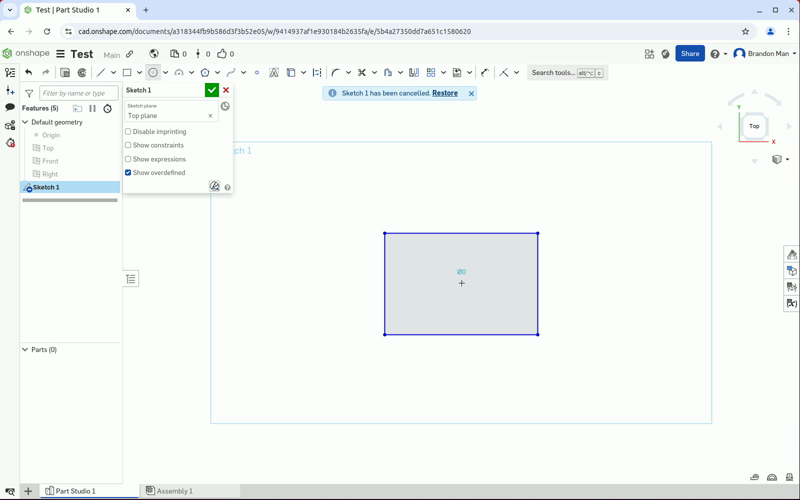
mouse_move(487, 282)
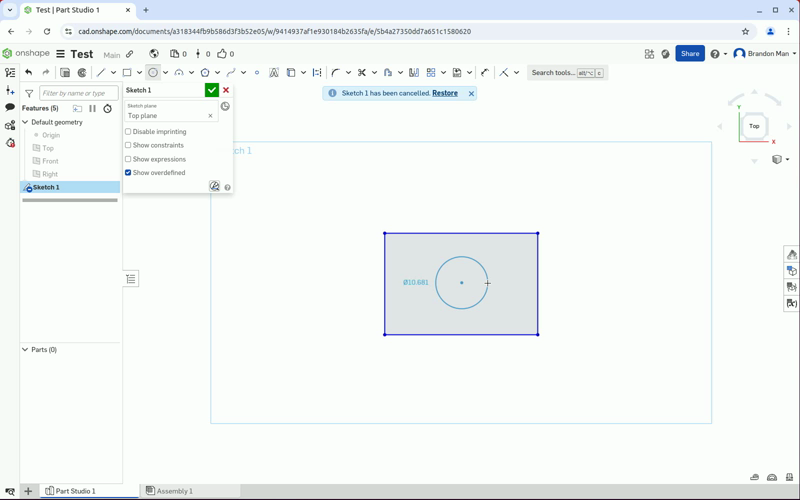
click(487, 282)
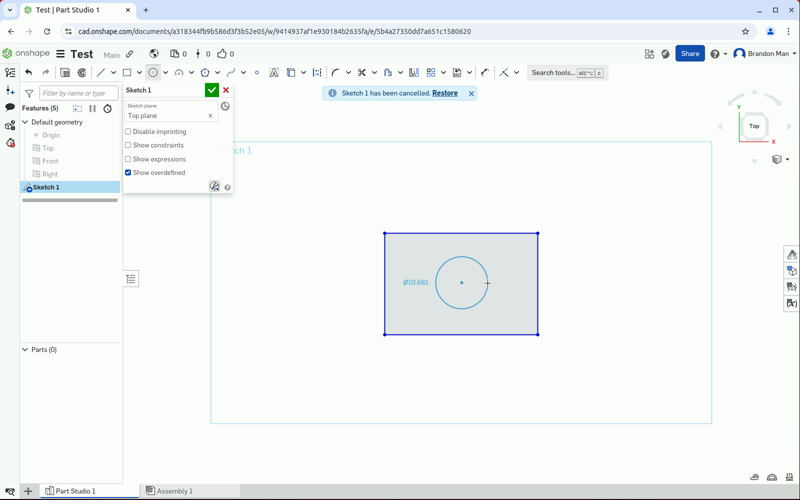
key(esc)
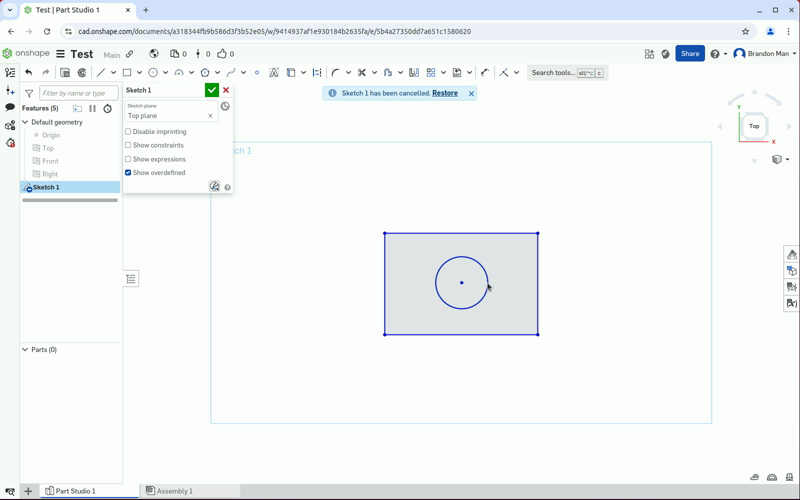
mouse_move(402, 321)
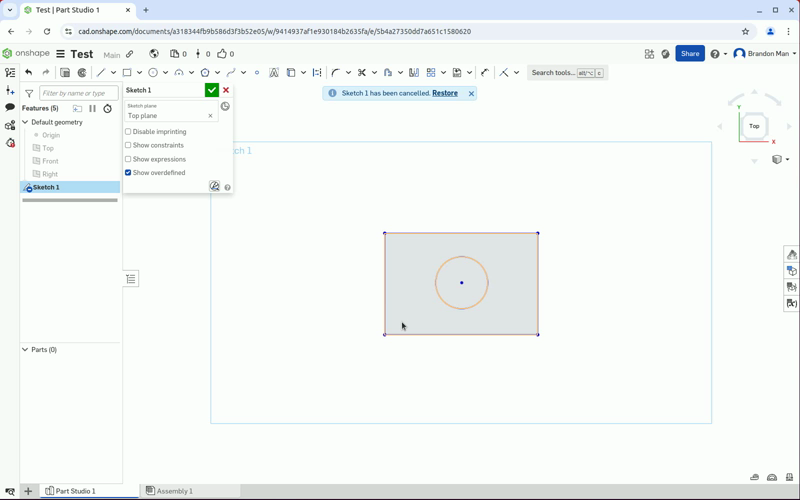
click(402, 321)
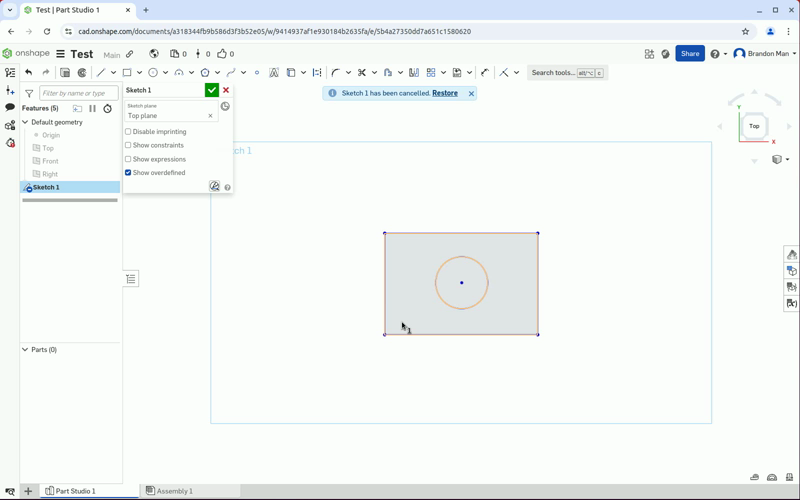
mouse_move(73, 352)
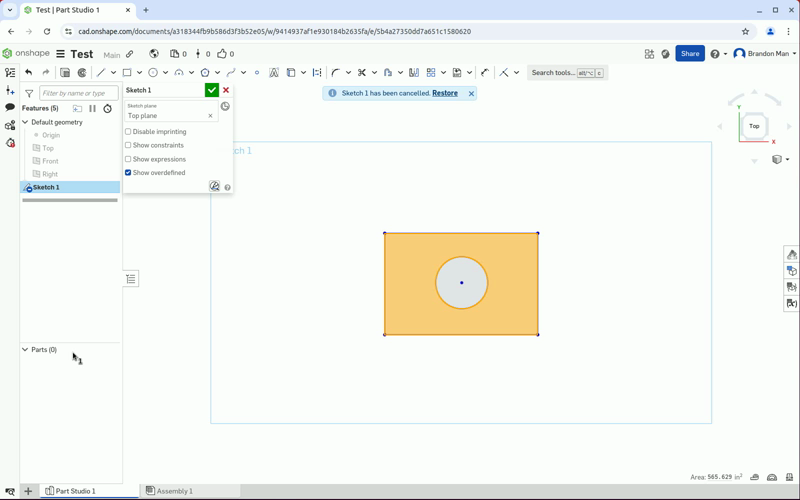
key(shift+y)
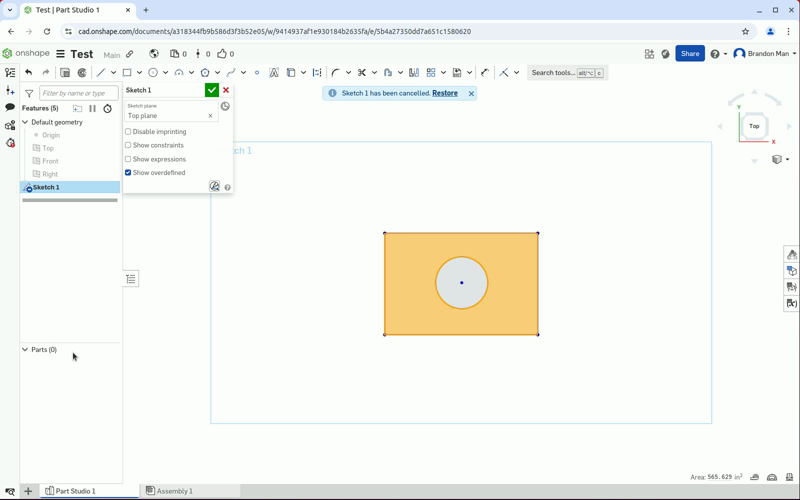
key(shift+e)
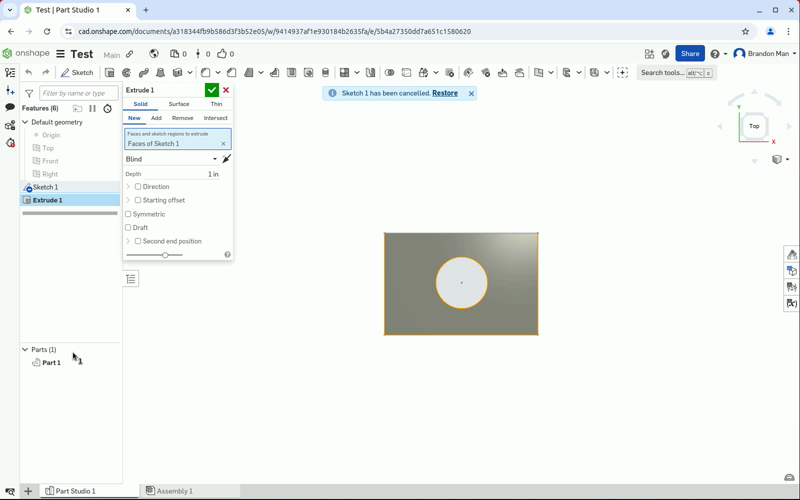
mouse_move(143, 106)
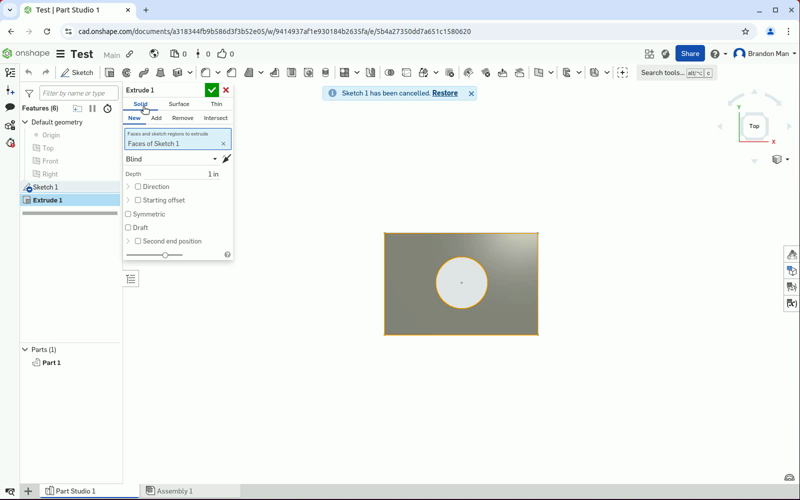
click(143, 106)
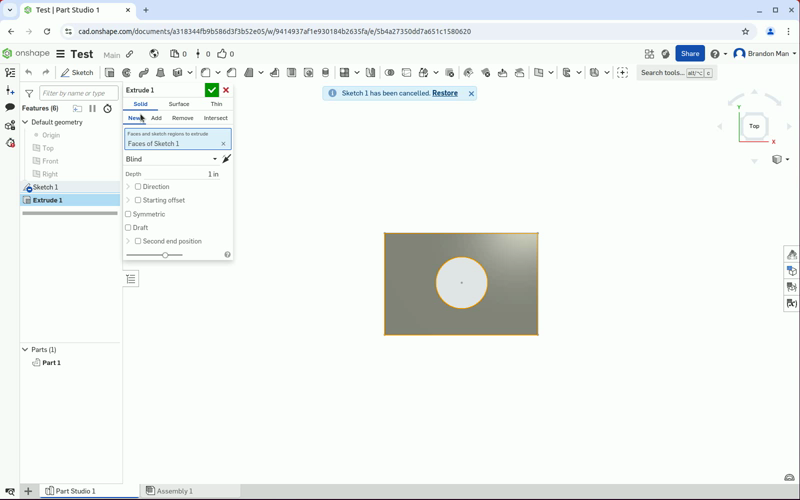
mouse_move(137, 120)
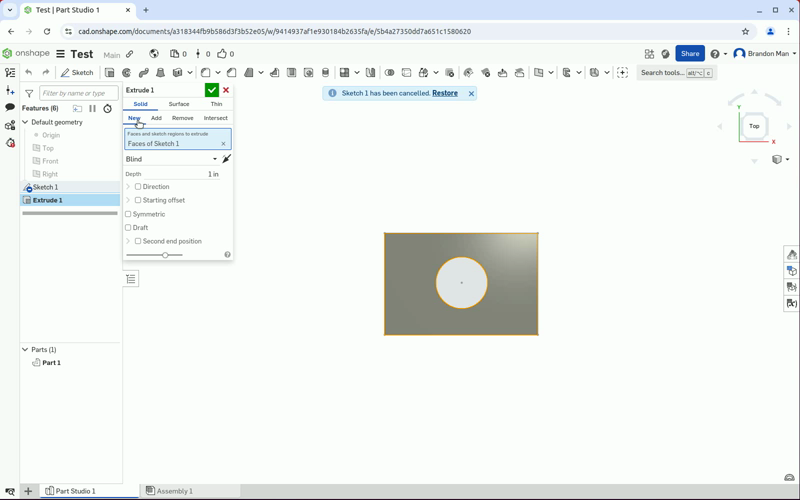
click(137, 120)
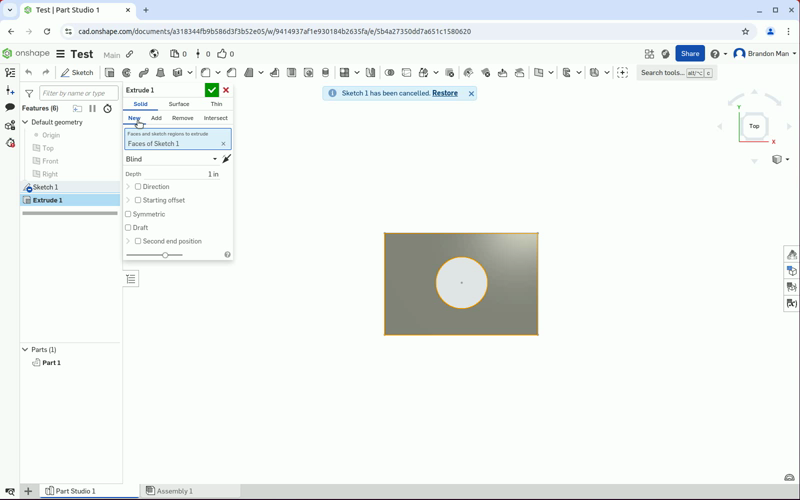
key(tab, 4)
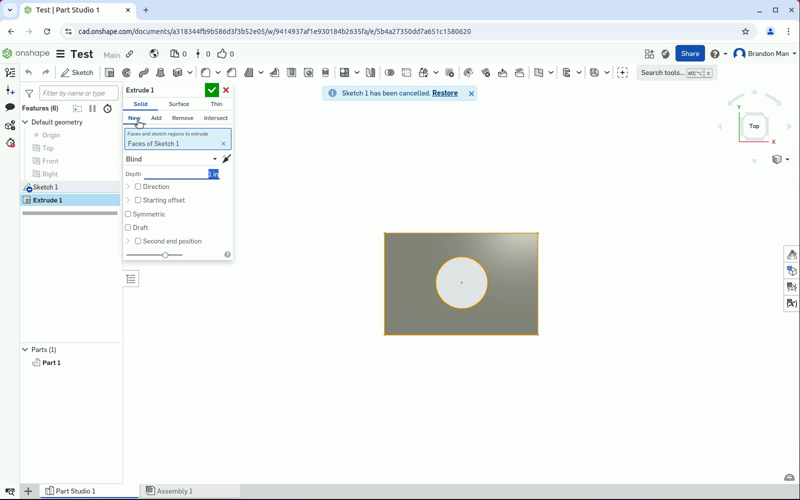
text(5.296)
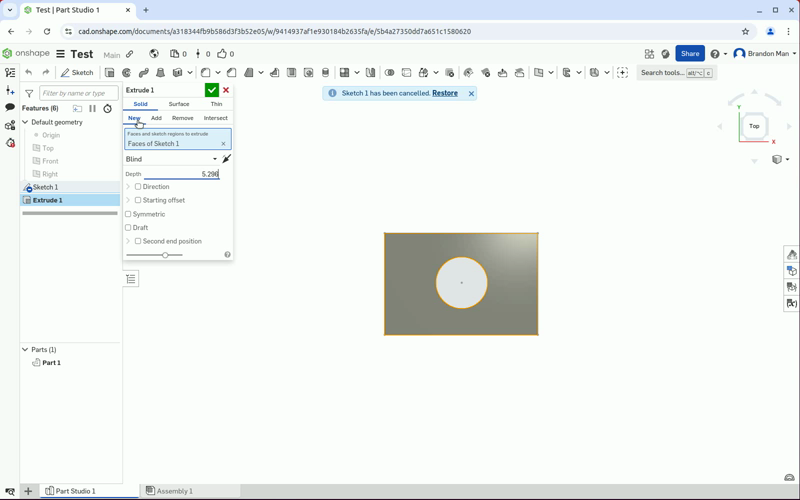
key(enter)
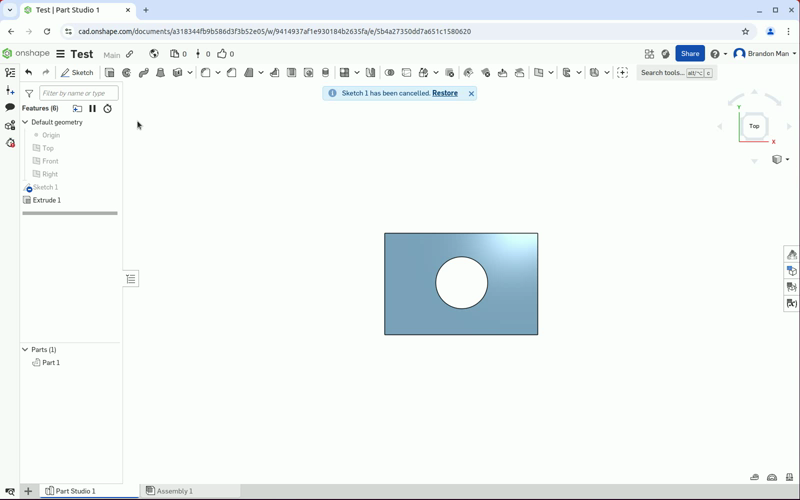
key(shift+h)
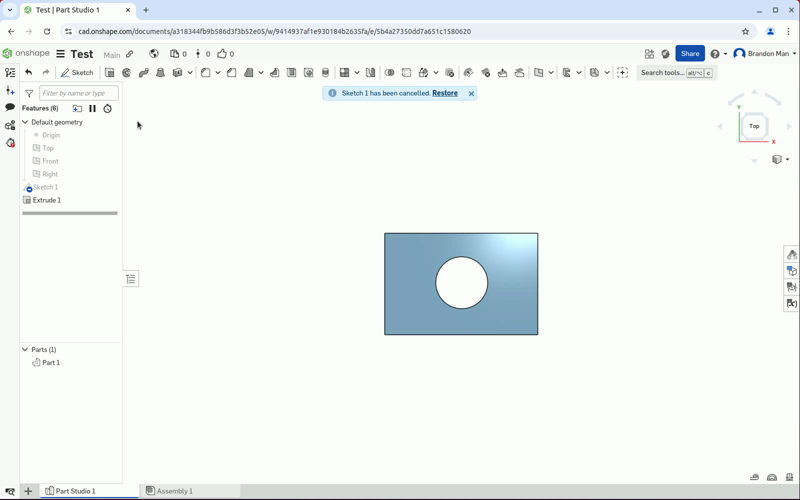
key(shift+h)
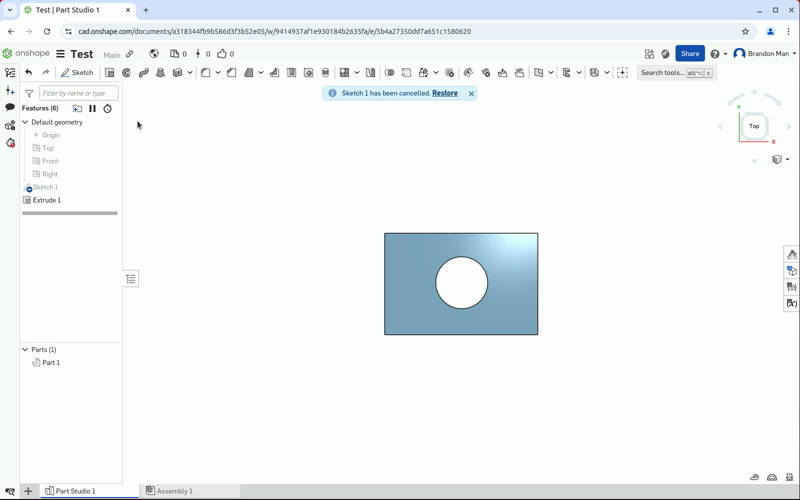
mouse_move(73, 189)
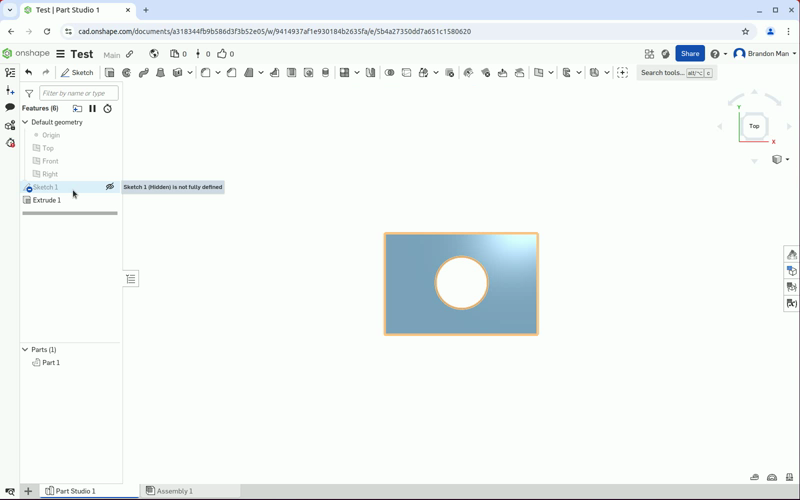
click(73, 189)
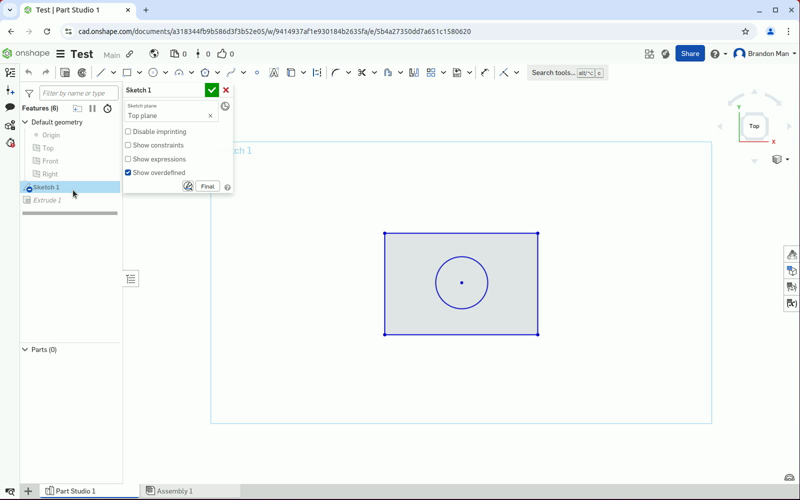
mouse_move(229, 92)
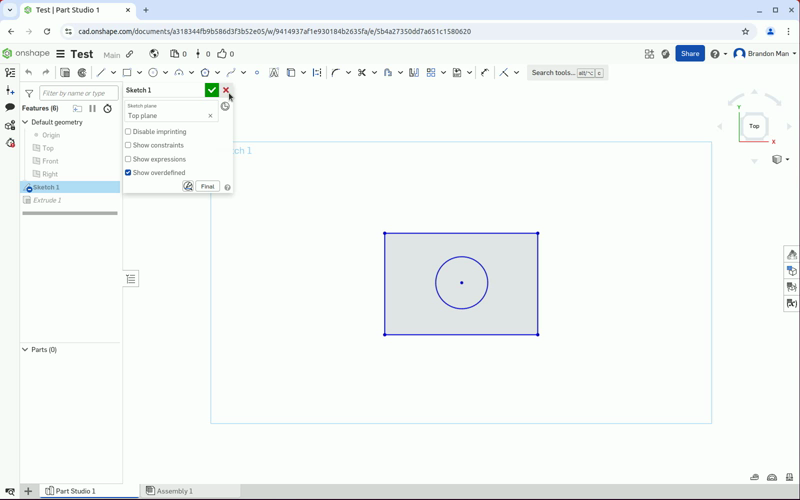
click(229, 92)
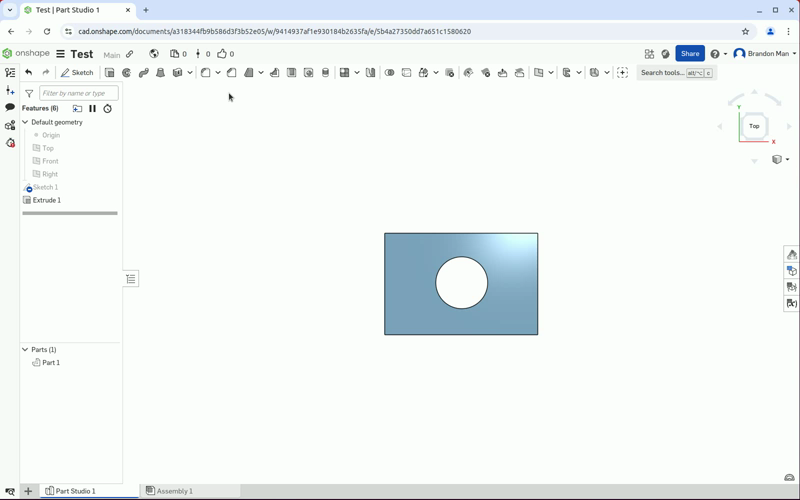
mouse_move(541, 75)
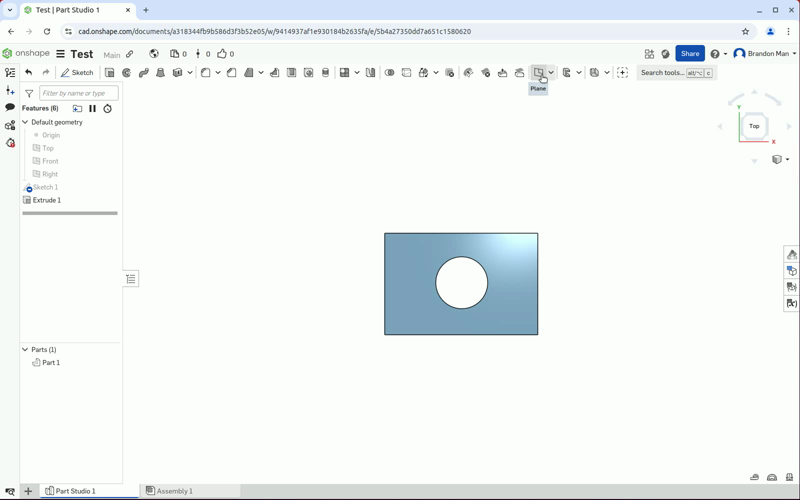
click(541, 75)
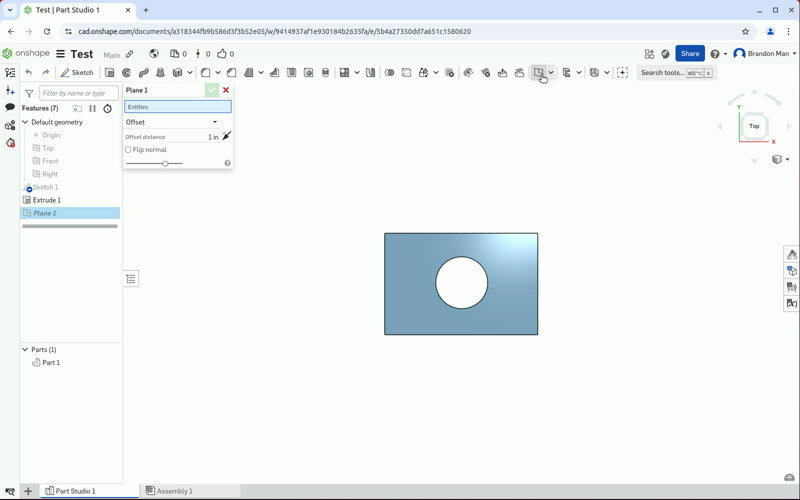
mouse_move(73, 150)
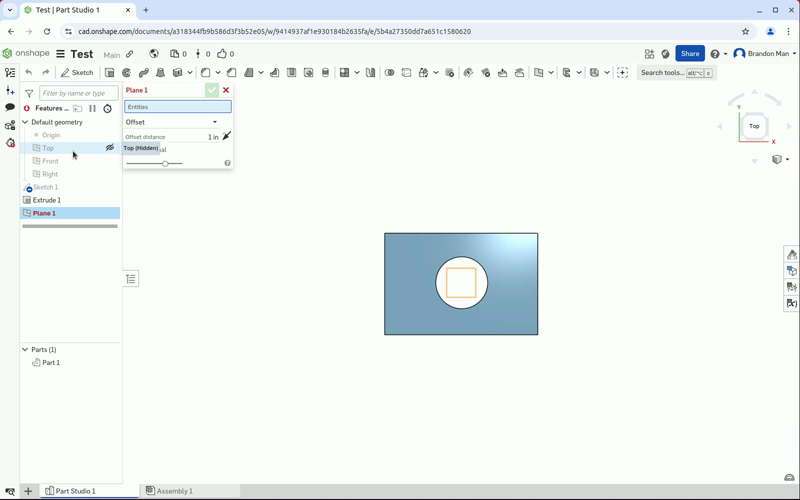
click(73, 150)
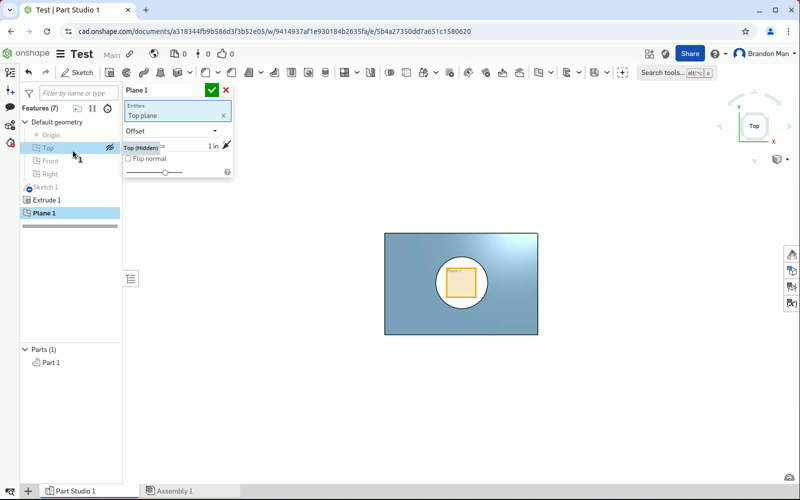
key(tab, 2)
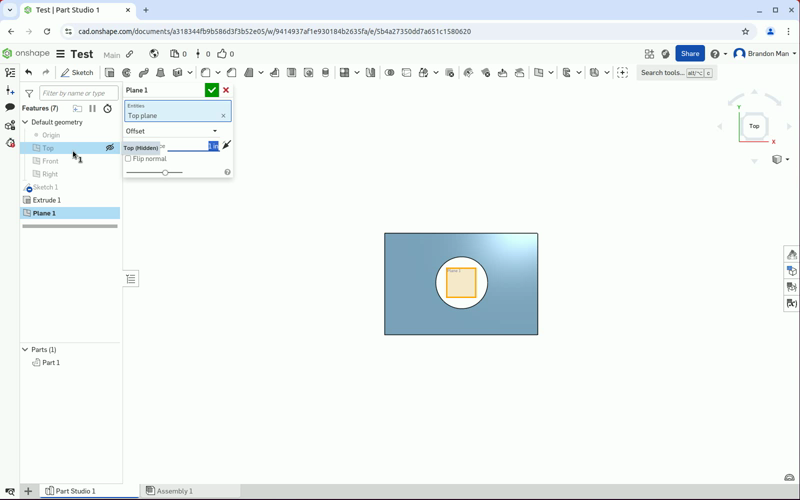
text(5.299)
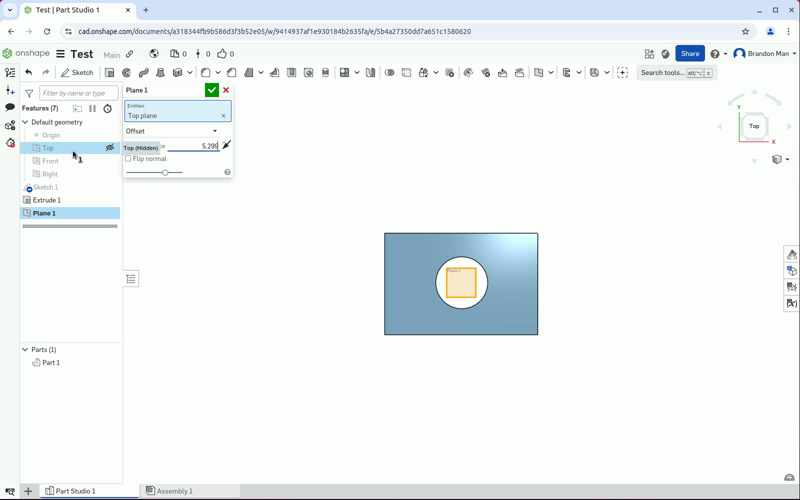
key(enter, 2)
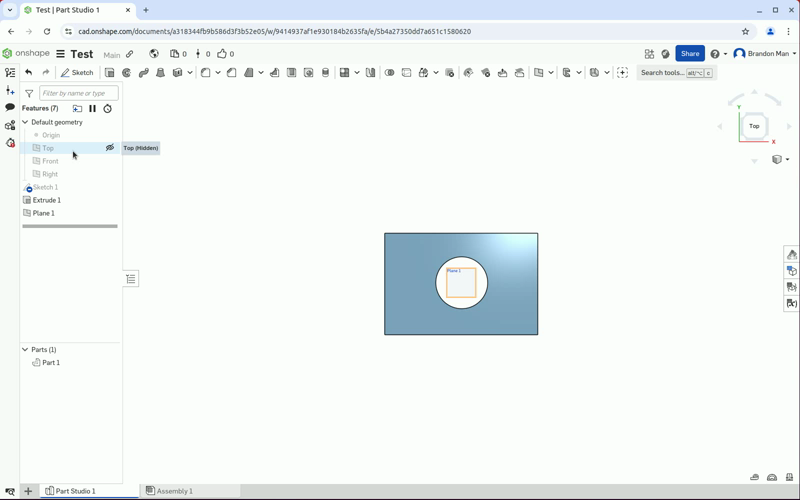
key(shift+s)
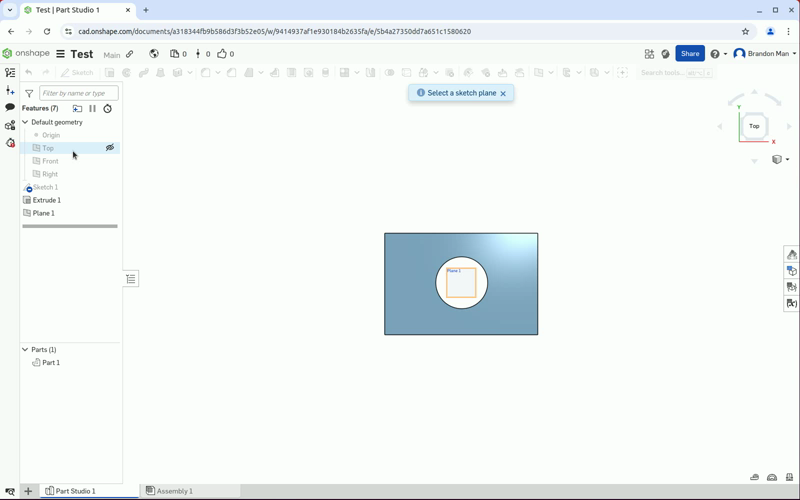
mouse_move(73, 215)
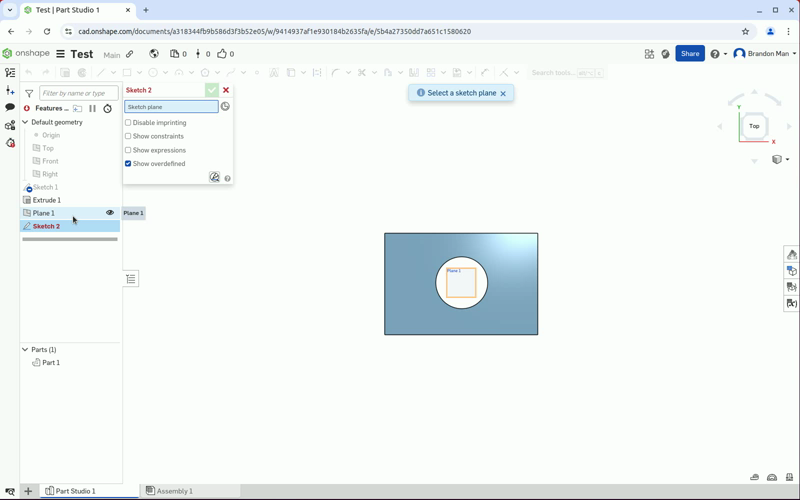
click(73, 215)
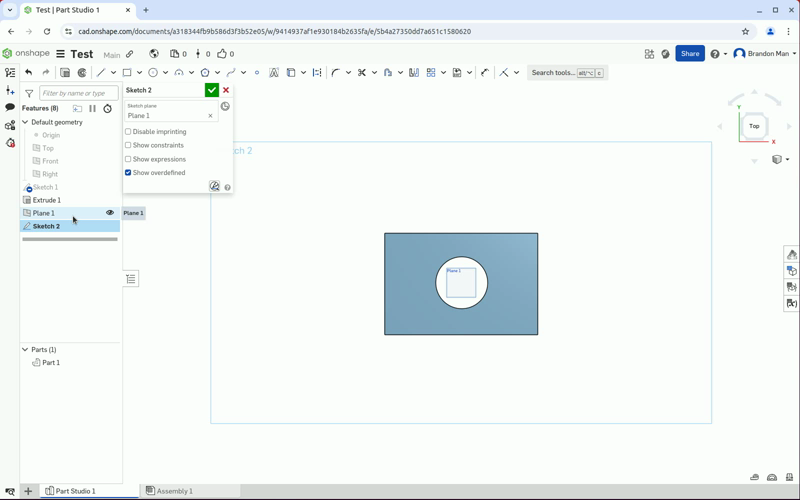
mouse_move(73, 352)
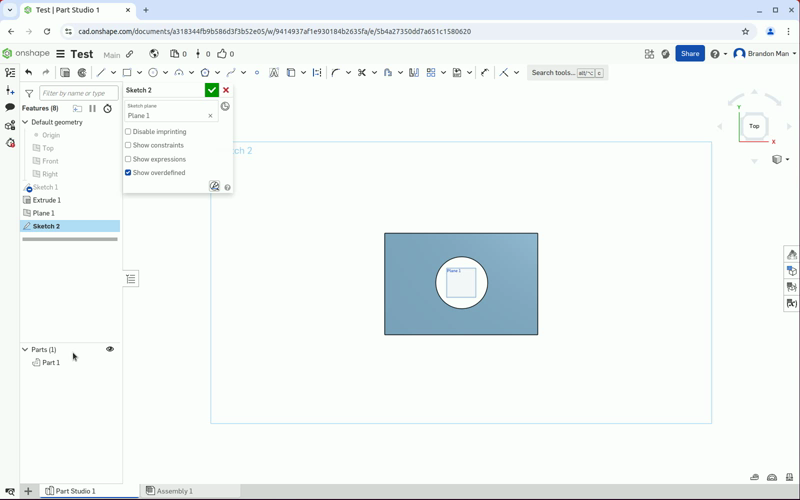
key(y)
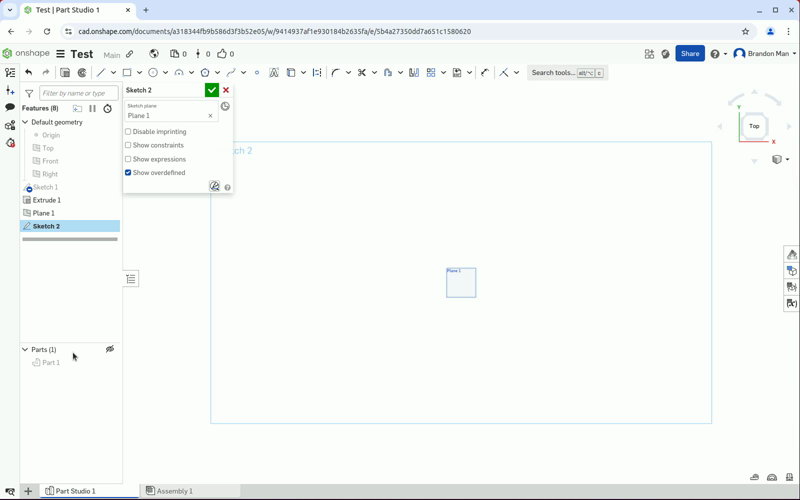
key(l)
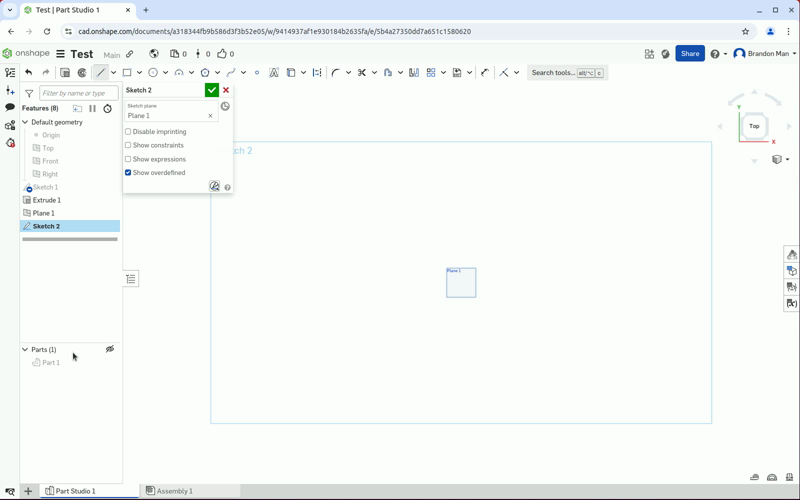
key_down(shift)
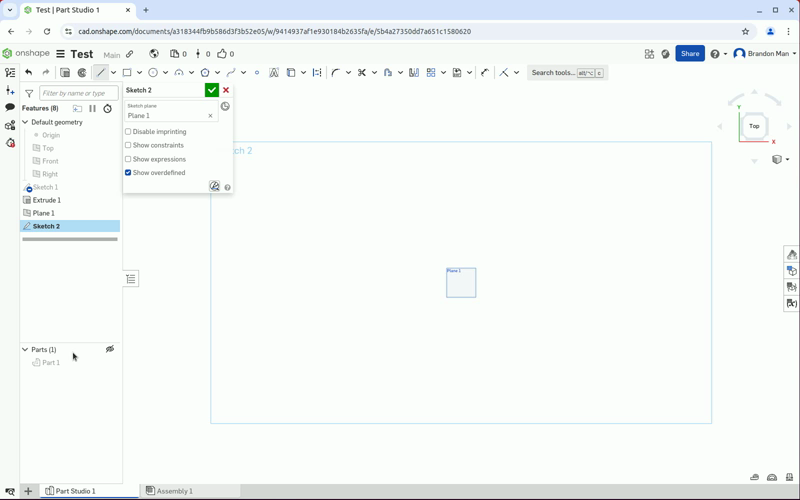
mouse_move(390, 334)
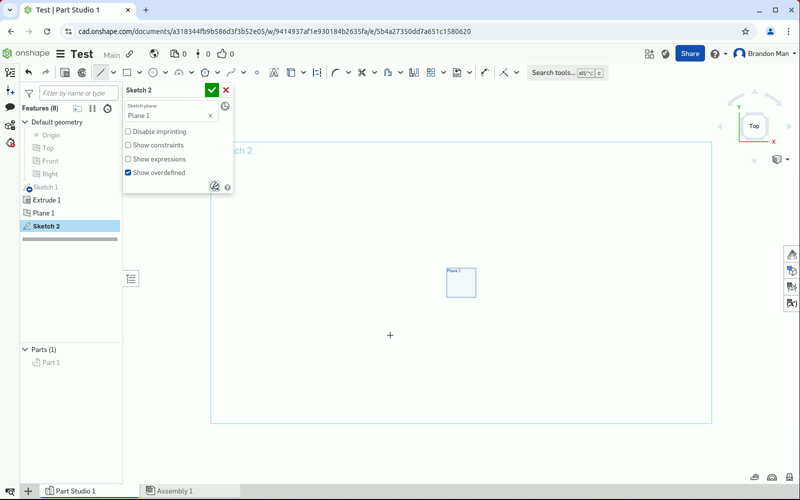
click(390, 334)
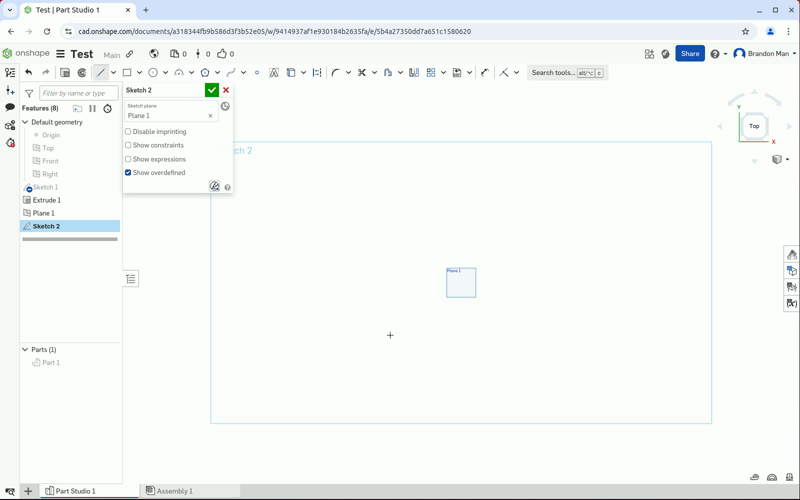
key_up(shift)
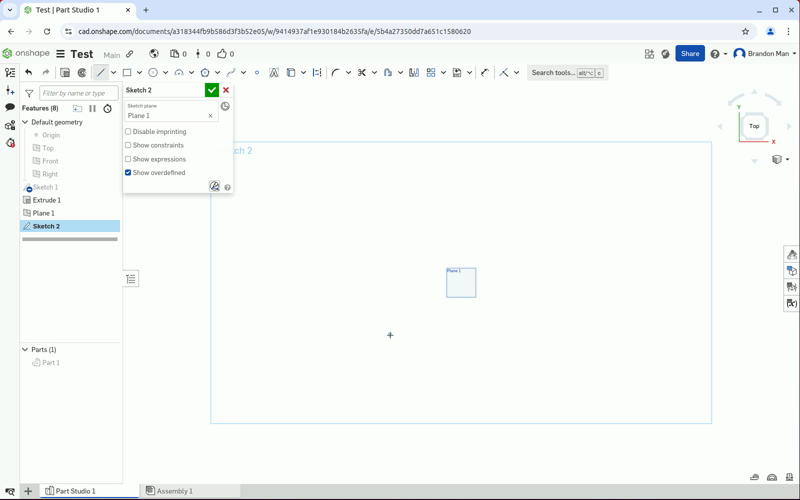
key_down(shift)
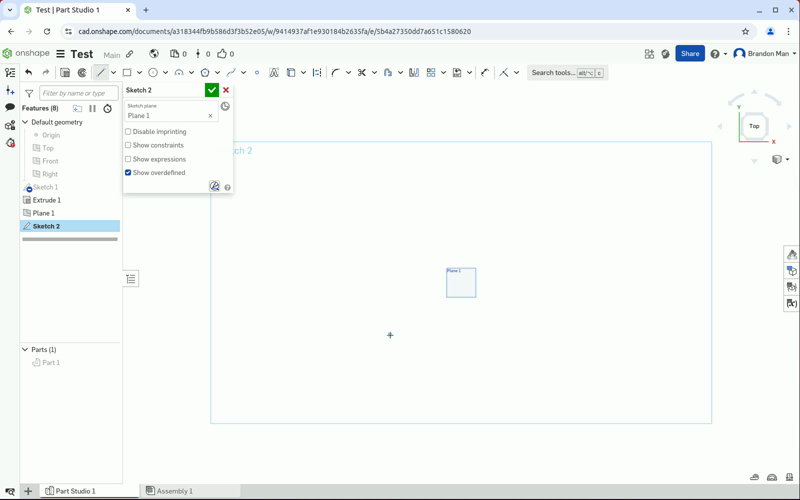
mouse_move(420, 334)
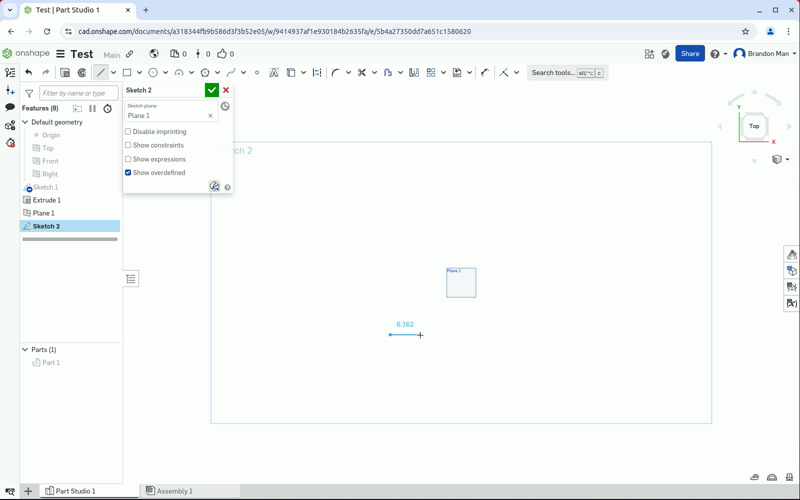
mouse_move(403, 334)
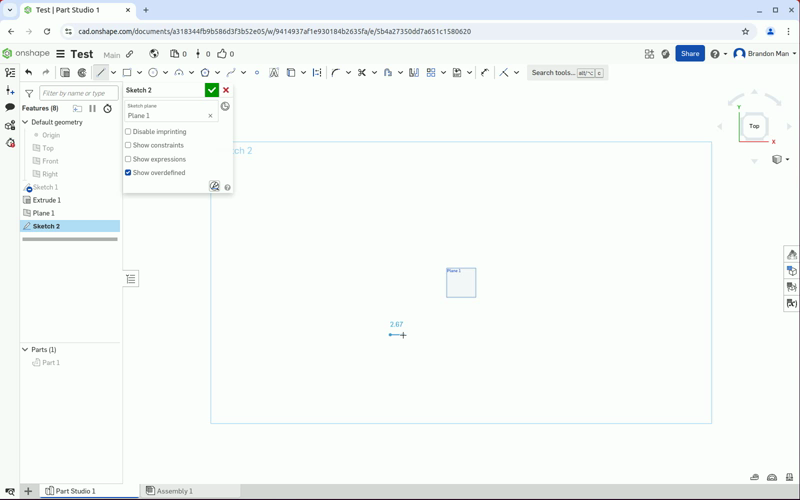
click(403, 334)
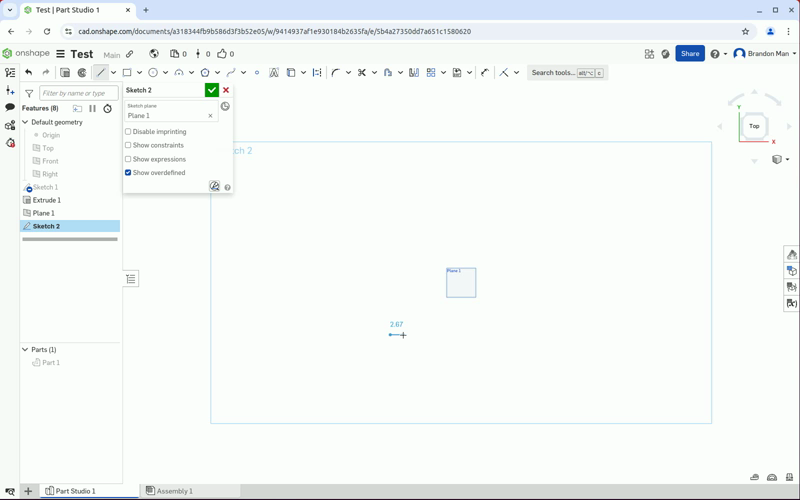
key_up(shift)
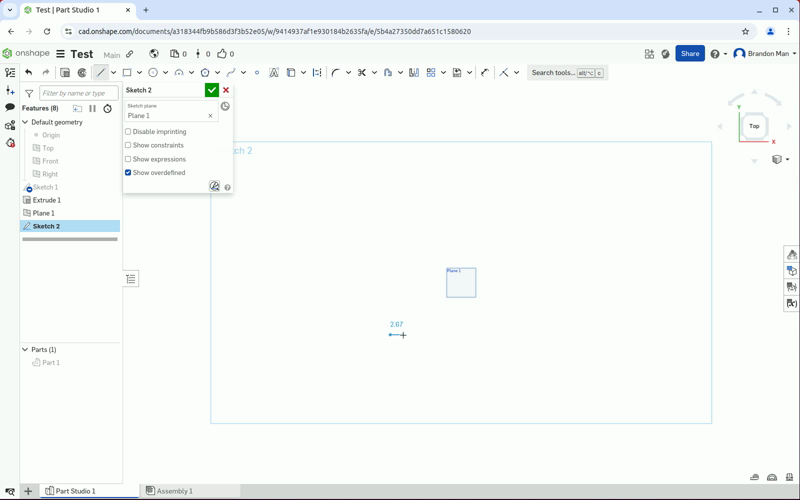
key_down(shift)
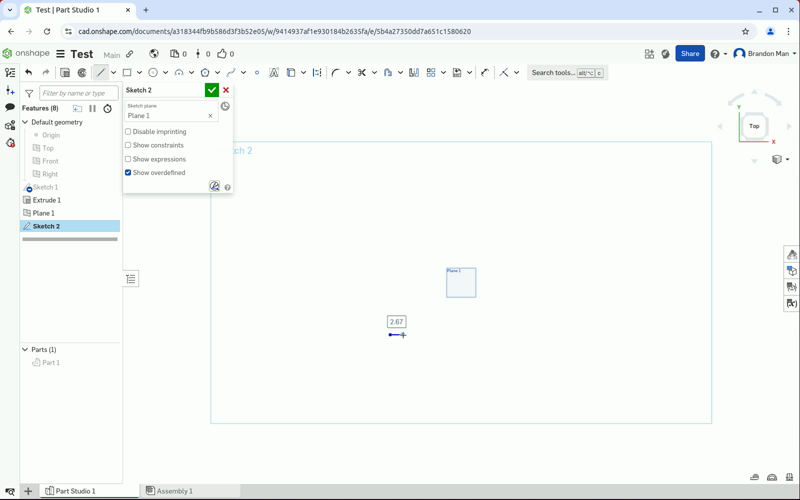
mouse_move(403, 232)
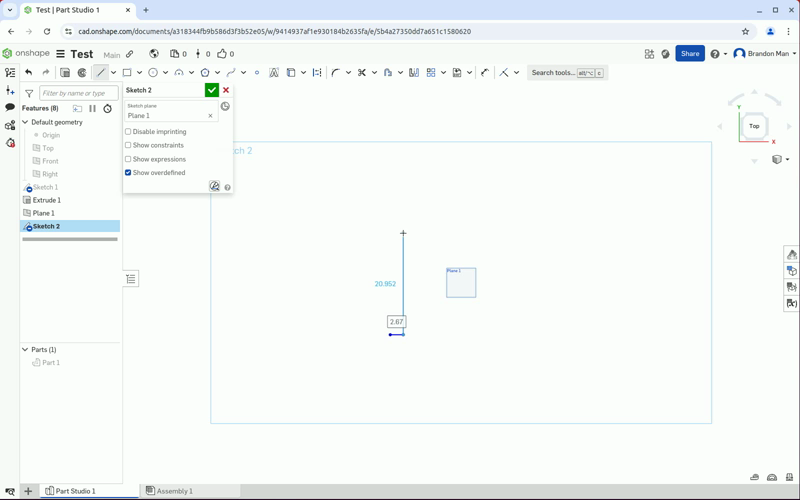
click(403, 232)
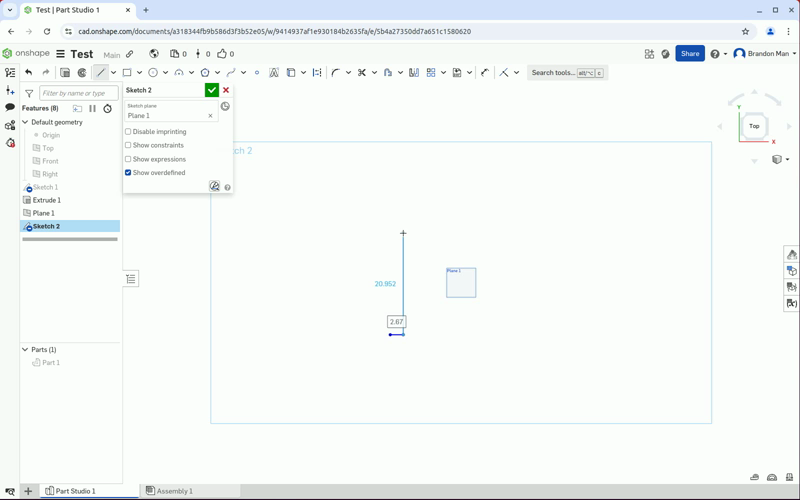
key_up(shift)
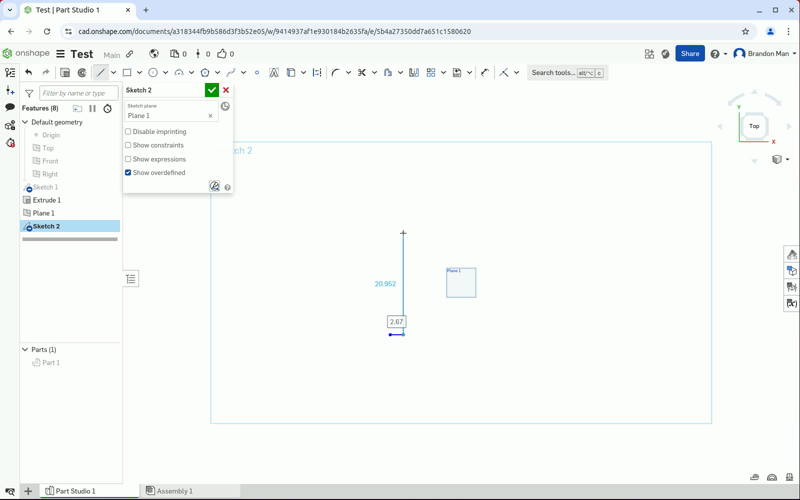
key_down(shift)
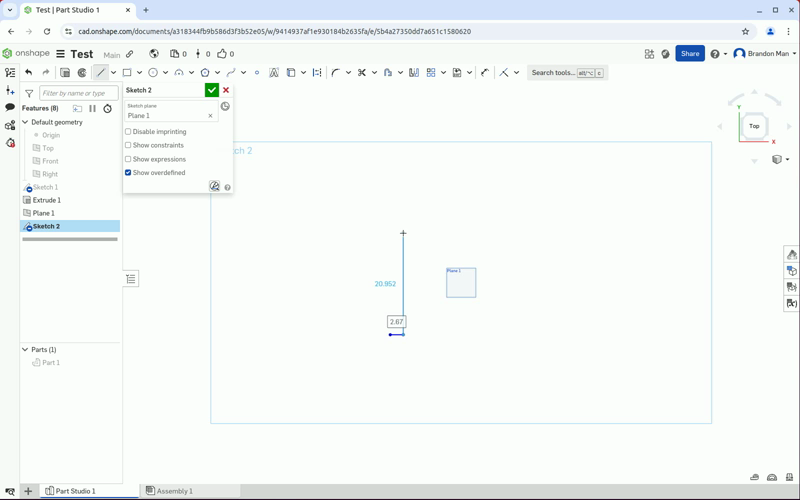
mouse_move(433, 232)
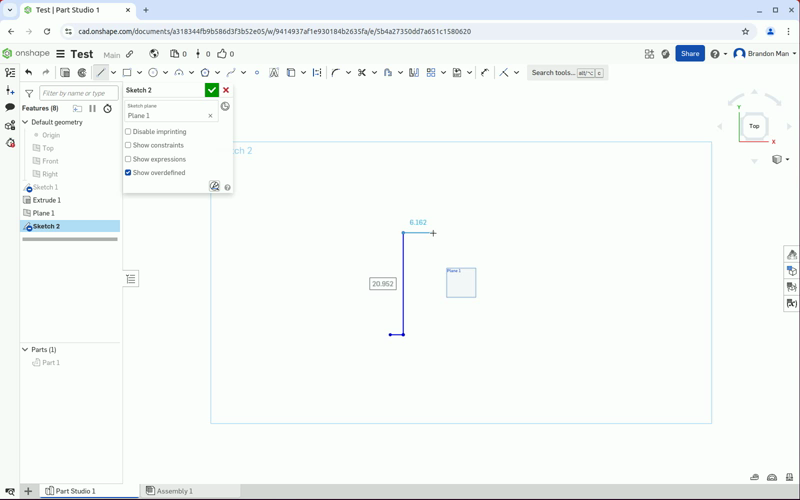
mouse_move(390, 232)
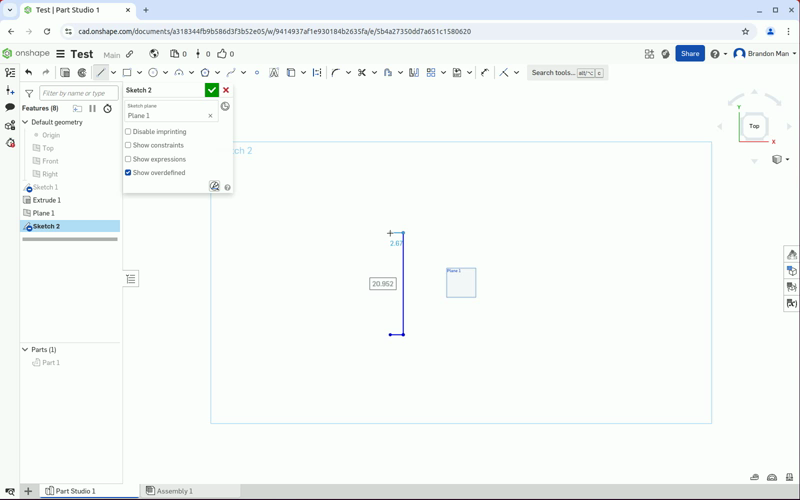
click(390, 232)
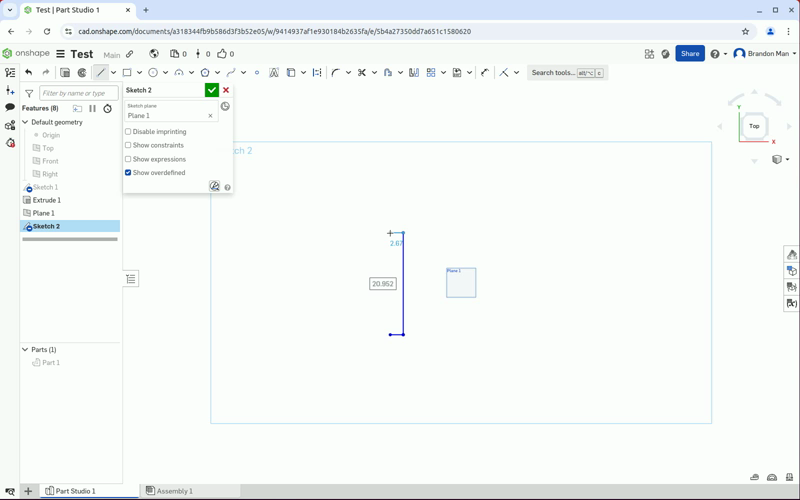
key_up(shift)
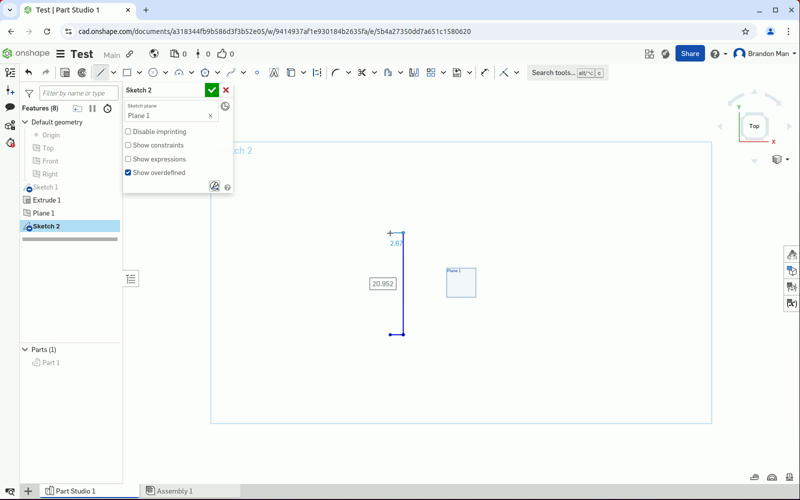
key_down(shift)
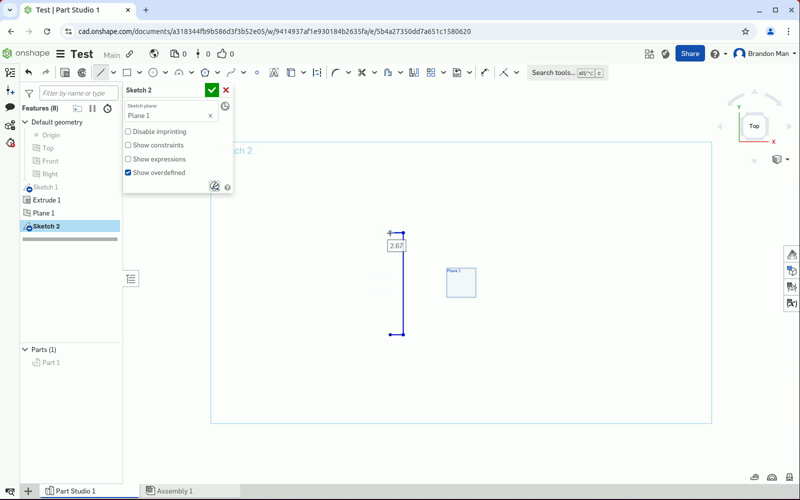
mouse_move(390, 334)
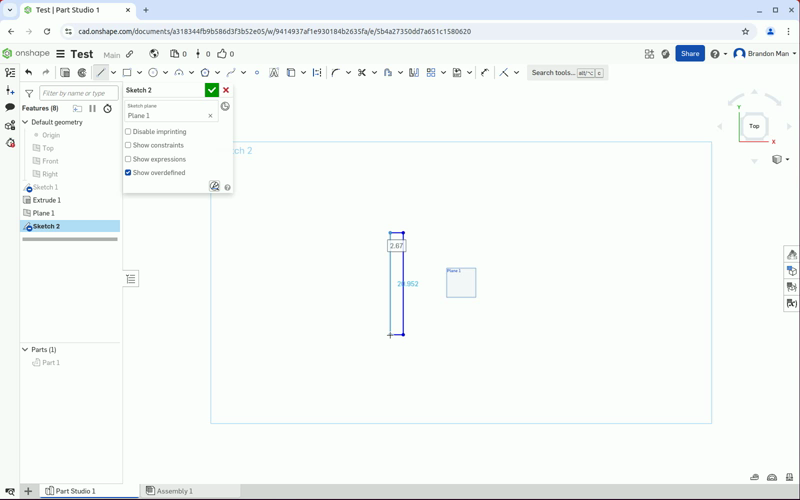
key_up(shift)
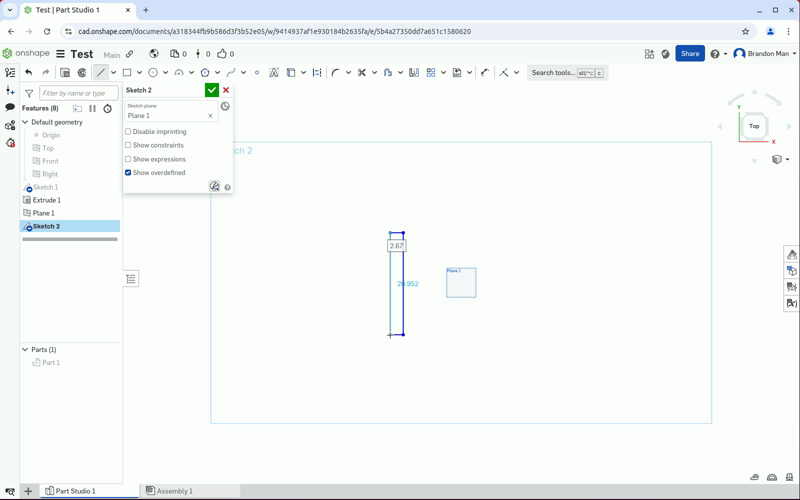
click(390, 334)
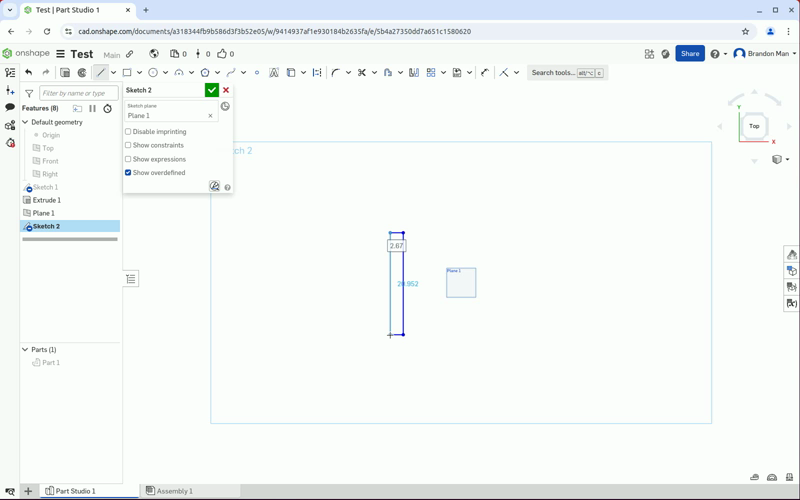
key(esc)
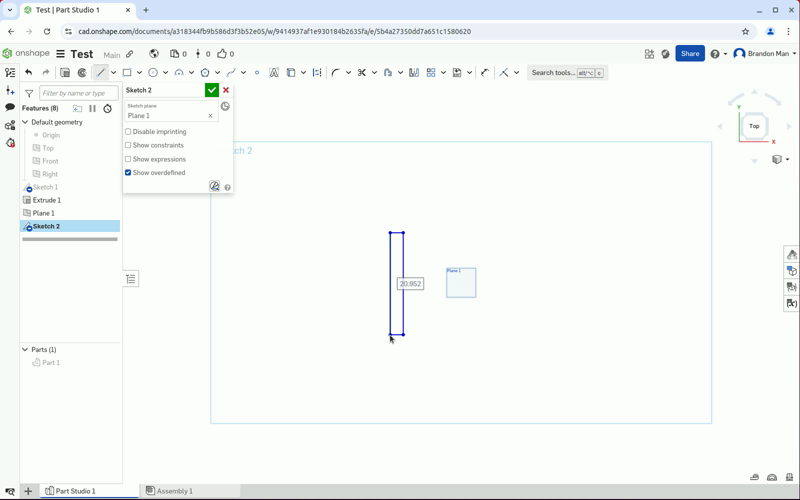
mouse_move(393, 259)
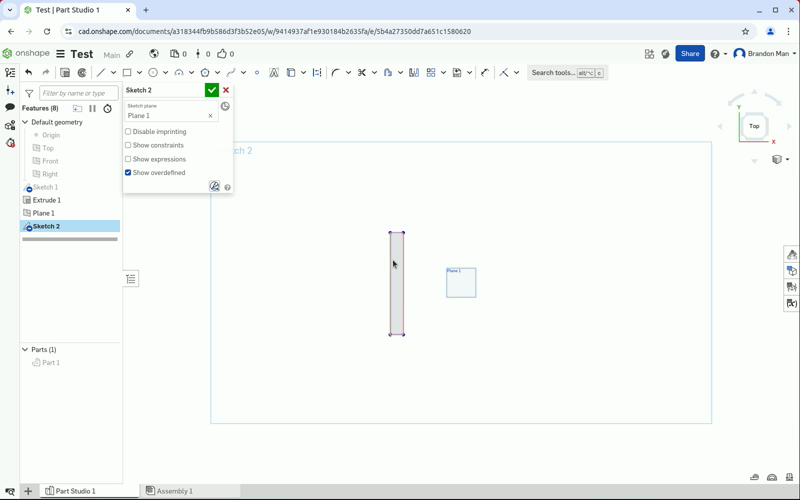
scroll(6)
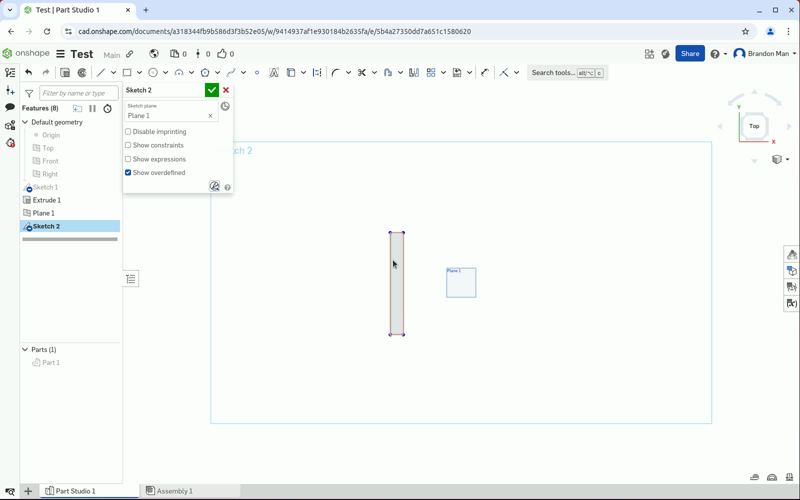
scroll(6)
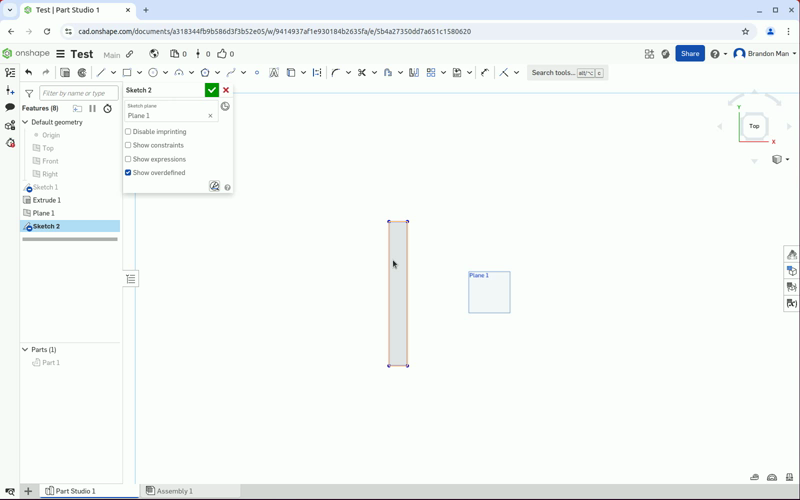
scroll(6)
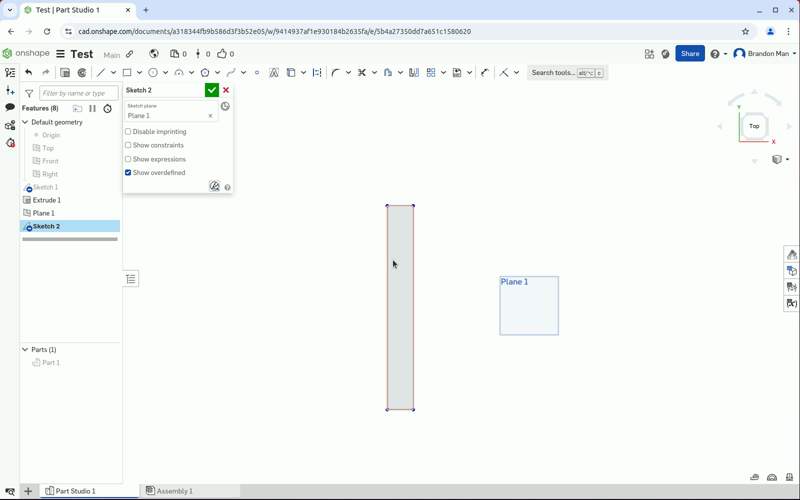
scroll(6)
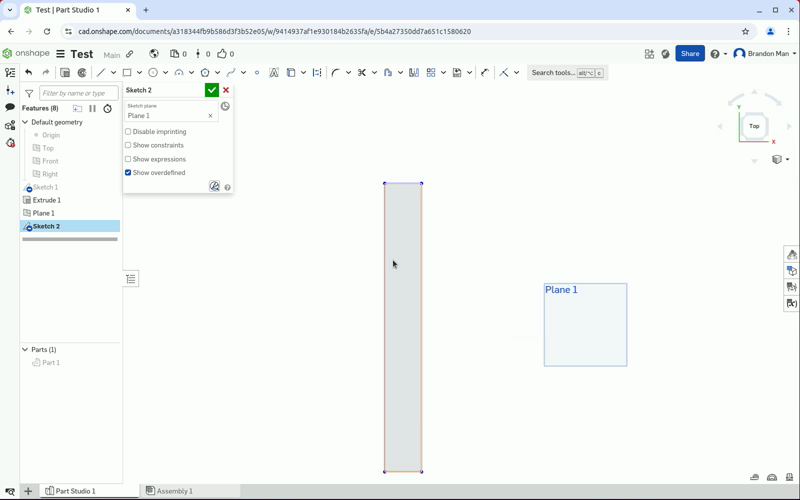
scroll(6)
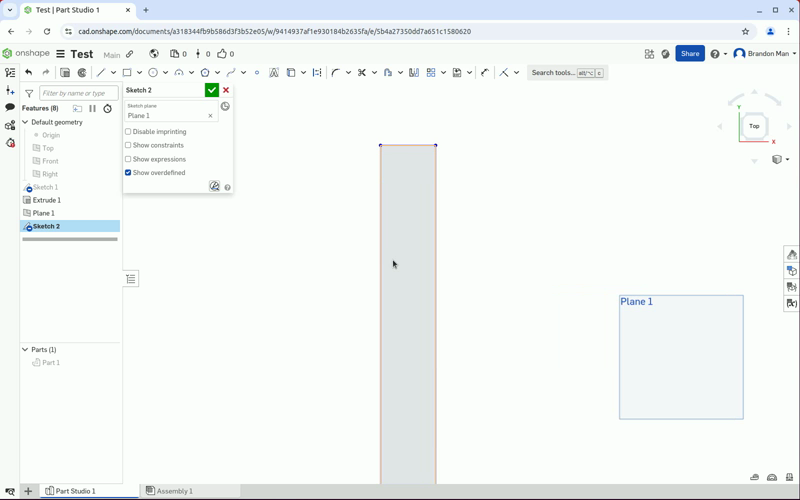
scroll(6)
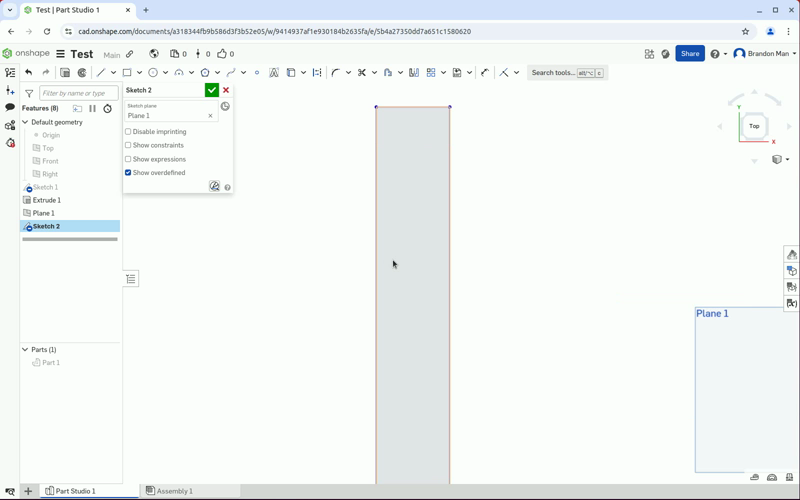
scroll(6)
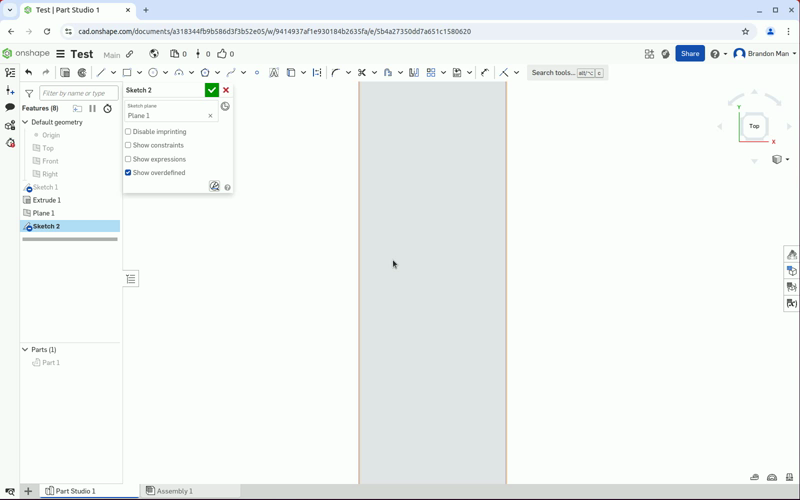
click(393, 259)
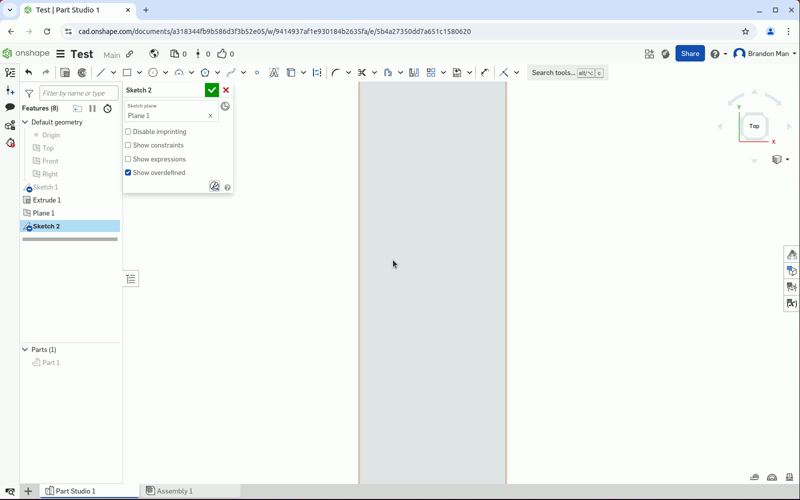
scroll(-6)
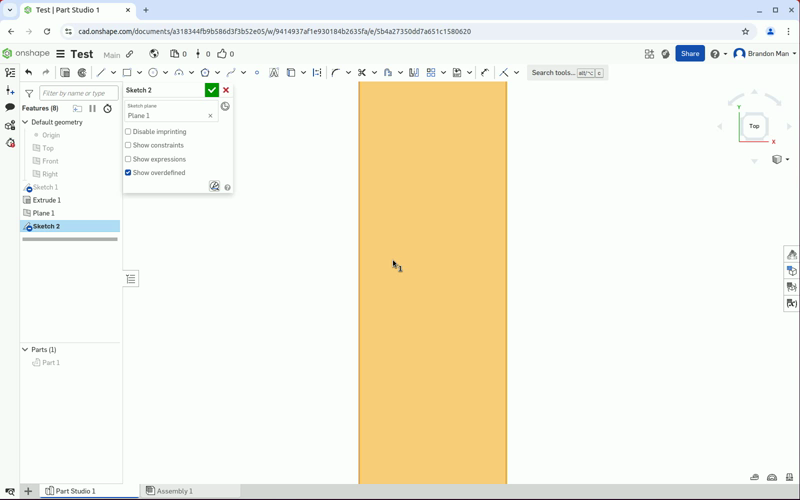
scroll(-6)
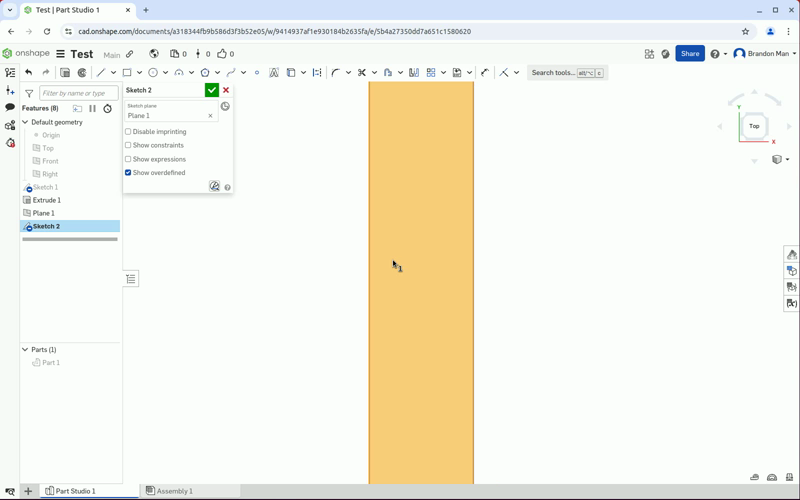
scroll(-6)
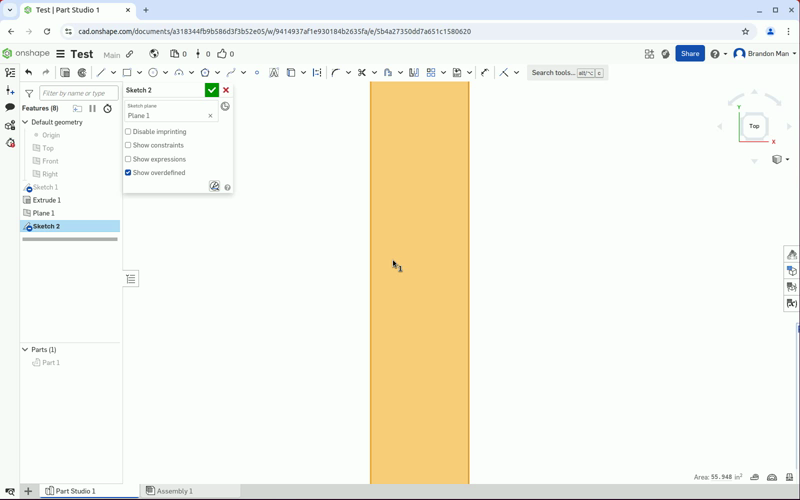
scroll(-6)
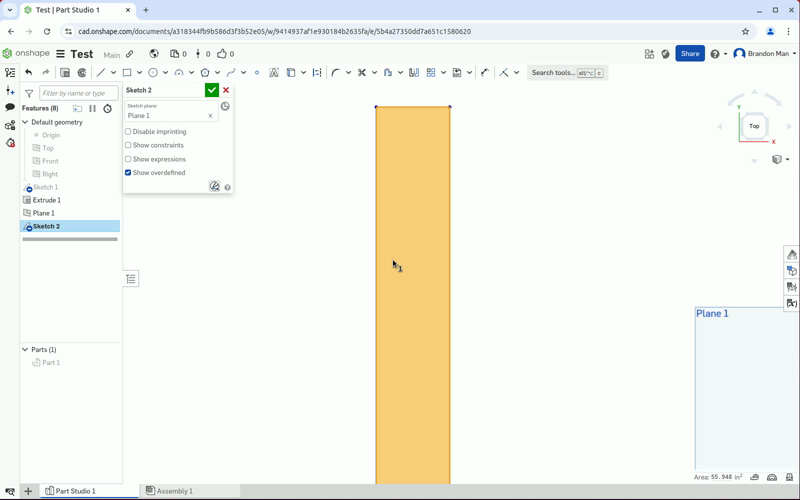
scroll(-6)
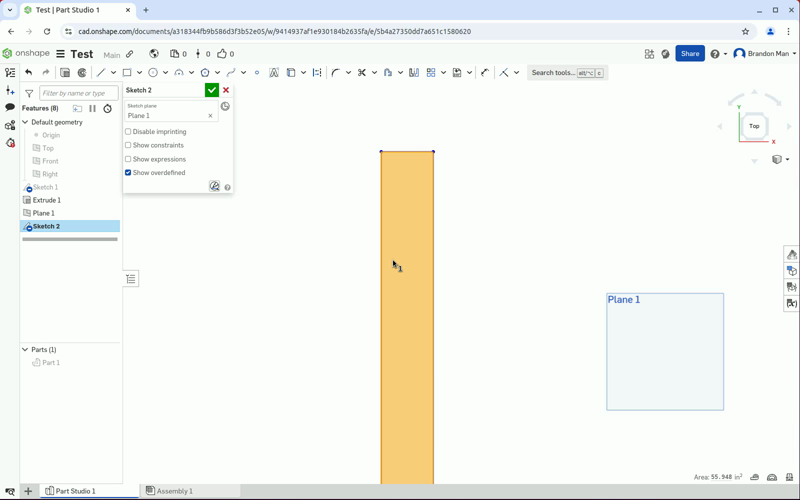
scroll(-6)
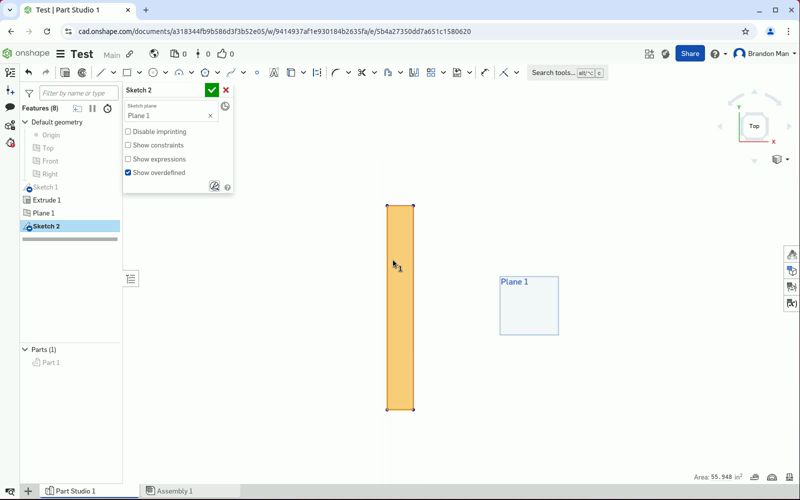
scroll(-6)
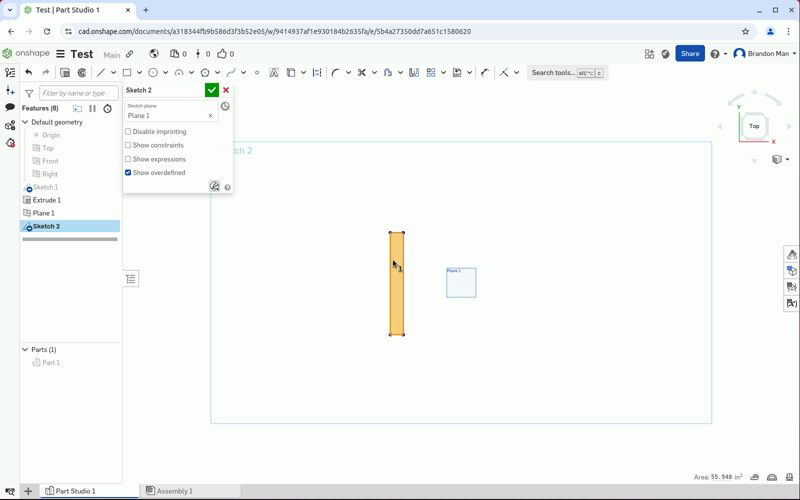
mouse_move(73, 352)
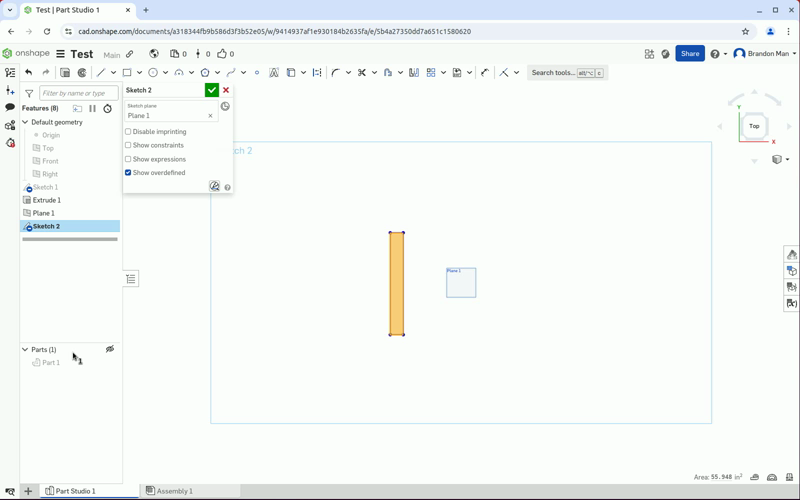
key(shift+y)
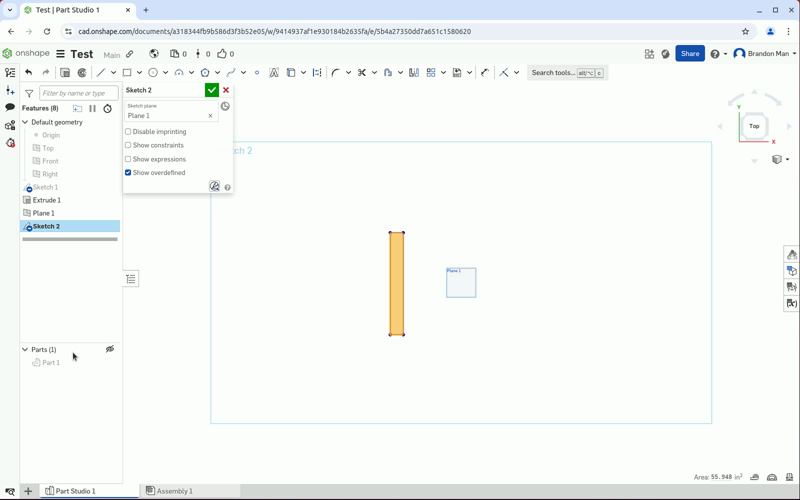
key(shift+e)
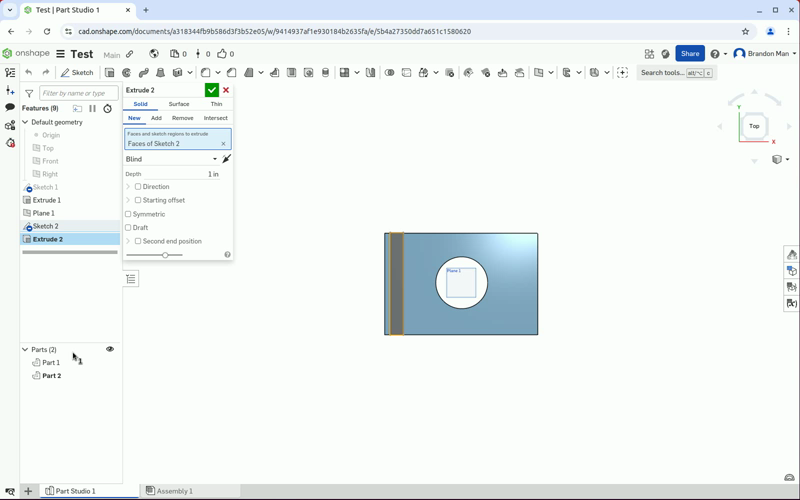
mouse_move(143, 106)
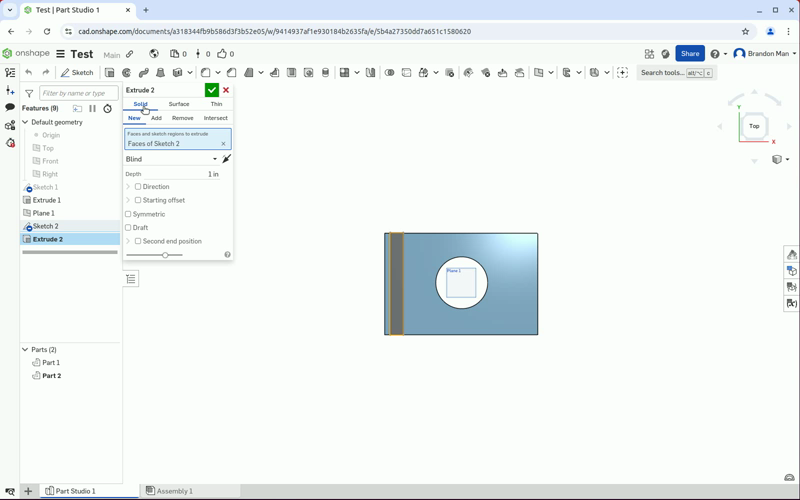
click(143, 106)
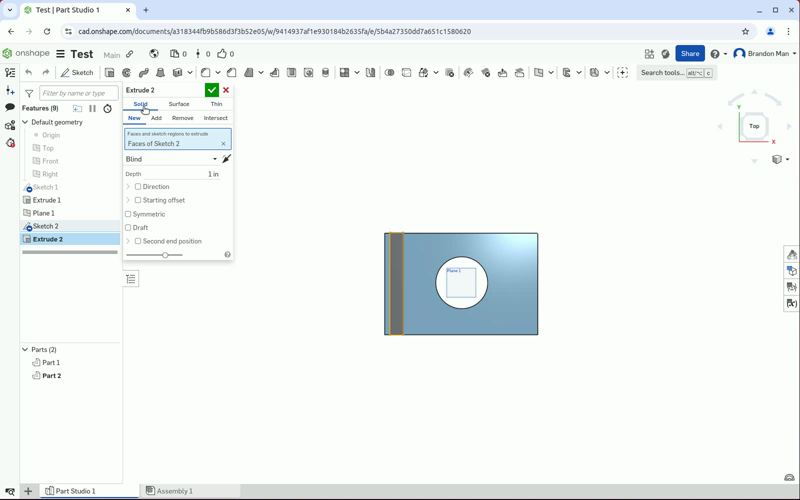
mouse_move(186, 120)
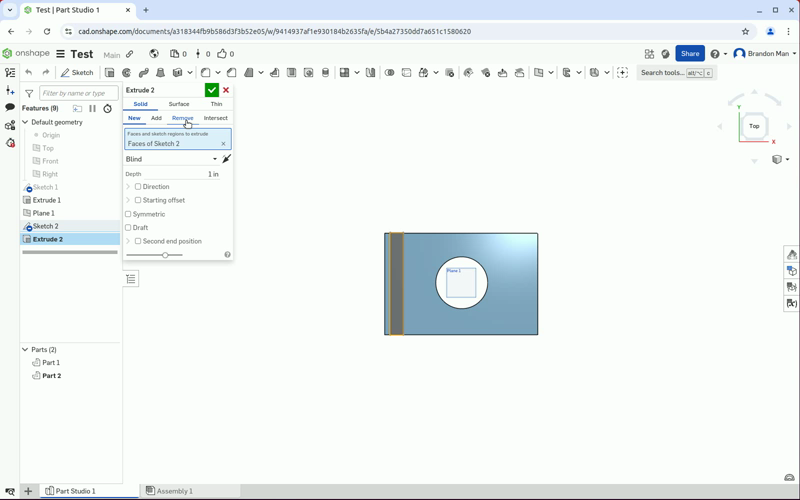
click(186, 120)
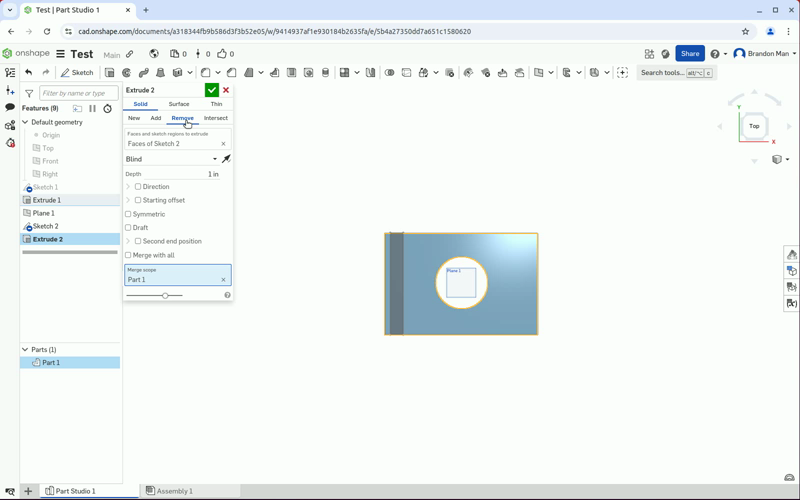
key(tab, 4)
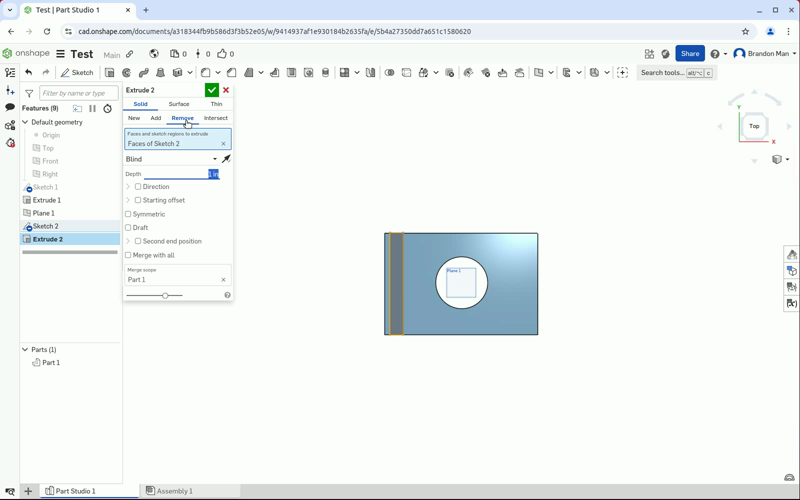
text(0.963)
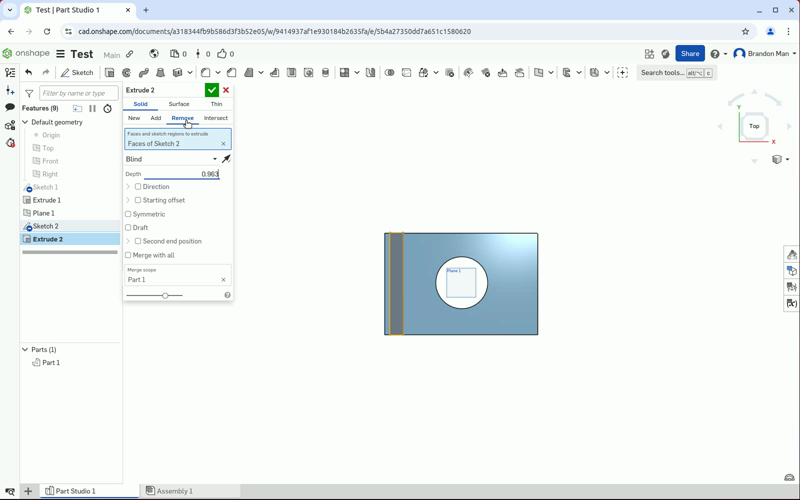
key(tab, 6)
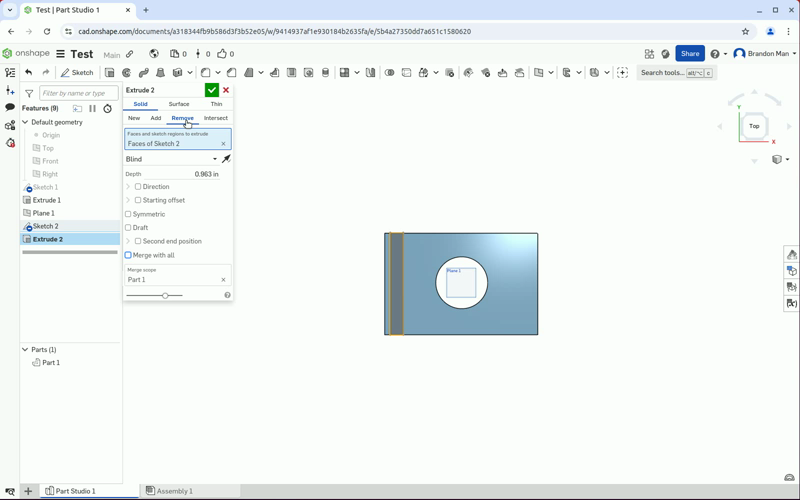
key(space)
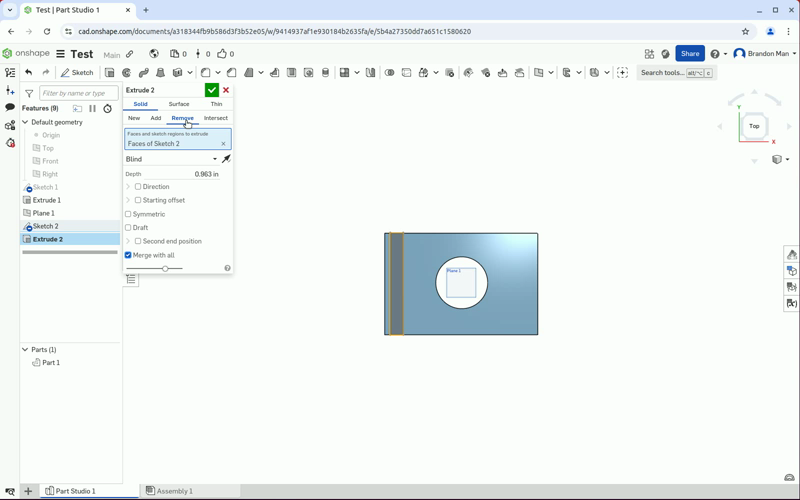
key(enter)
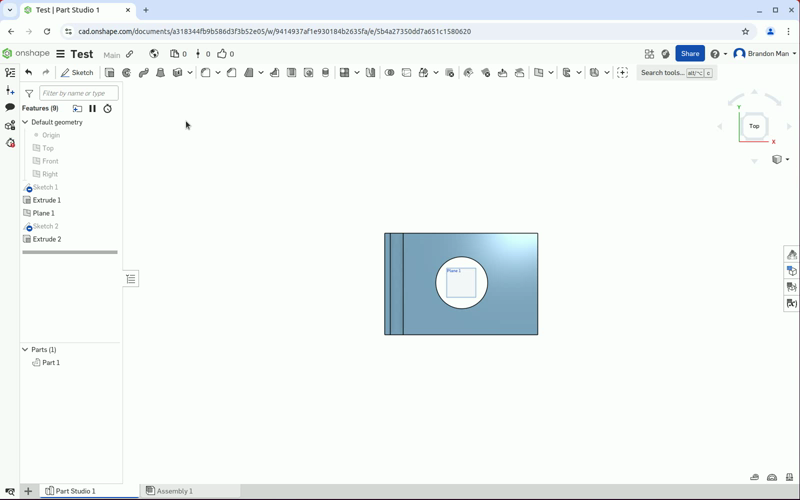
key(shift+h)
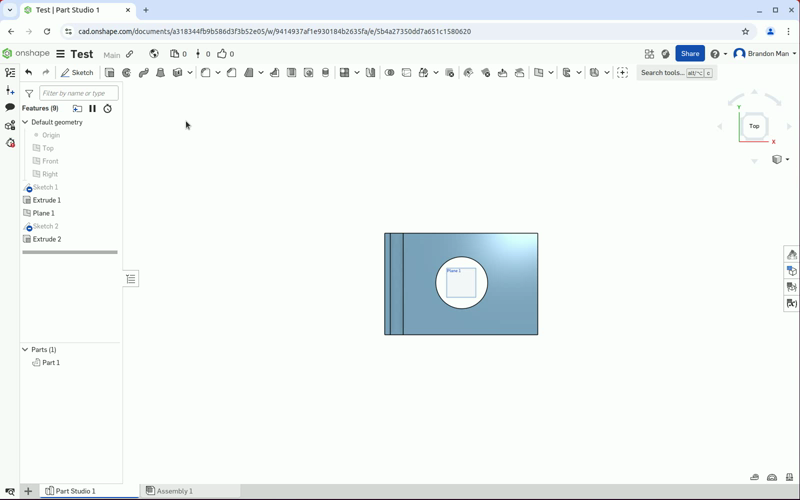
key(shift+h)
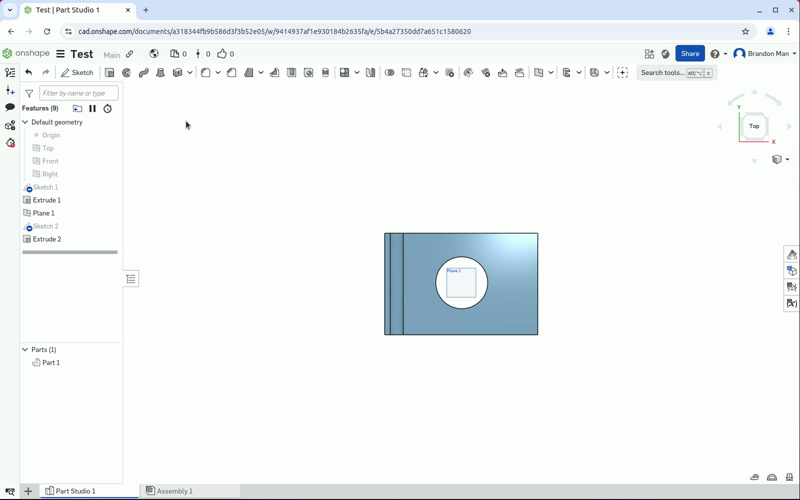
mouse_move(73, 189)
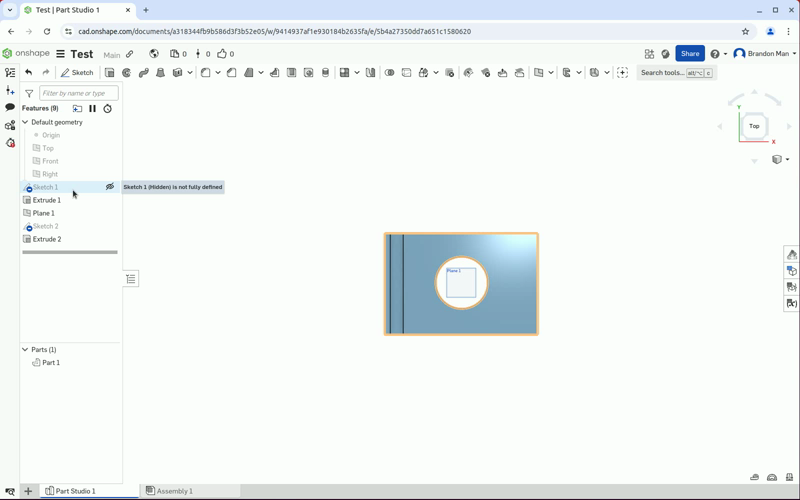
click(73, 189)
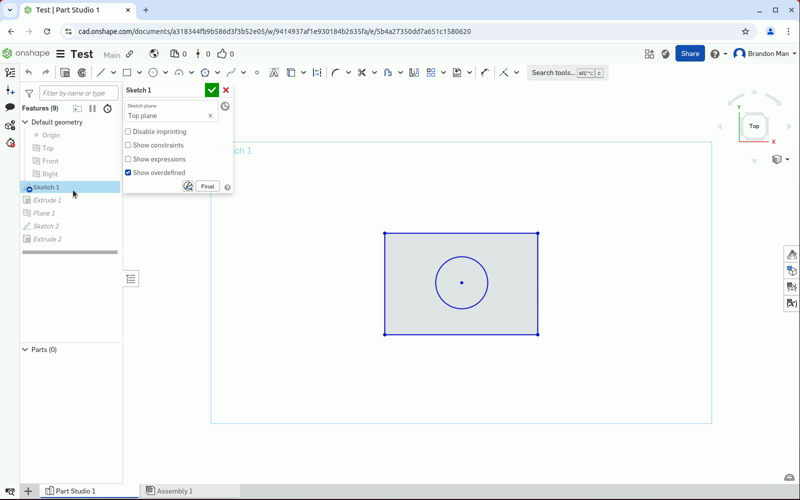
mouse_move(229, 92)
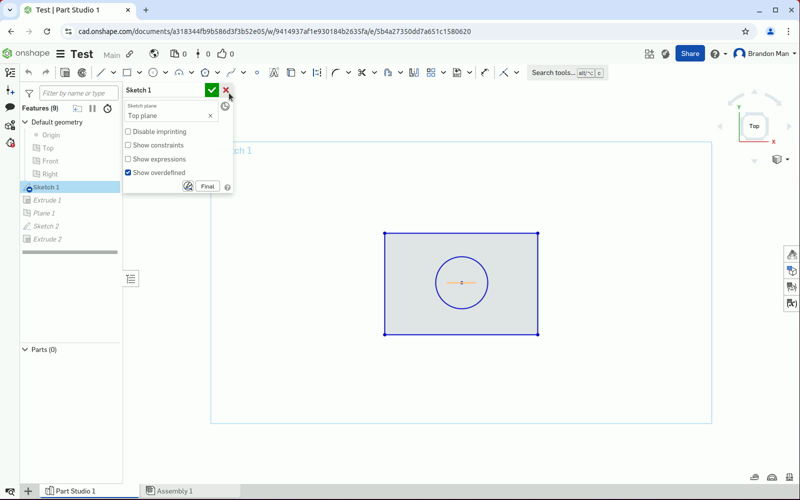
click(229, 92)
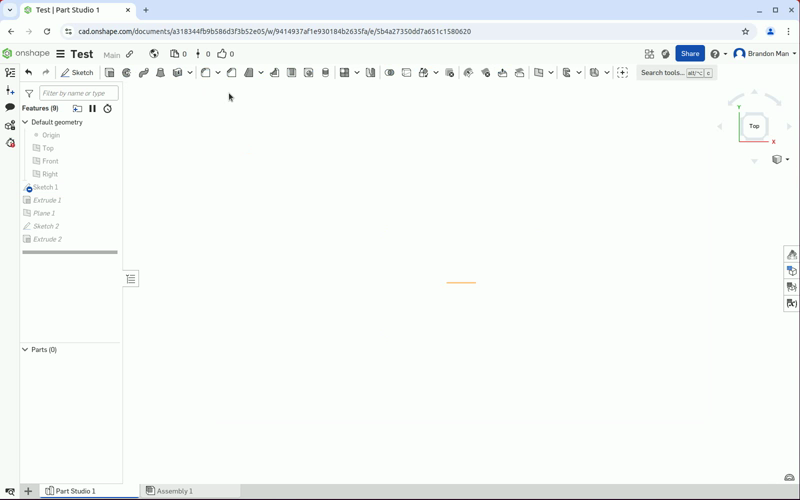
key(shift+s)
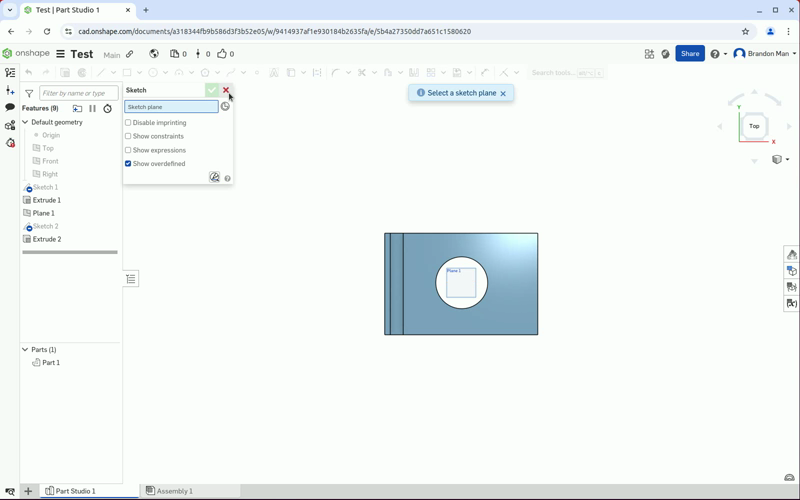
mouse_move(73, 215)
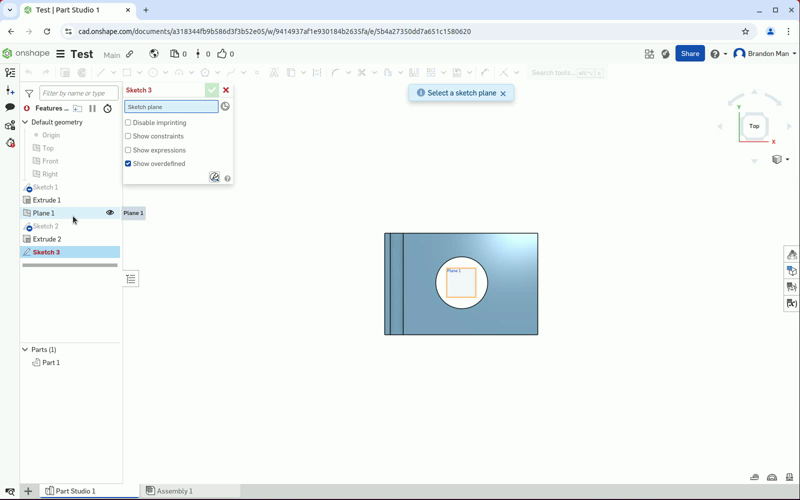
click(73, 215)
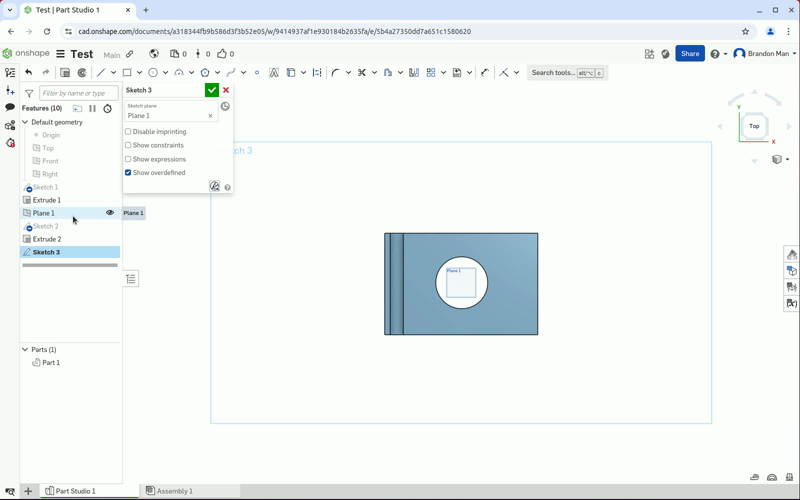
mouse_move(73, 352)
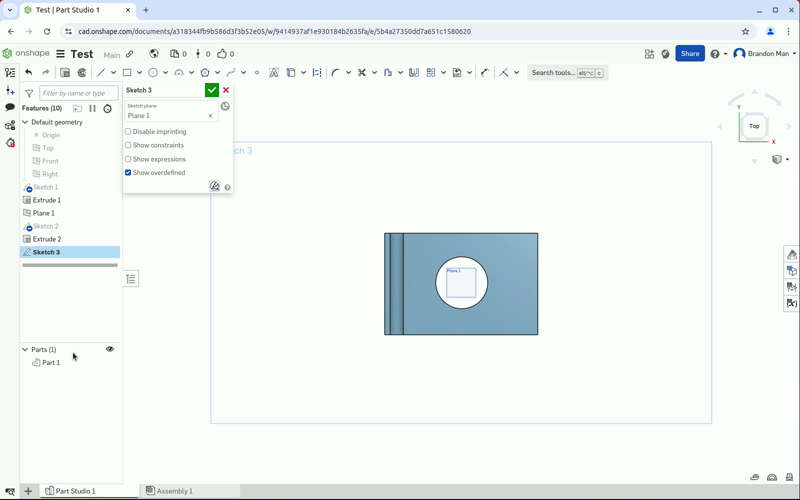
key(y)
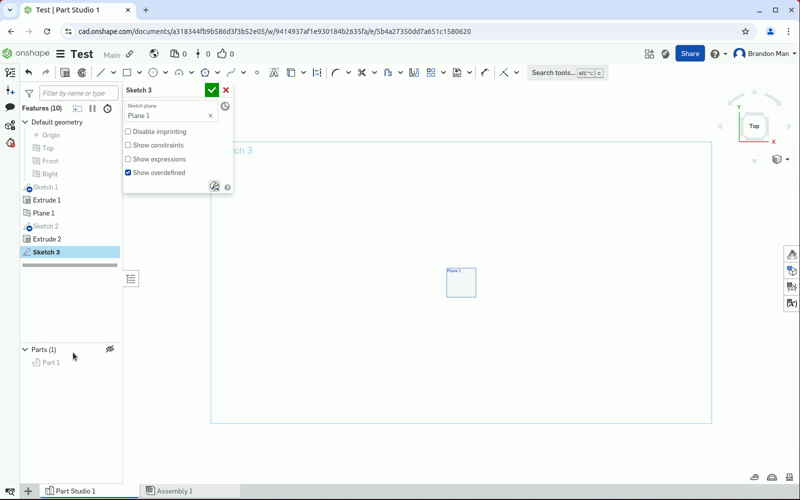
key(l)
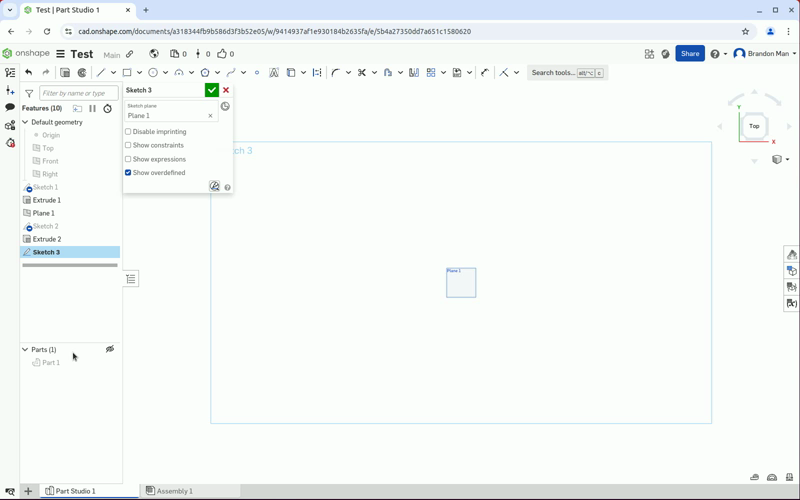
key_down(shift)
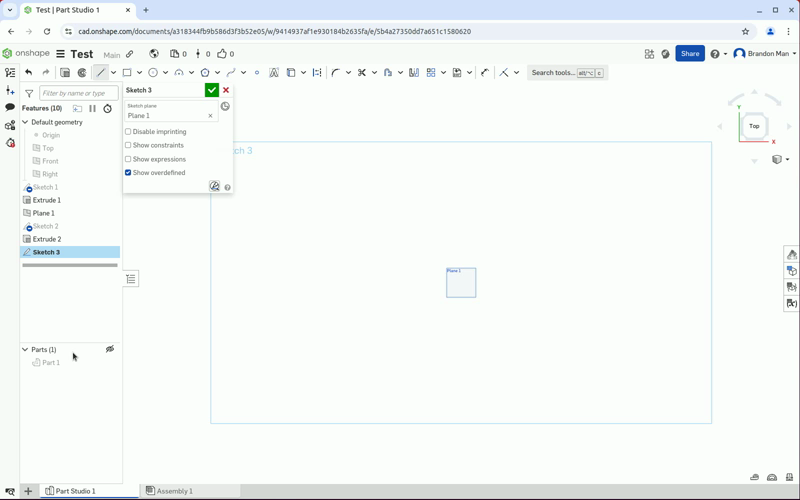
mouse_move(447, 334)
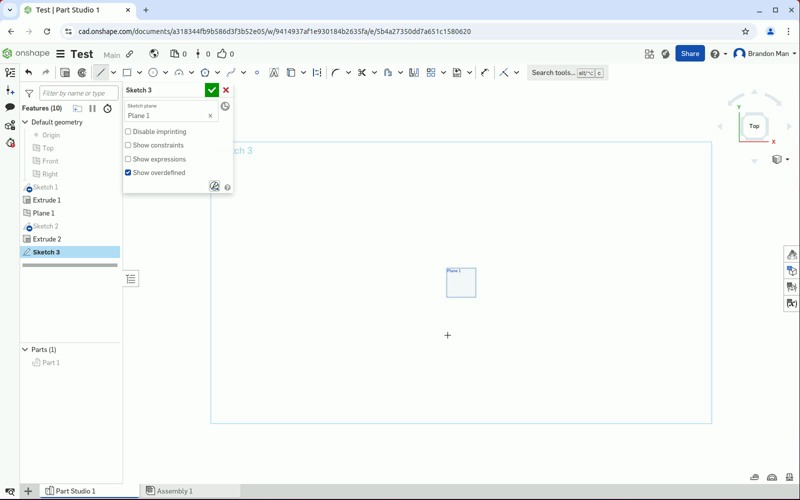
click(447, 334)
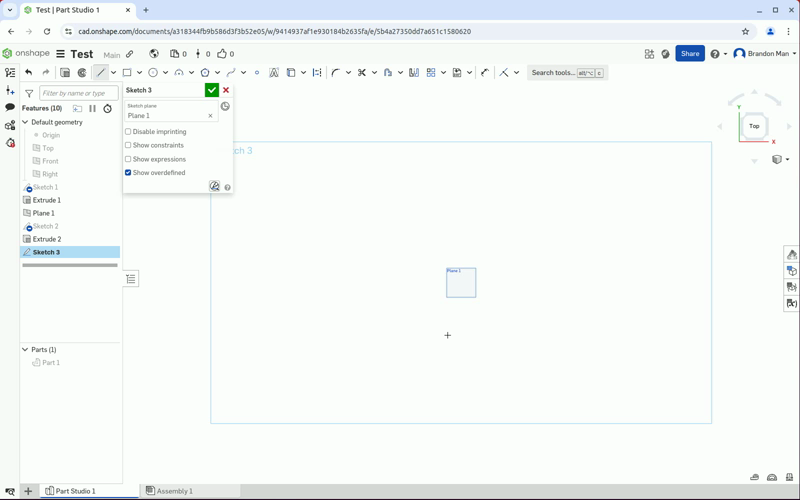
key_up(shift)
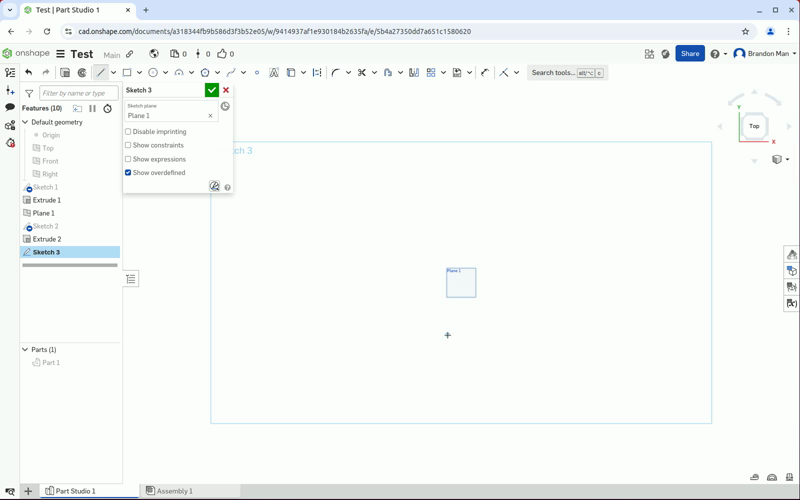
key_down(shift)
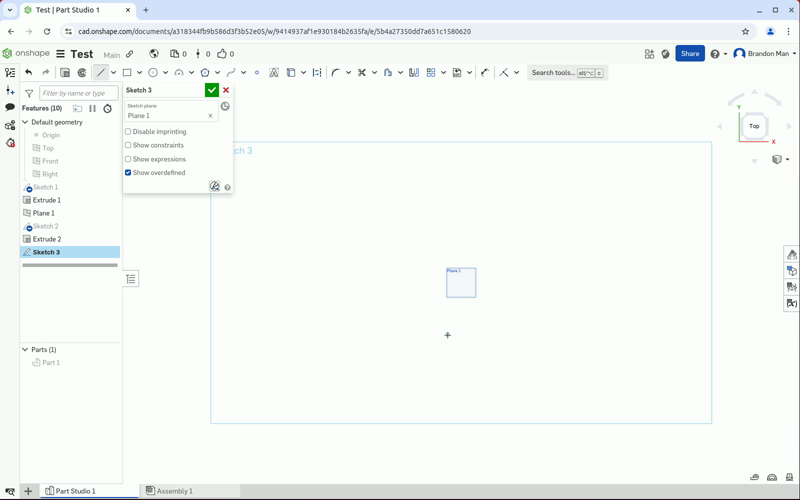
mouse_move(477, 334)
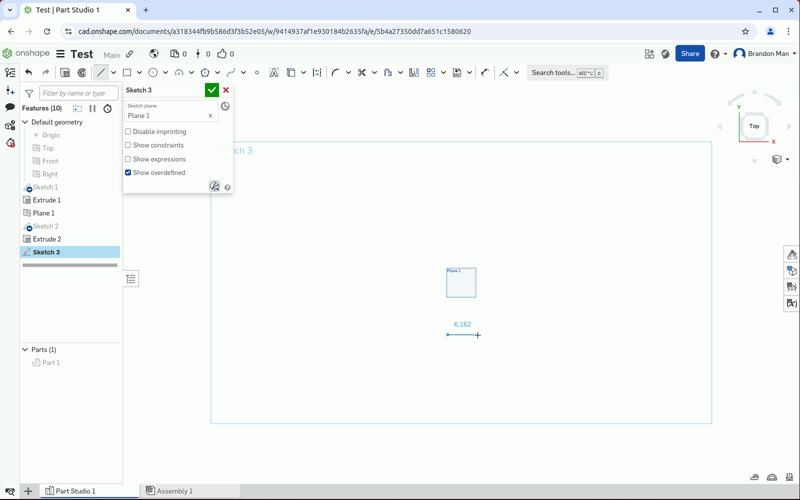
mouse_move(474, 334)
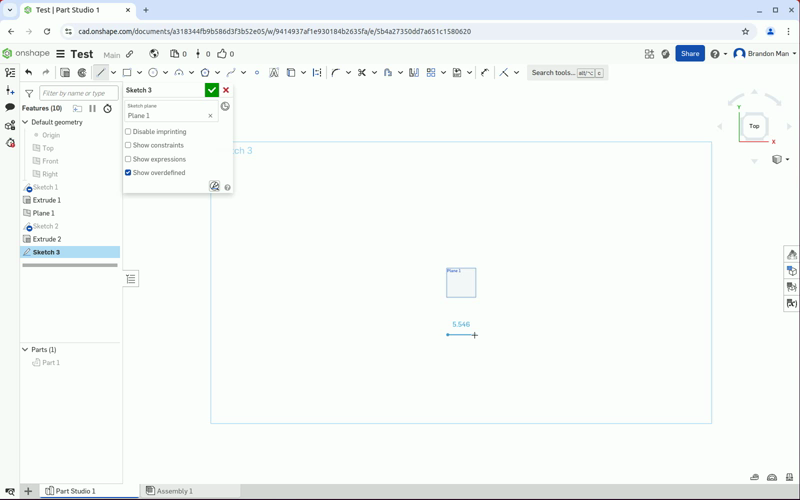
click(474, 334)
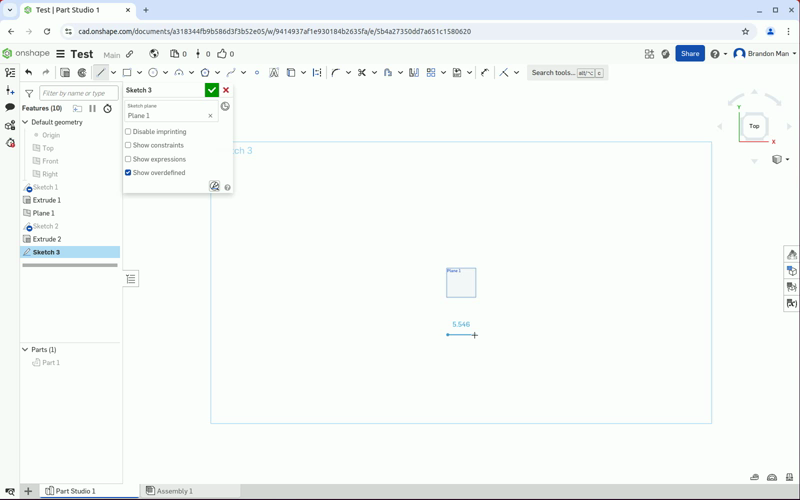
key_up(shift)
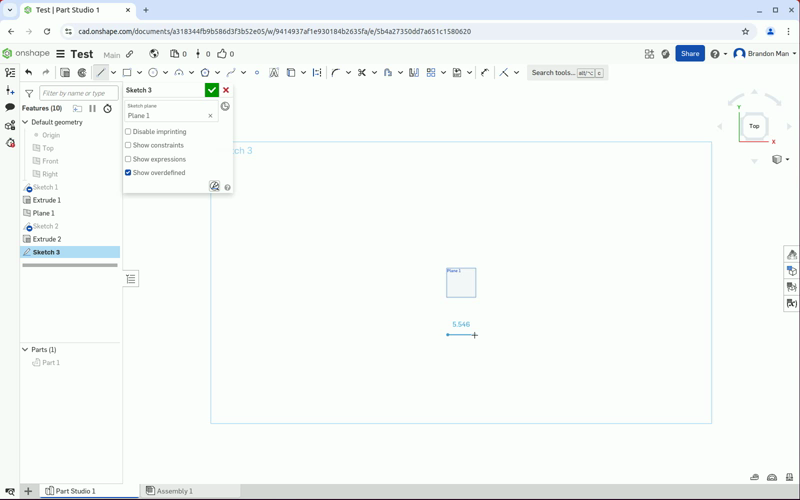
key_down(shift)
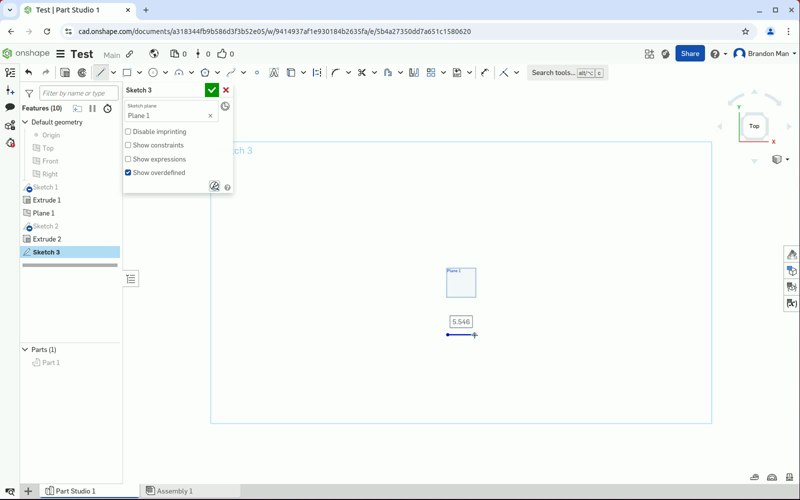
mouse_move(504, 334)
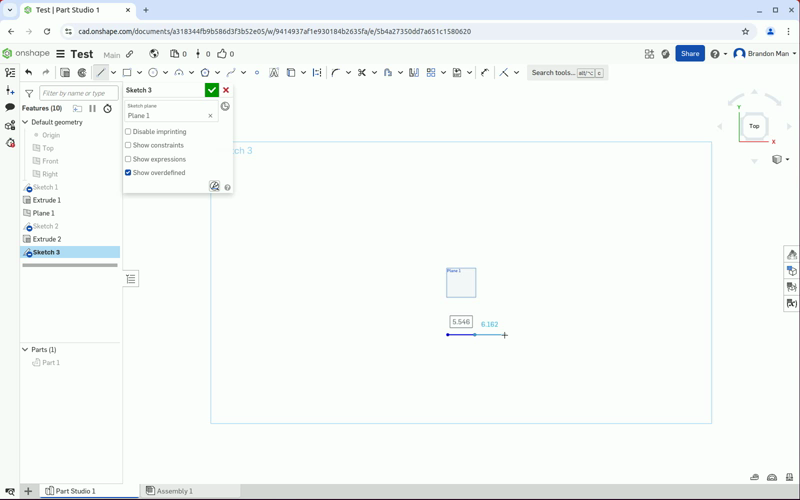
mouse_move(474, 304)
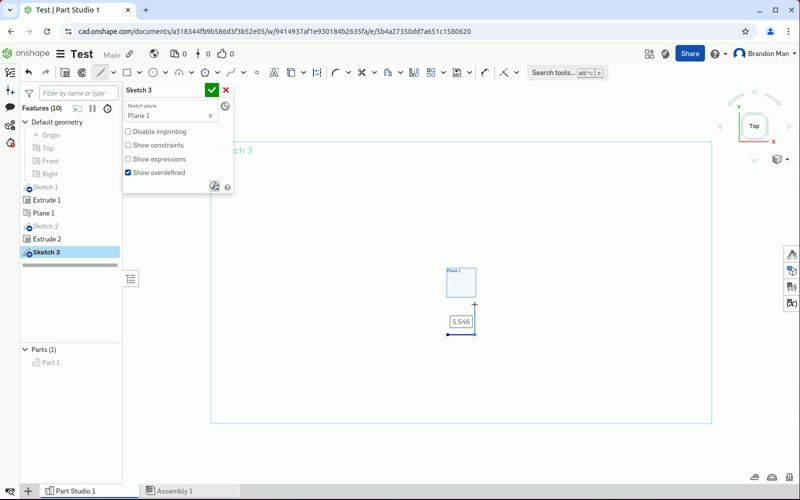
click(474, 304)
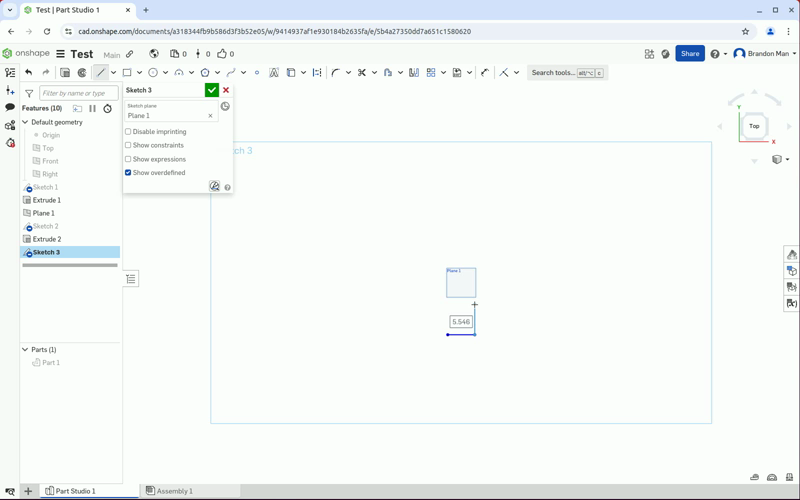
key_up(shift)
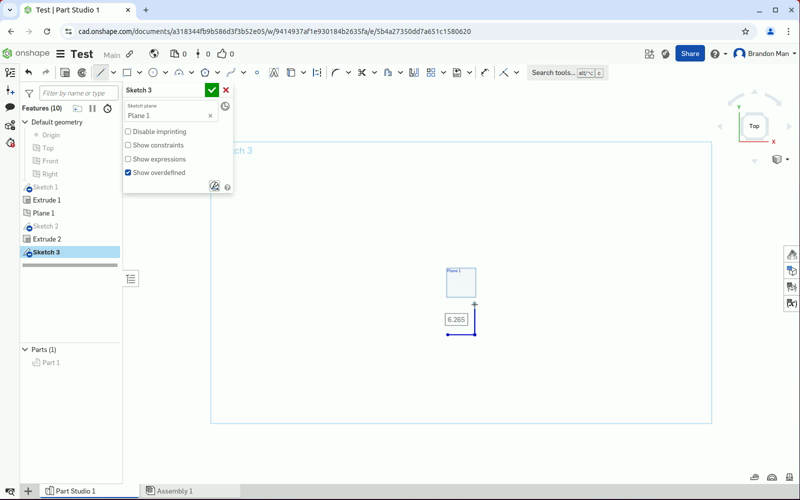
key(esc)
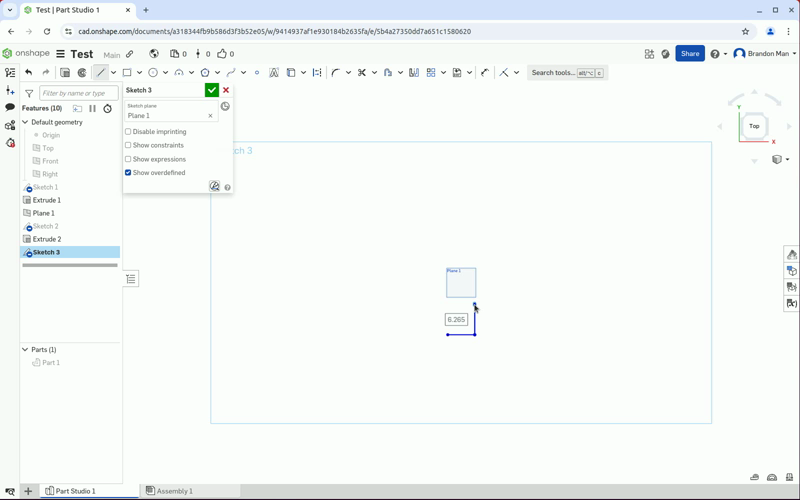
key(a)
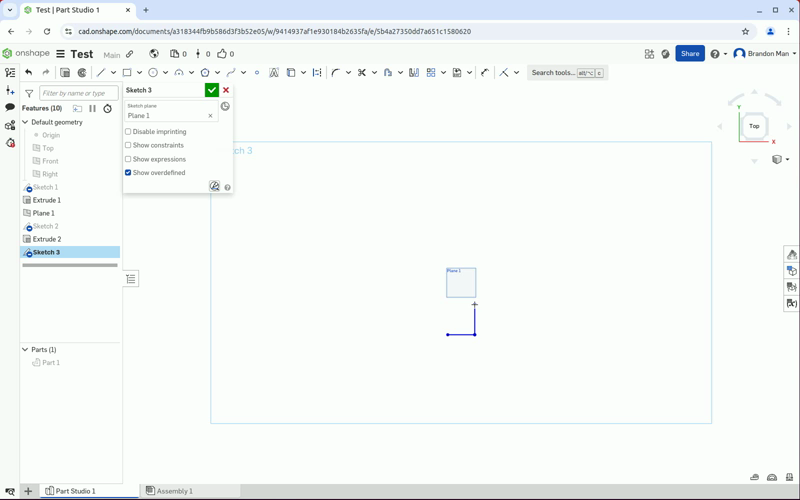
mouse_move(474, 304)
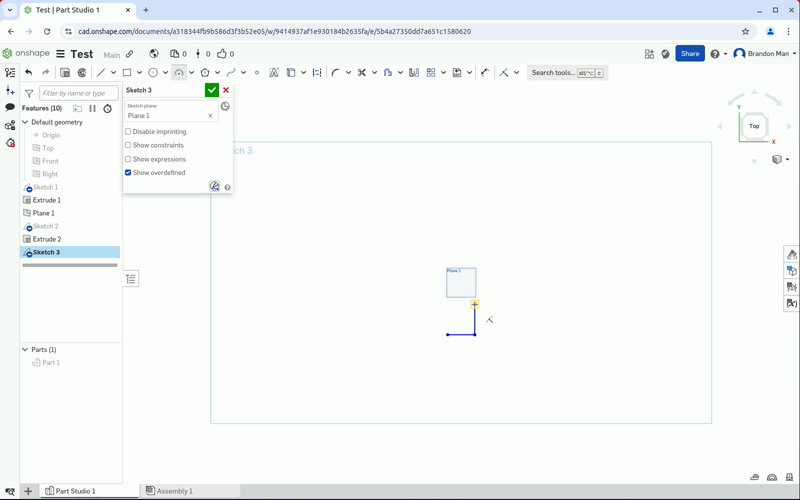
click(474, 304)
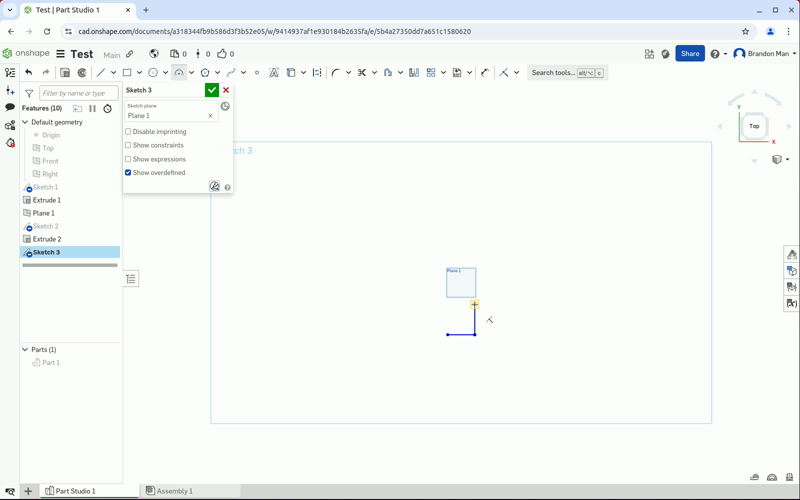
key_down(shift)
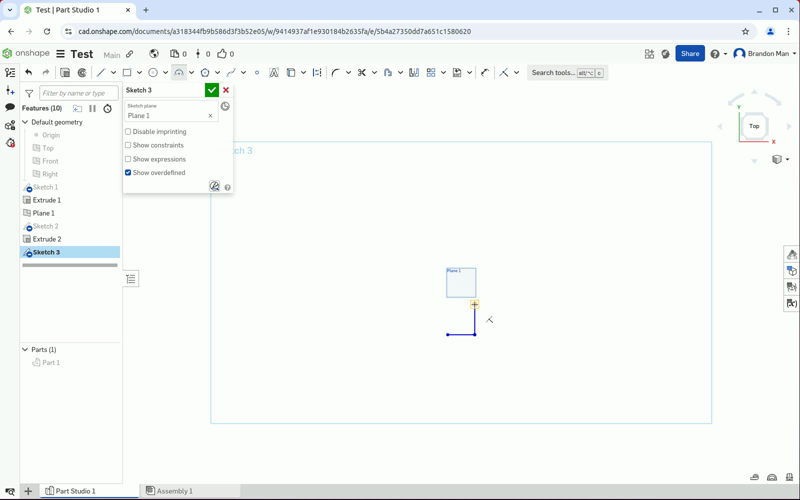
mouse_move(447, 304)
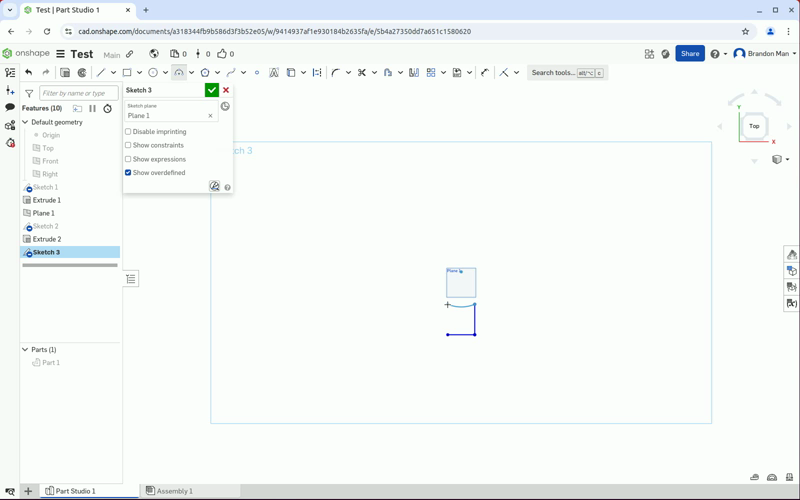
click(447, 304)
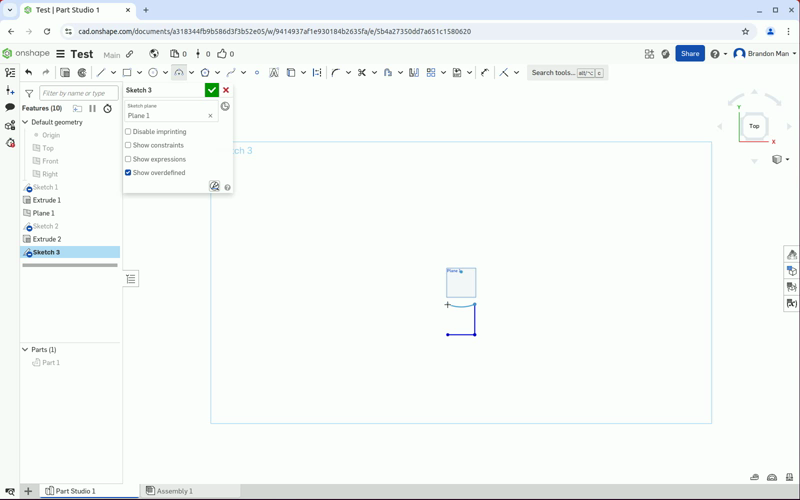
mouse_move(461, 307)
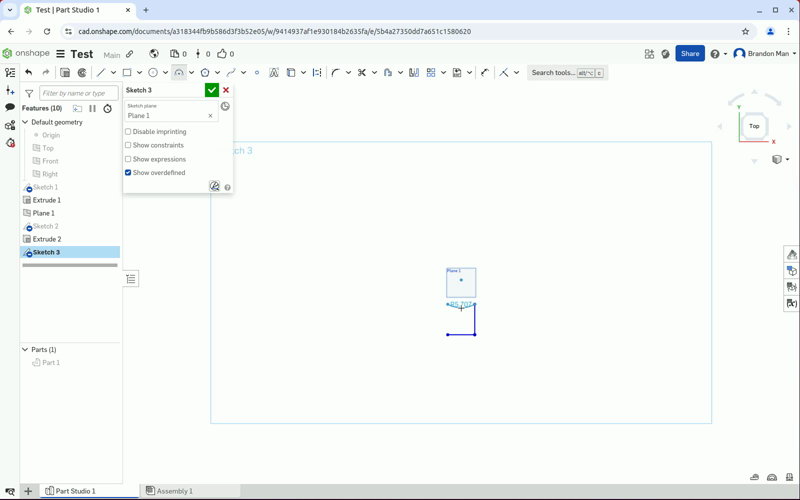
click(461, 307)
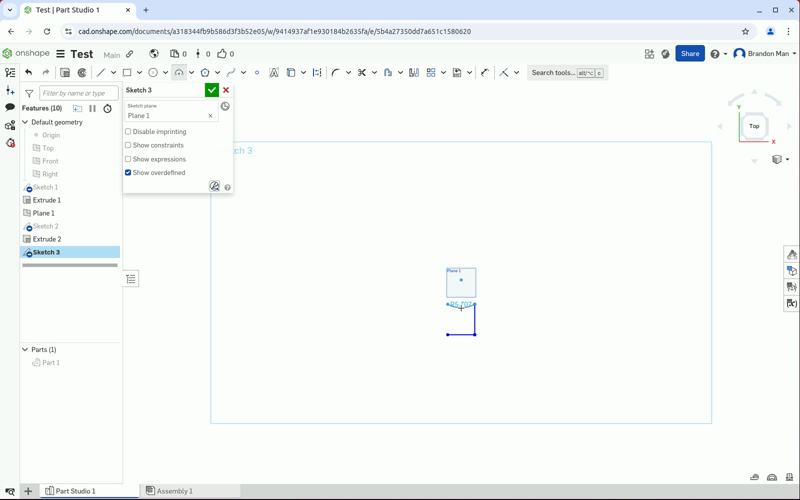
key_up(shift)
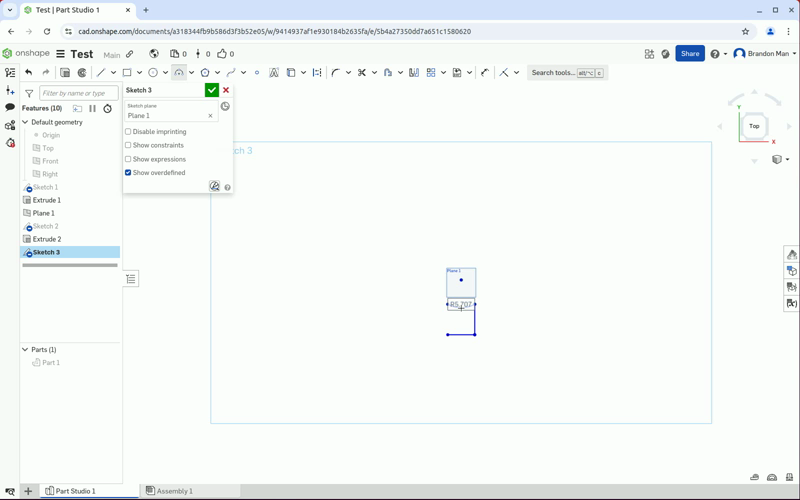
key(esc)
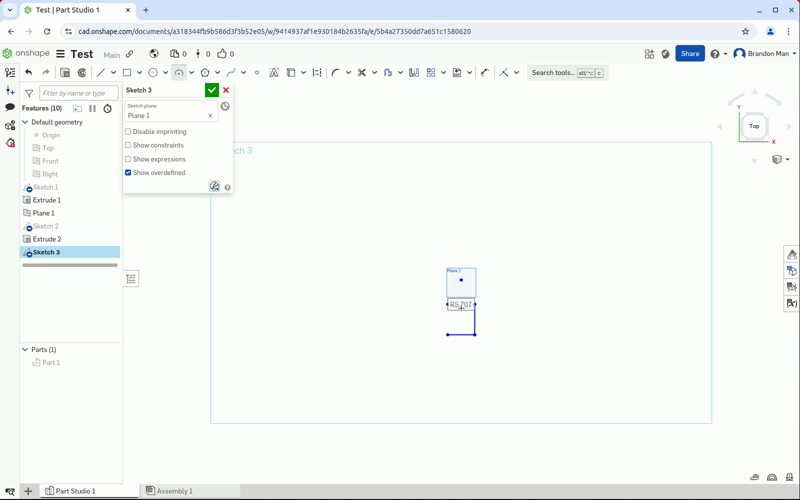
key(l)
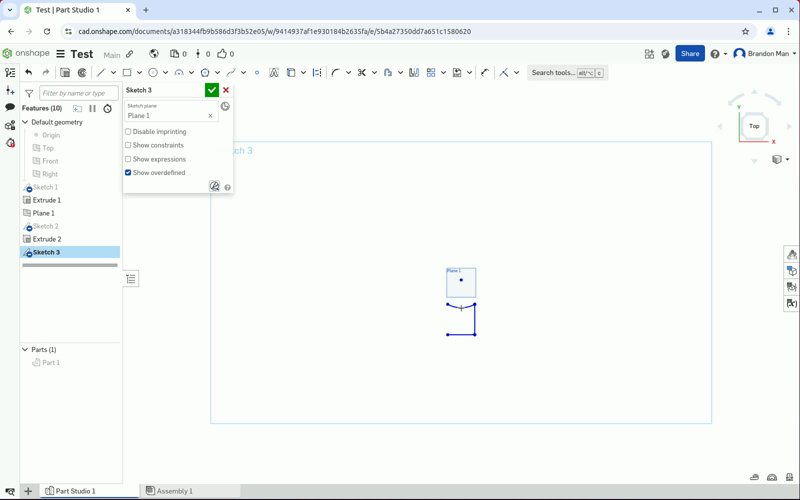
mouse_move(447, 304)
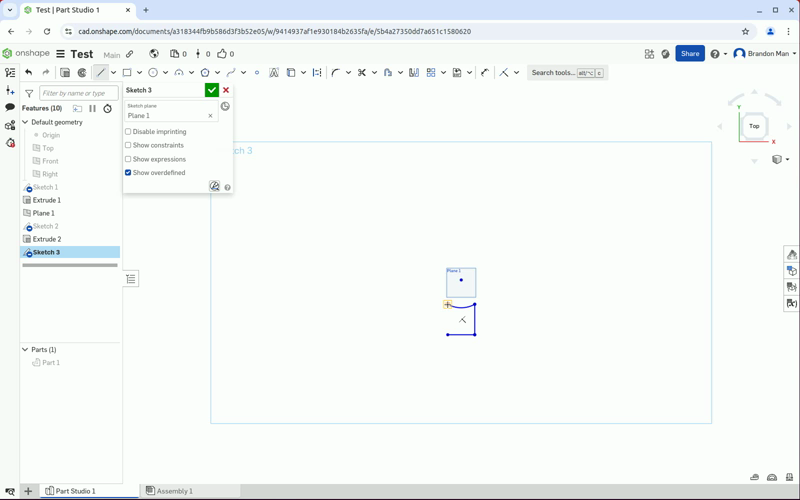
click(447, 304)
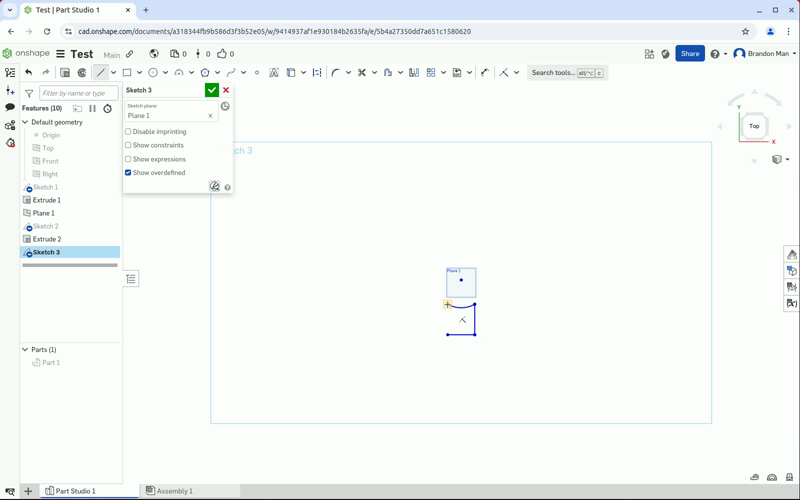
mouse_move(477, 304)
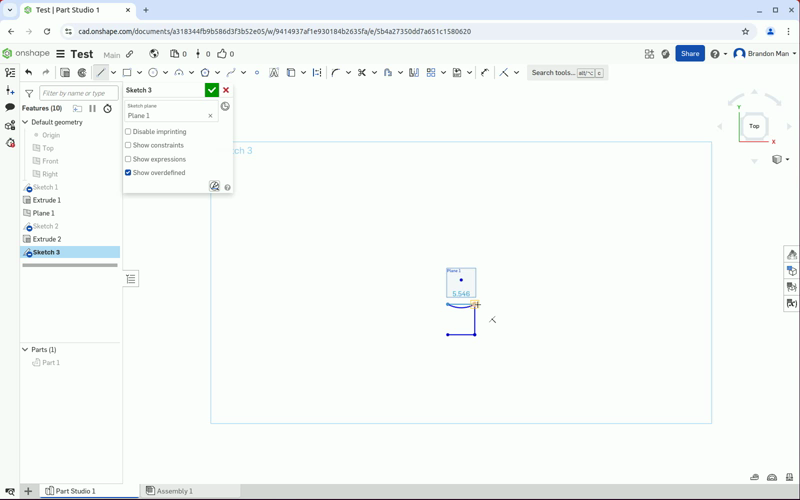
key_down(shift)
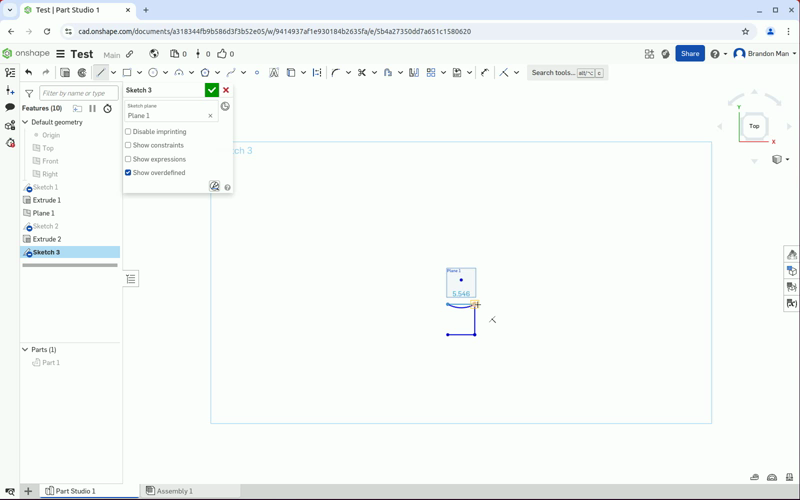
mouse_move(447, 334)
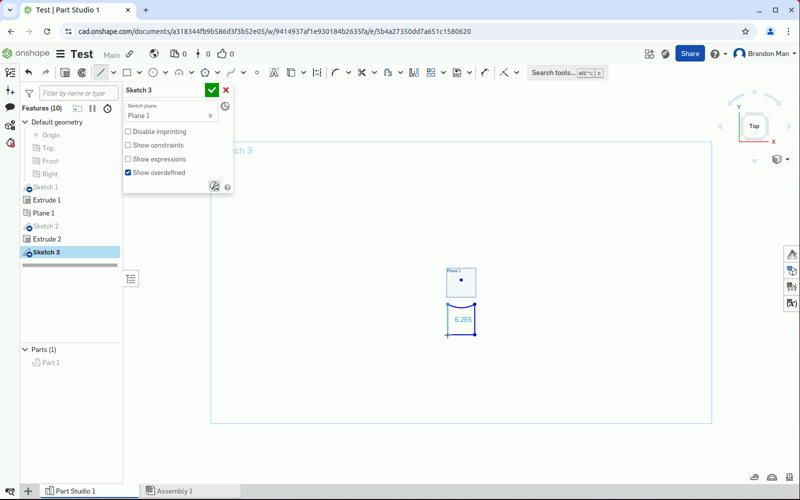
key_up(shift)
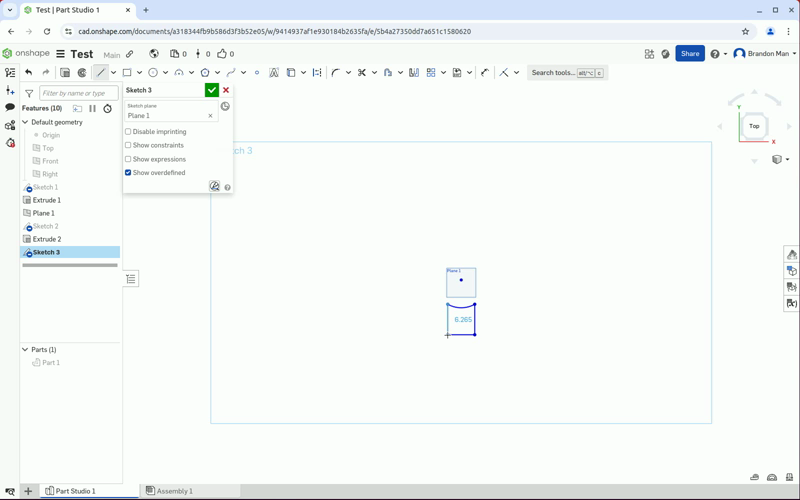
click(447, 334)
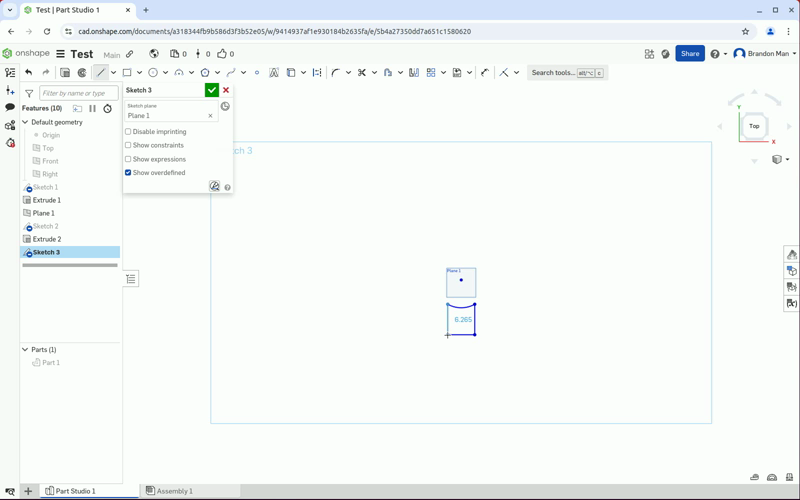
key(esc)
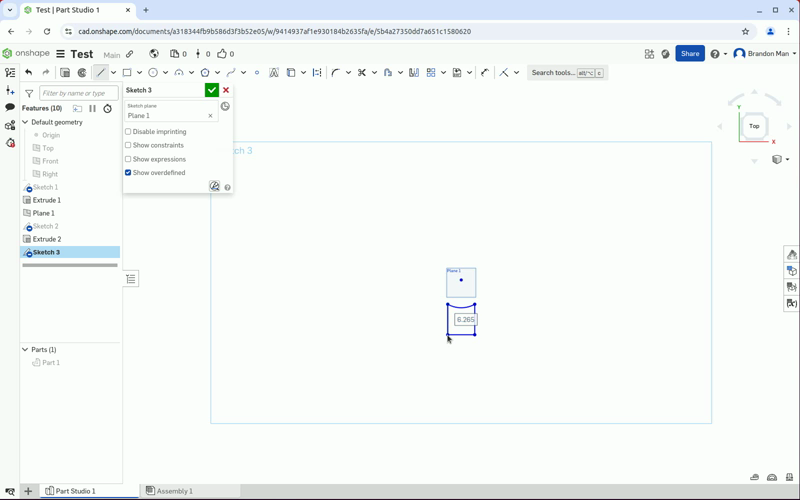
mouse_move(470, 318)
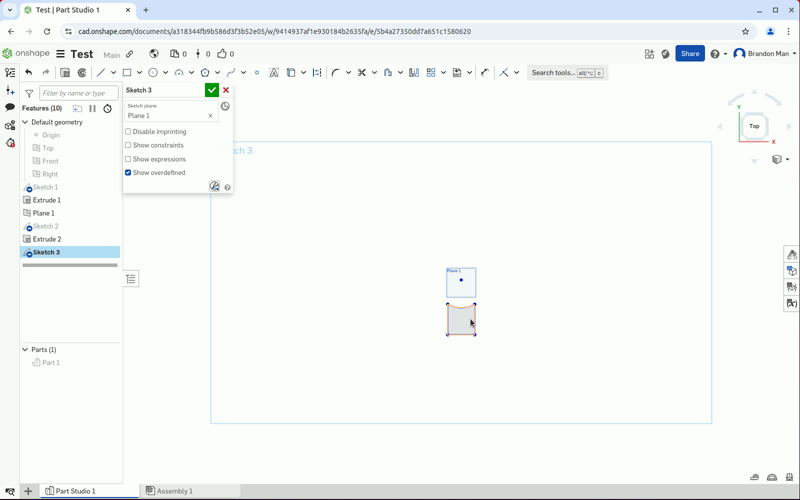
scroll(6)
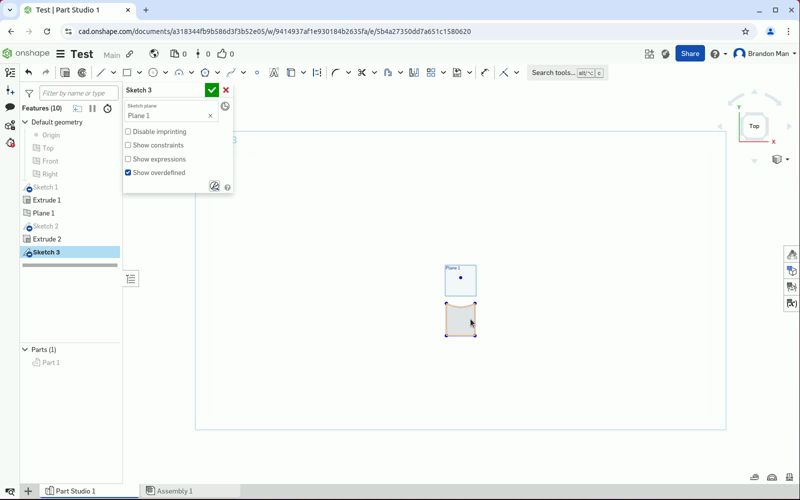
scroll(6)
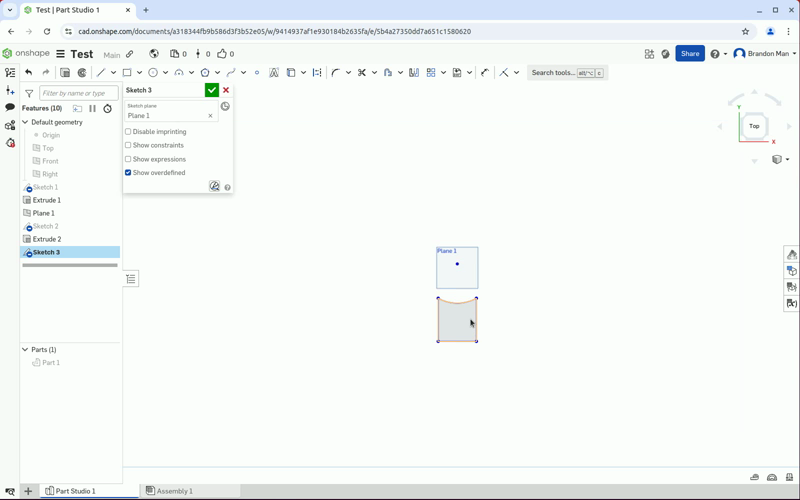
scroll(6)
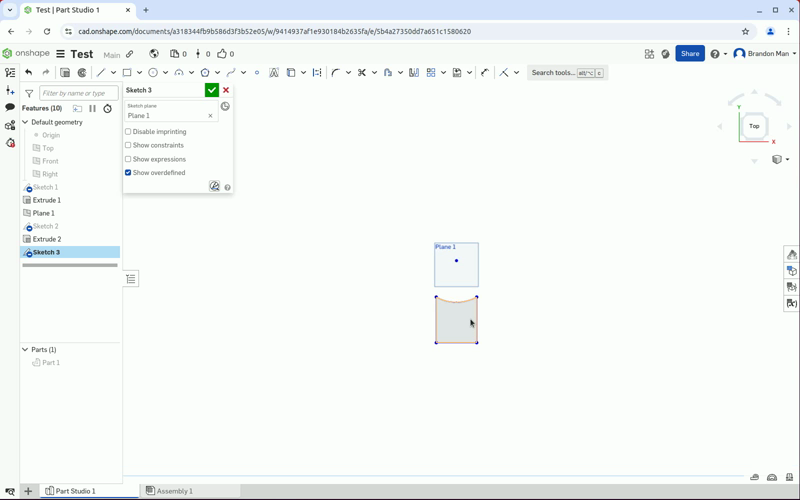
scroll(6)
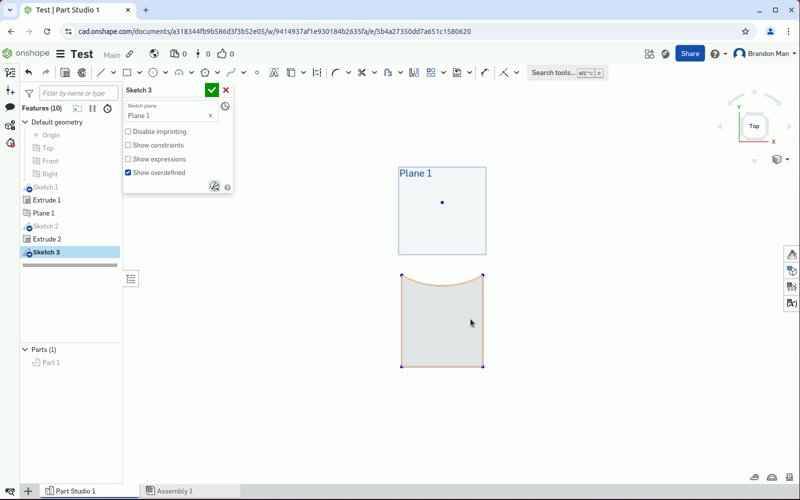
scroll(6)
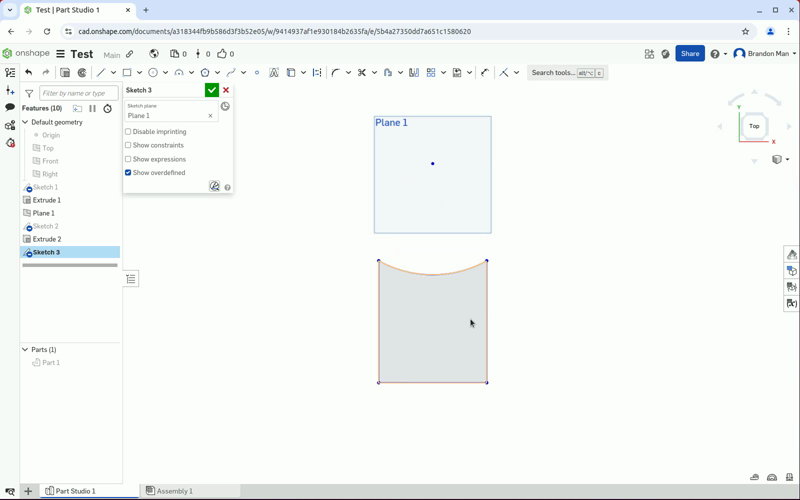
scroll(6)
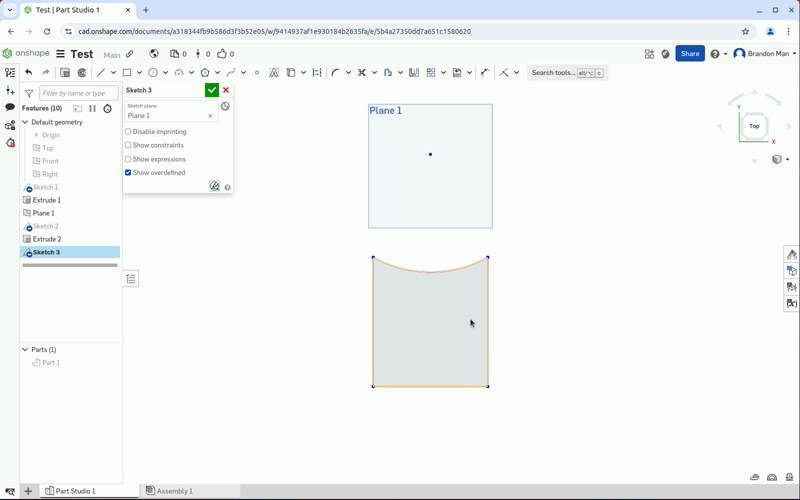
scroll(6)
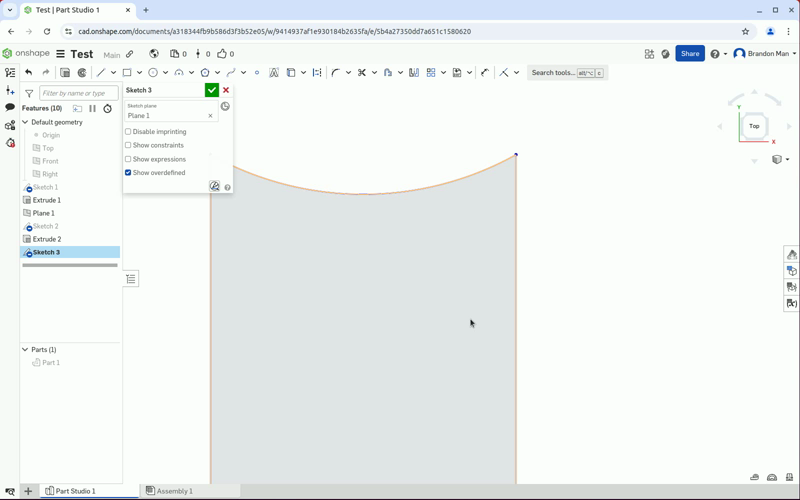
click(470, 318)
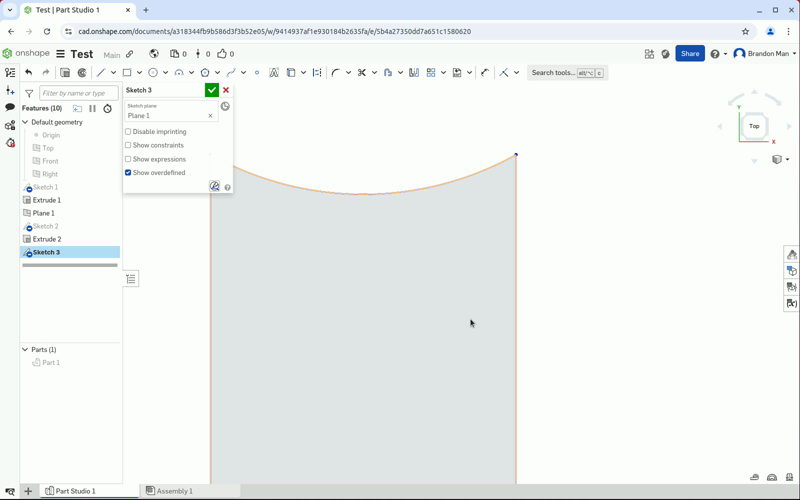
scroll(-6)
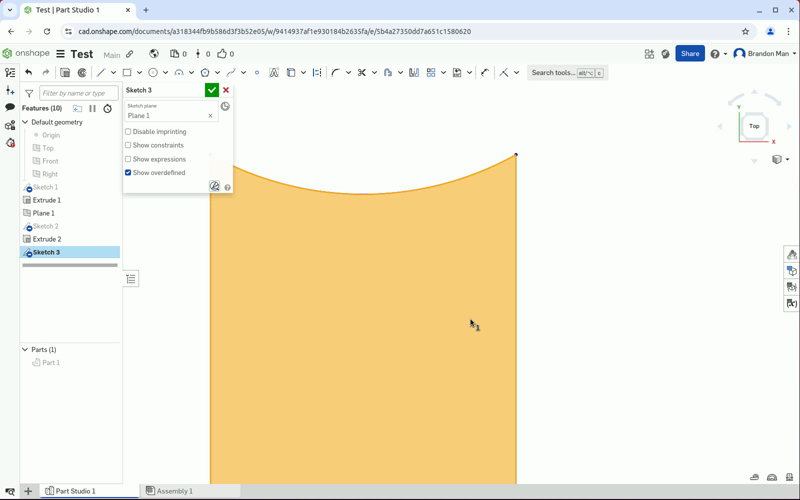
scroll(-6)
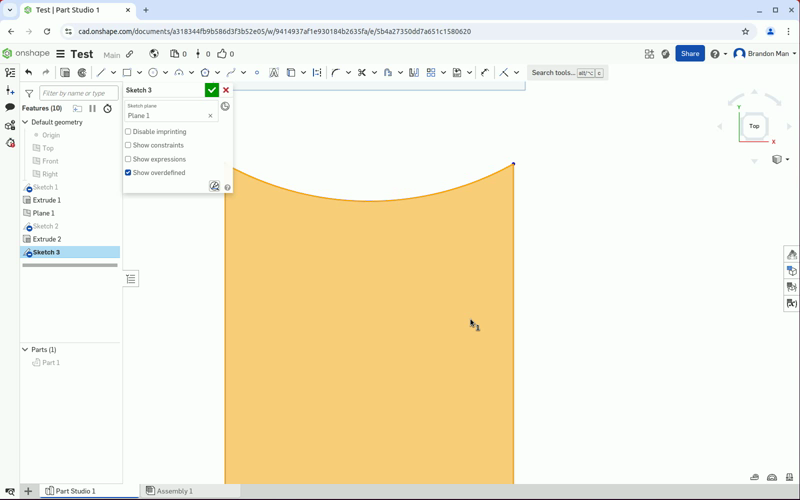
scroll(-6)
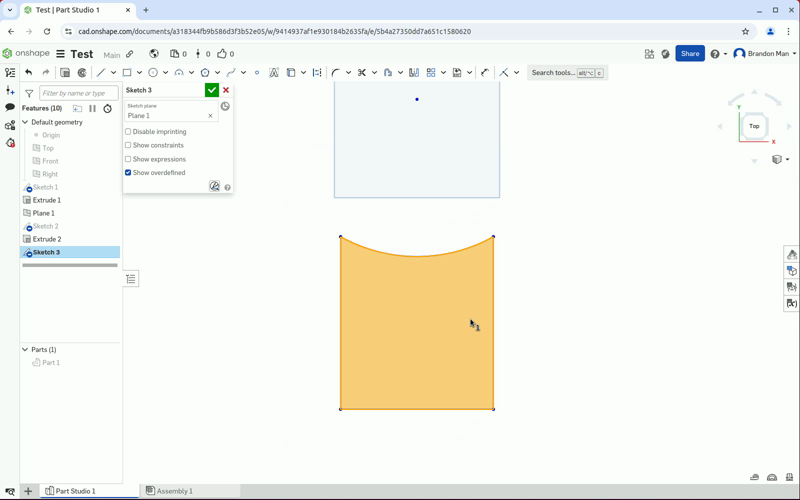
scroll(-6)
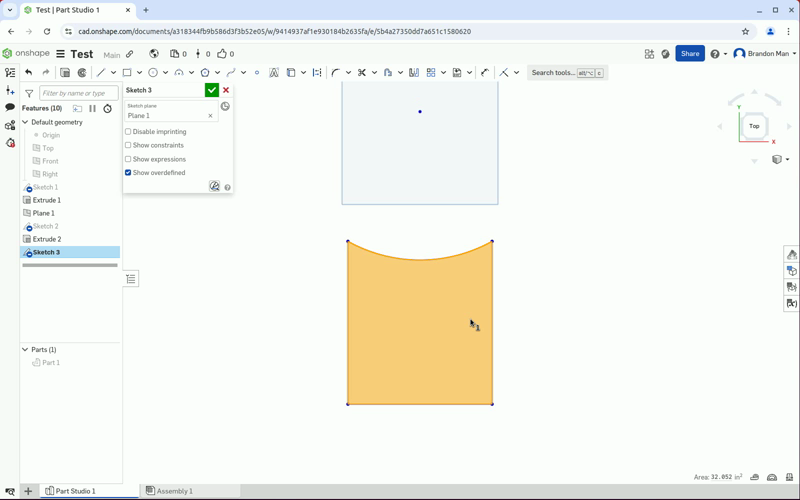
scroll(-6)
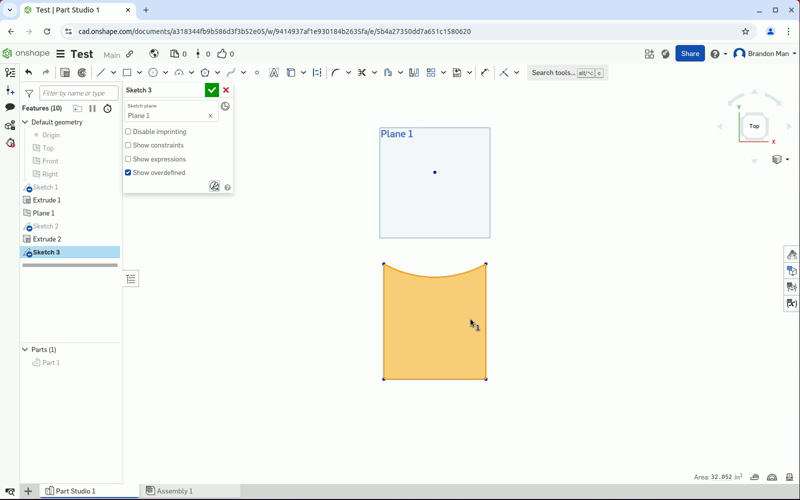
scroll(-6)
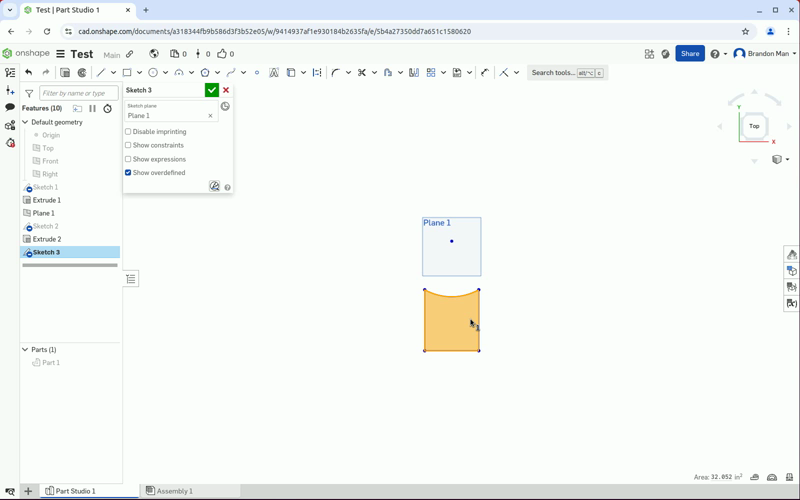
scroll(-6)
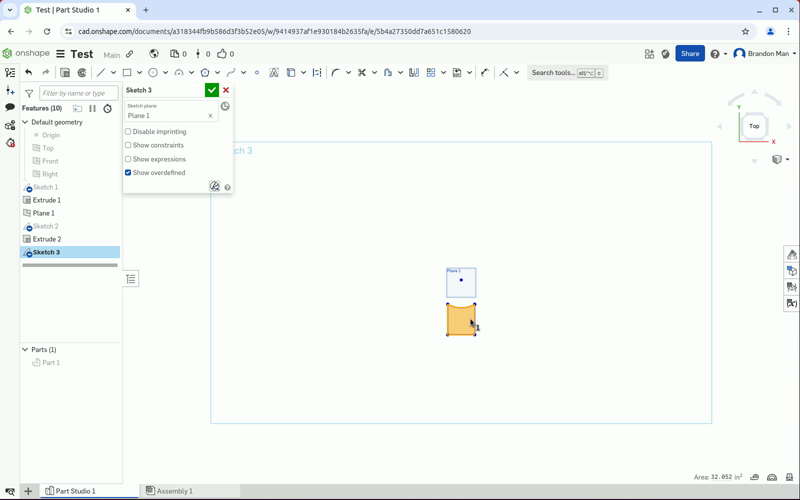
mouse_move(73, 352)
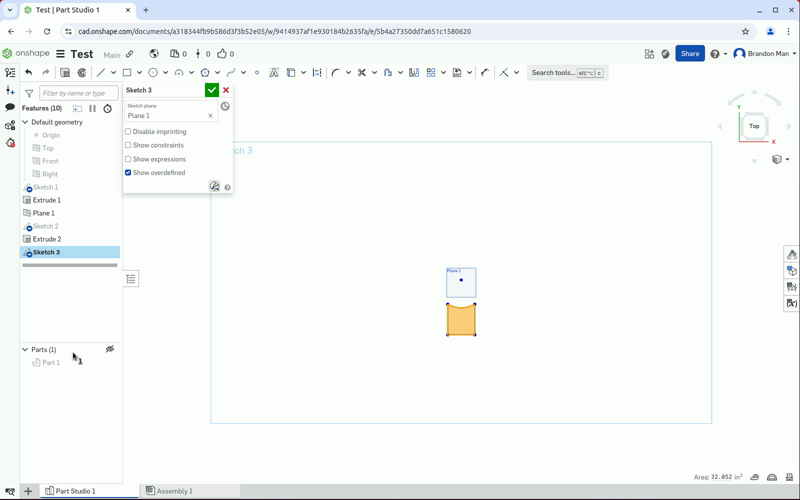
key(shift+y)
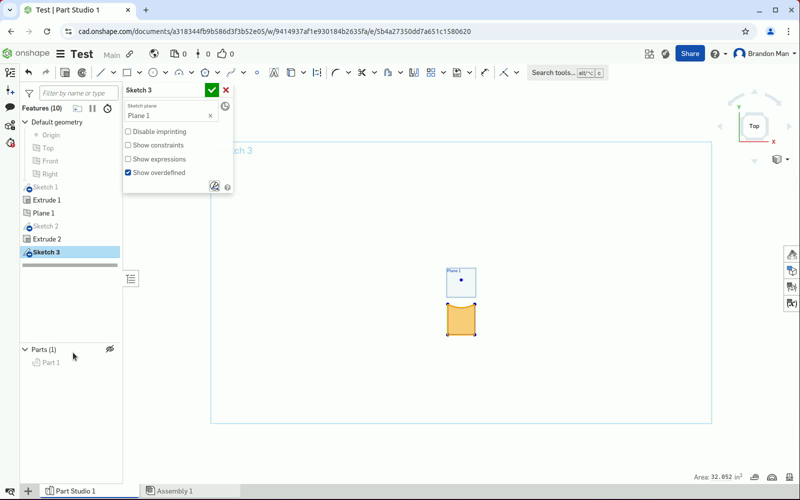
key(shift+e)
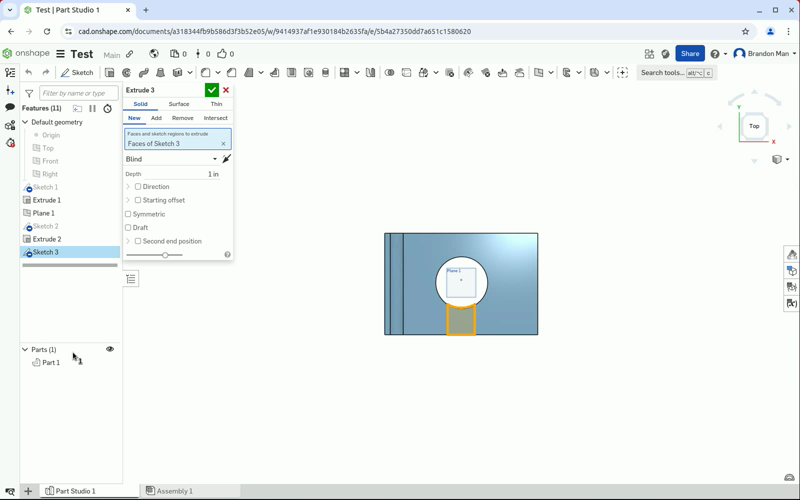
mouse_move(143, 106)
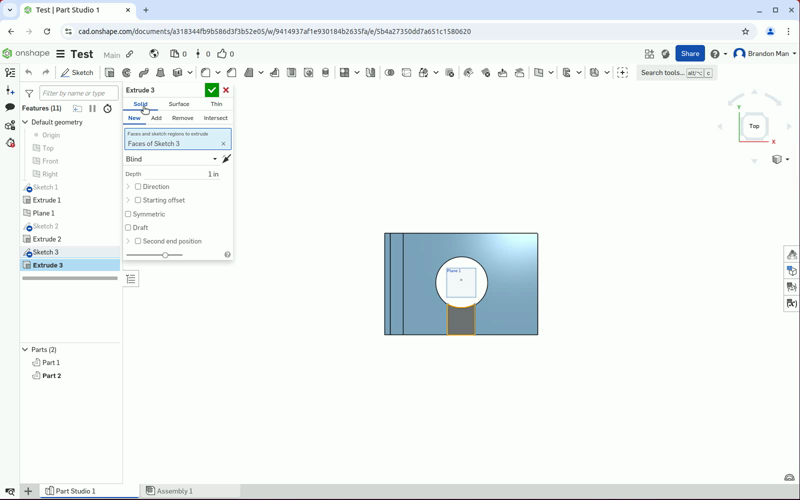
click(143, 106)
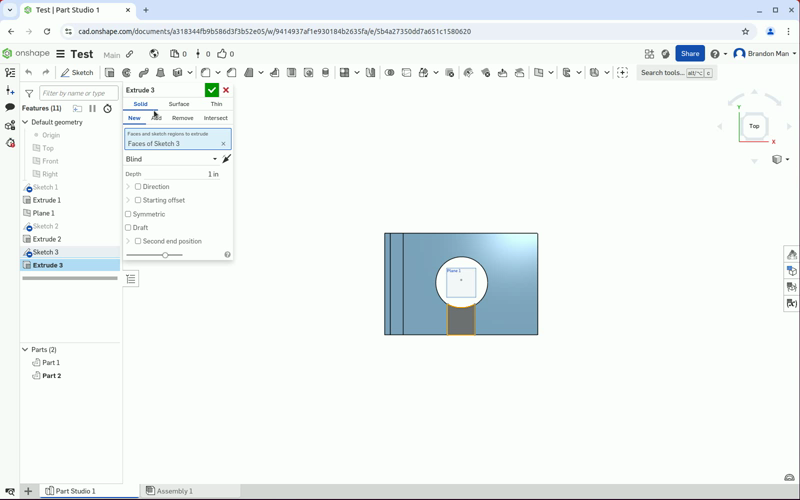
mouse_move(186, 120)
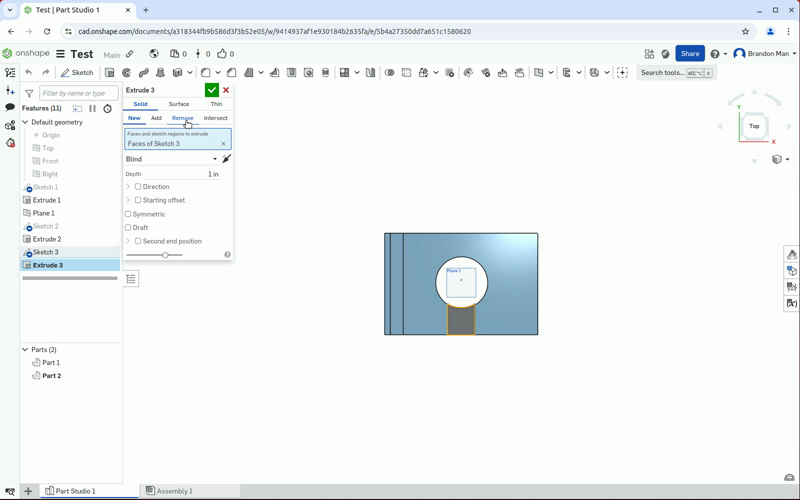
click(186, 120)
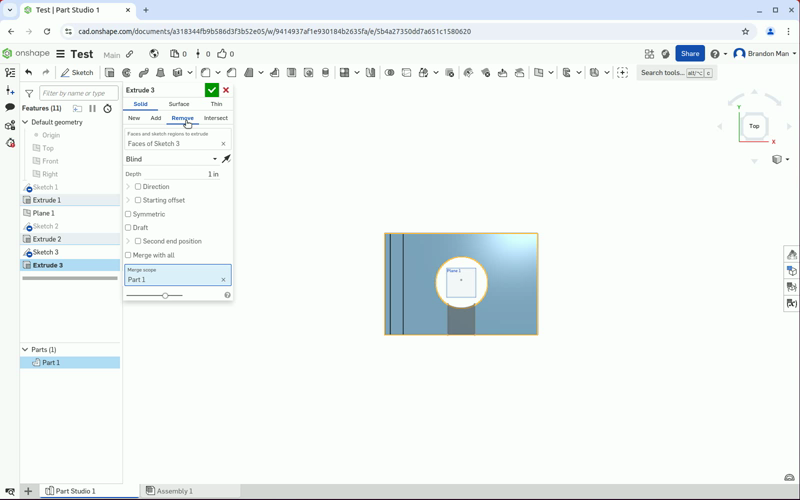
key(tab, 4)
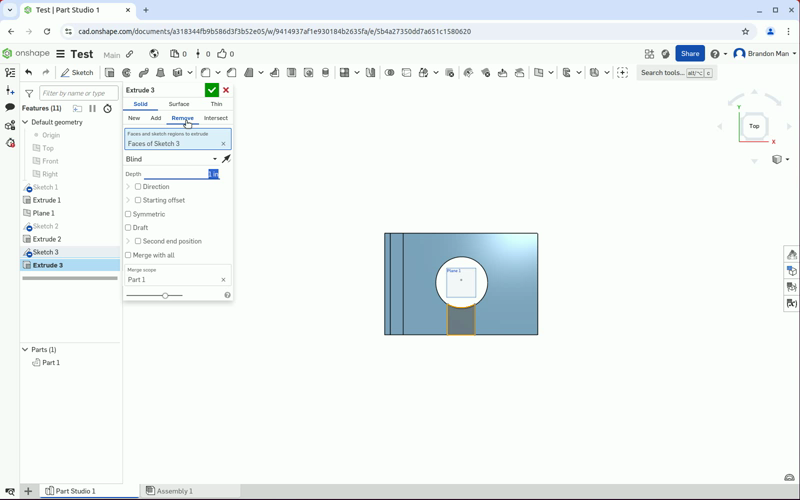
text(0.963)
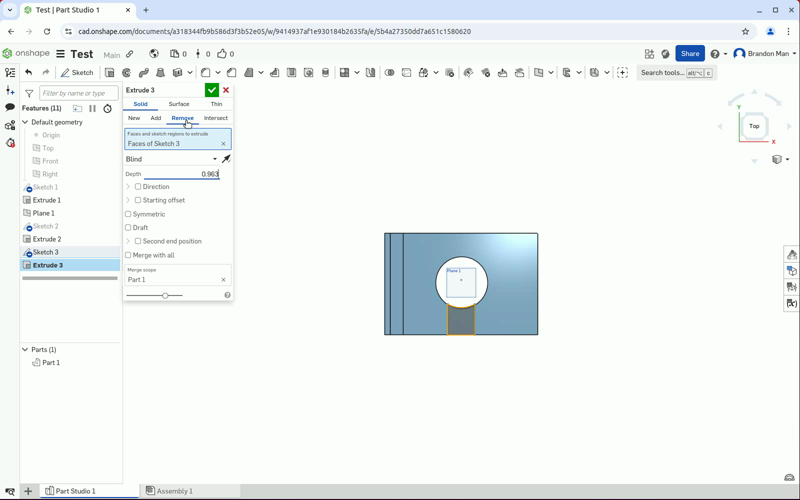
key(tab, 6)
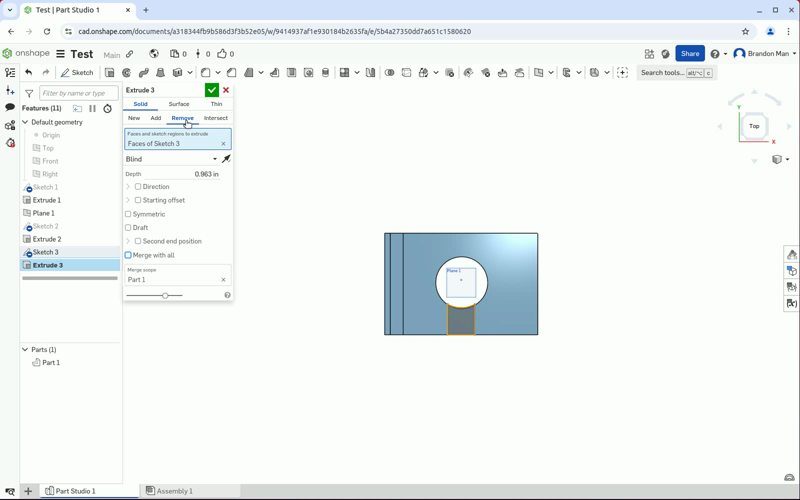
key(space)
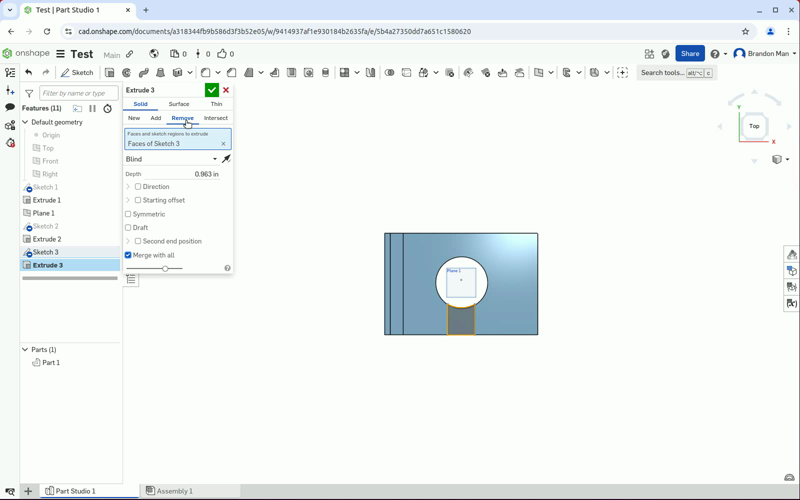
key(enter)
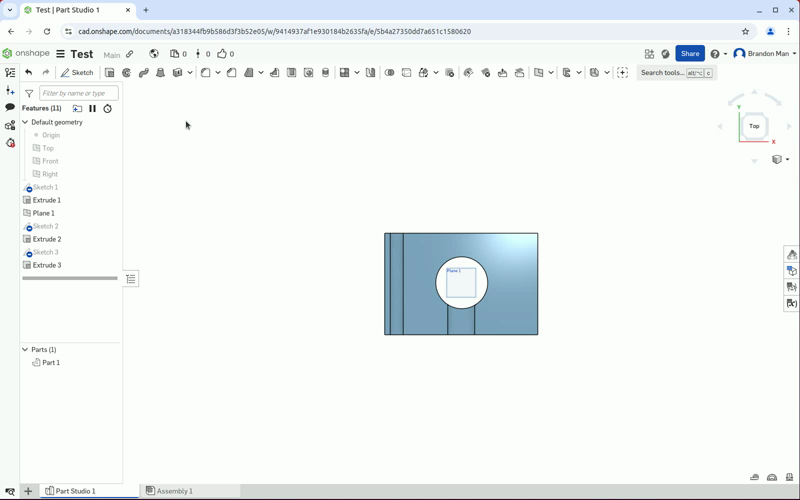
key(shift+h)
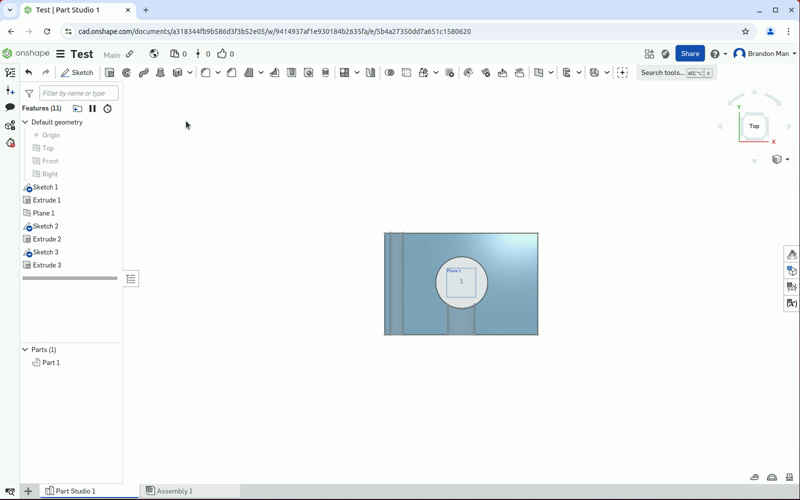
key(shift+h)
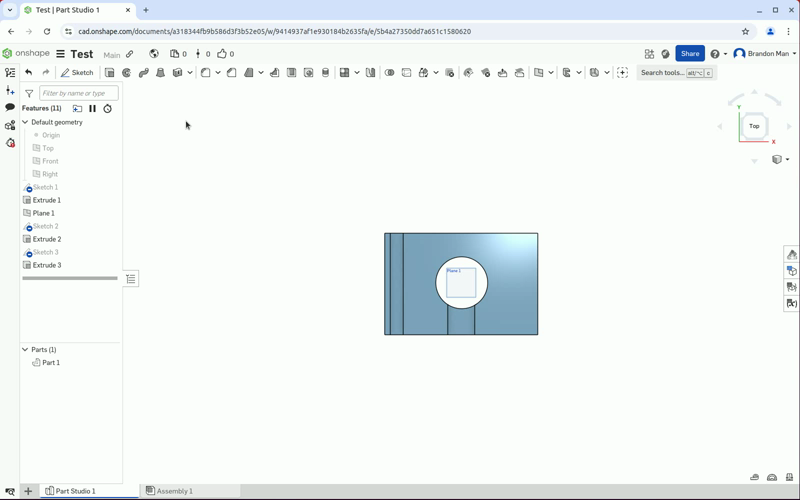
mouse_move(73, 189)
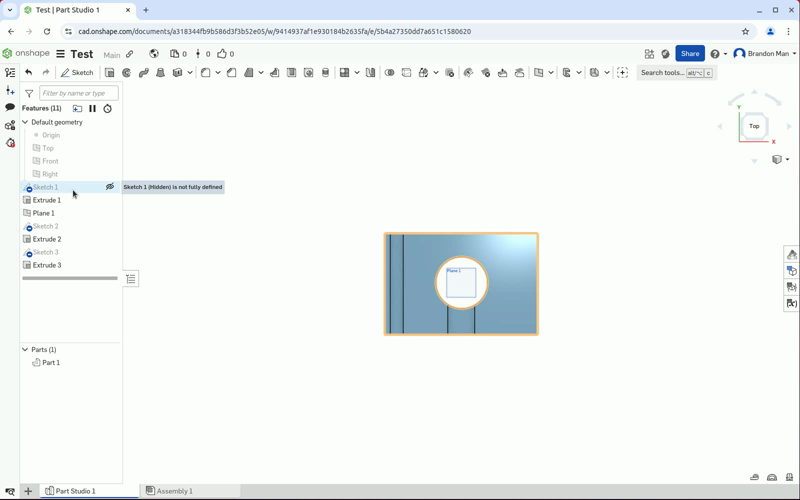
click(73, 189)
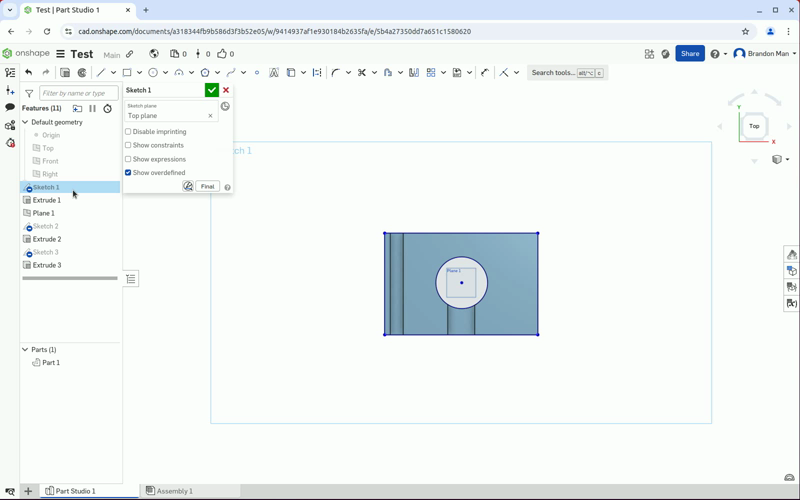
mouse_move(229, 92)
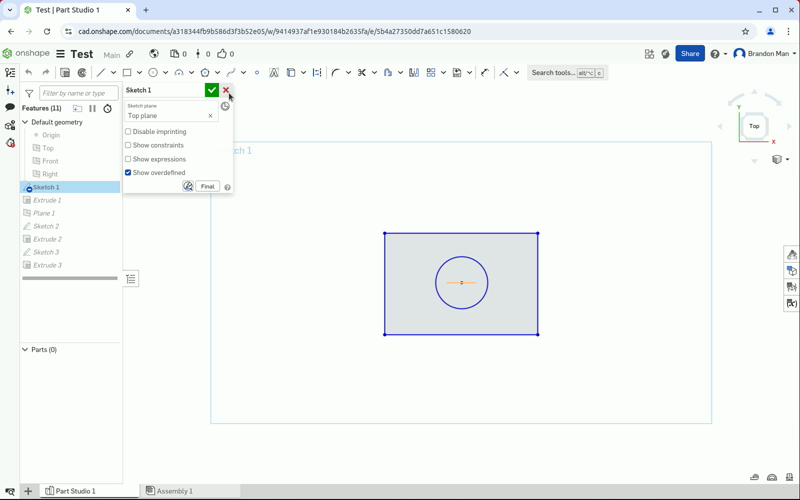
click(229, 92)
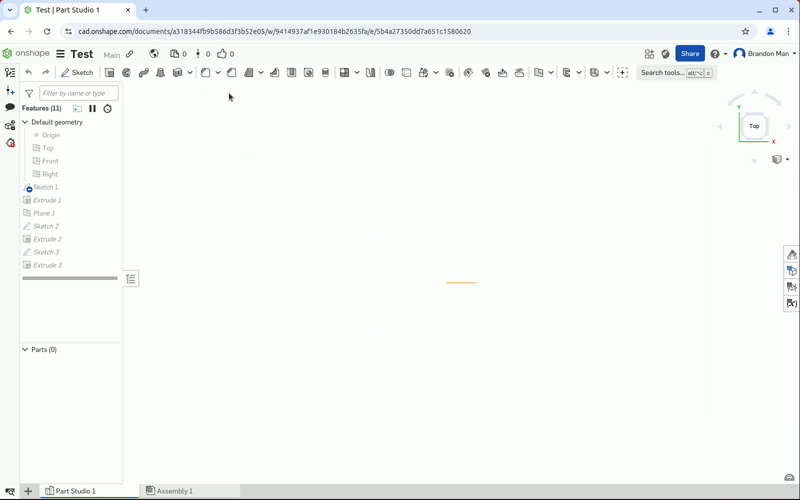
key(shift+s)
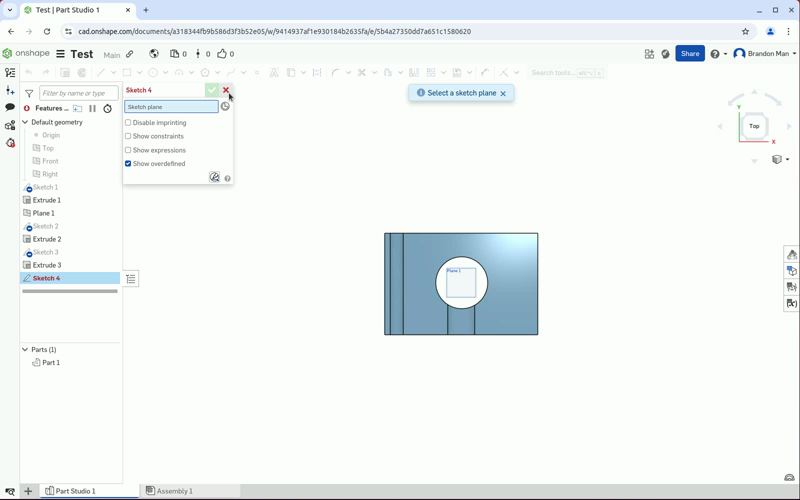
mouse_move(73, 215)
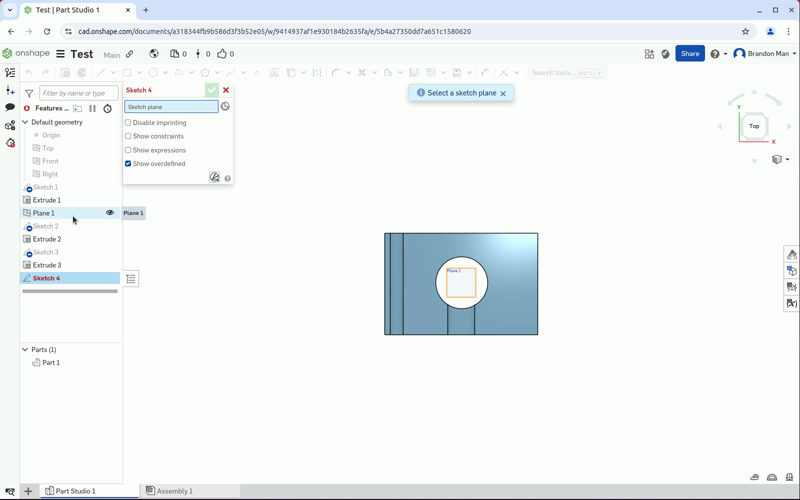
click(73, 215)
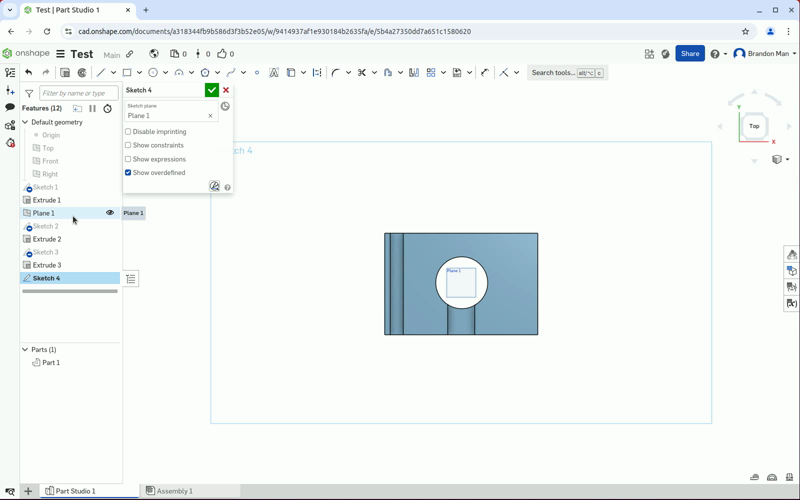
mouse_move(73, 352)
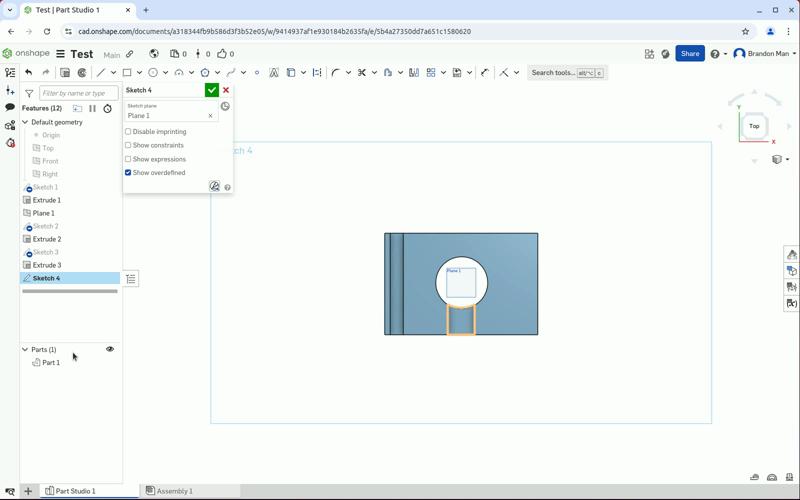
key(y)
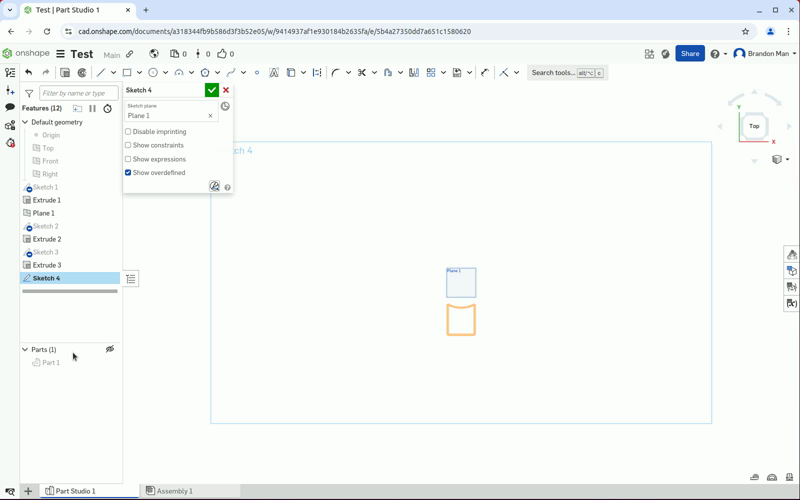
key(a)
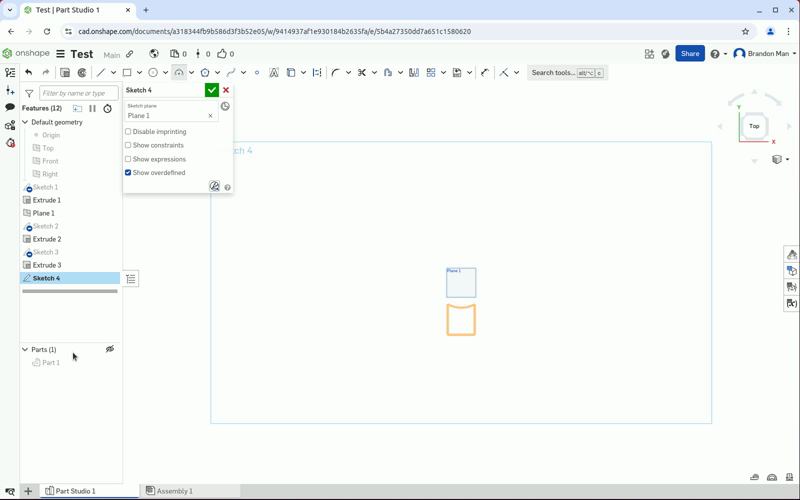
key_down(shift)
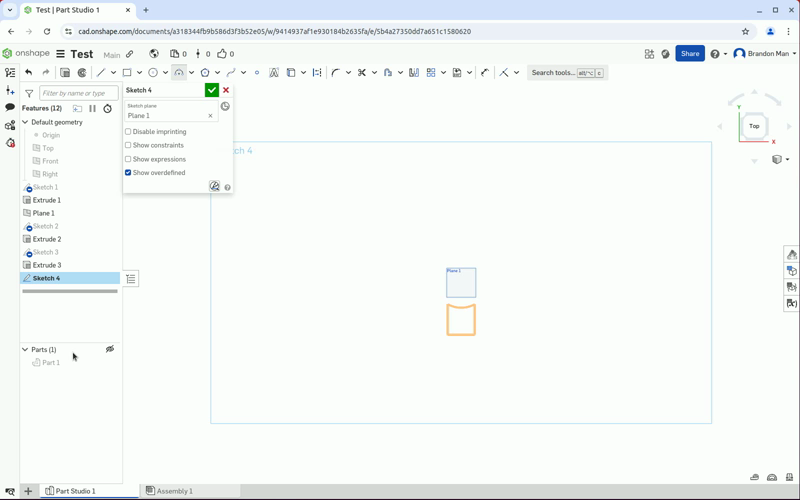
mouse_move(447, 260)
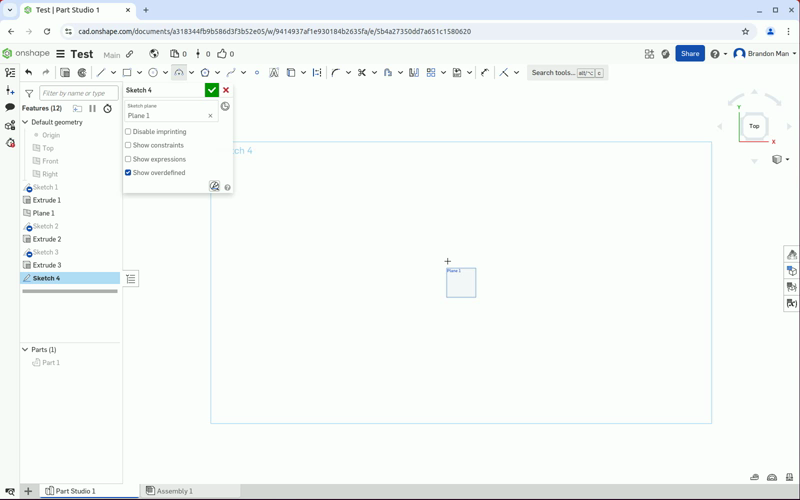
click(447, 260)
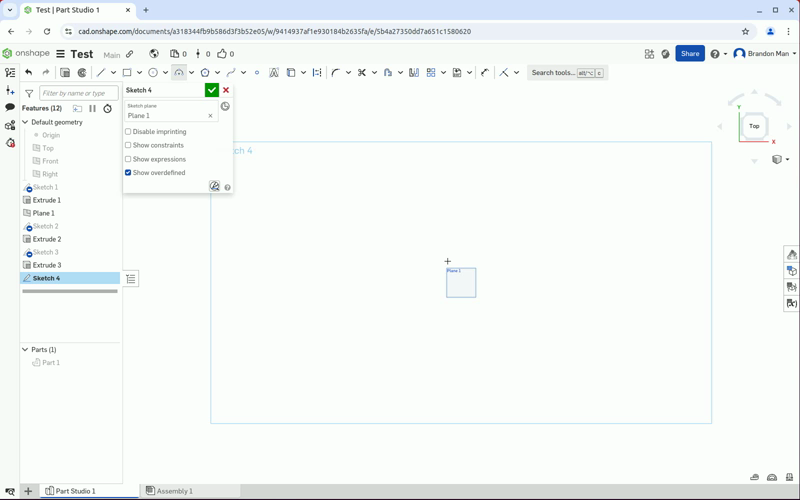
key_up(shift)
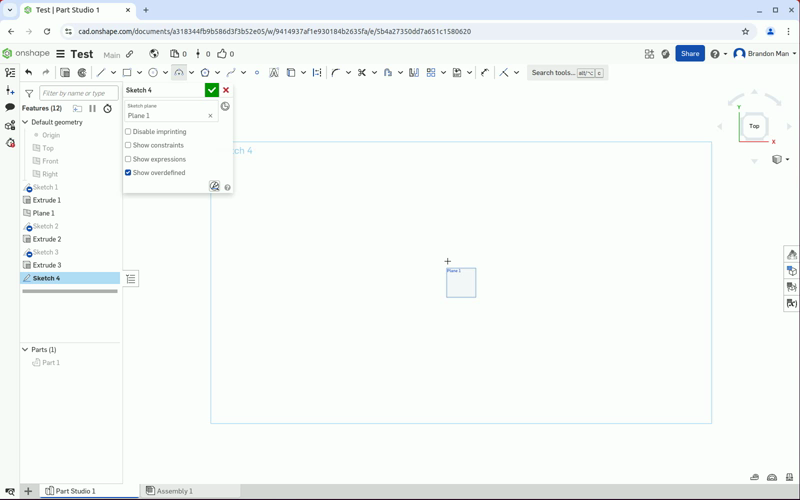
key_down(shift)
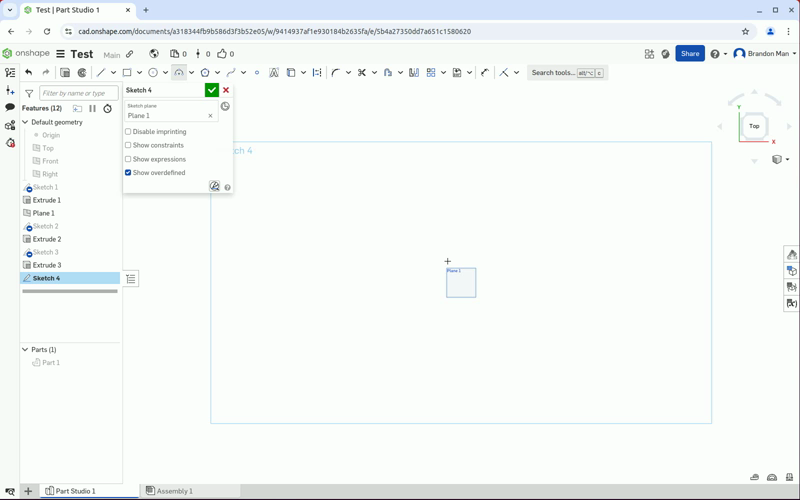
mouse_move(474, 260)
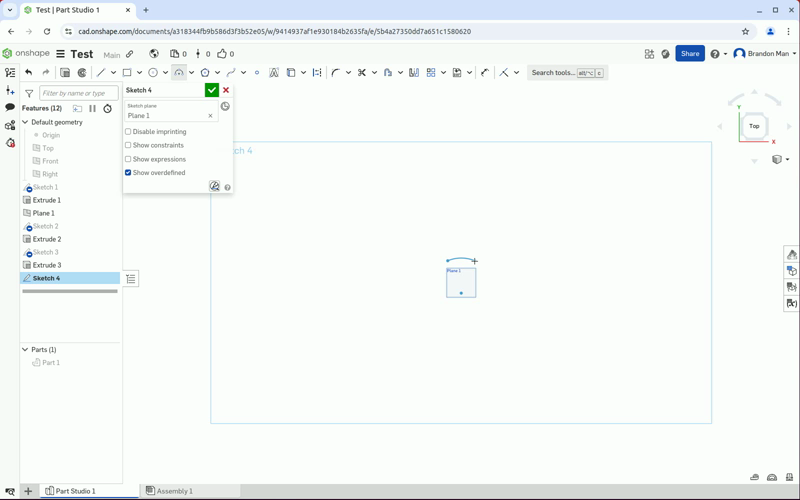
click(474, 260)
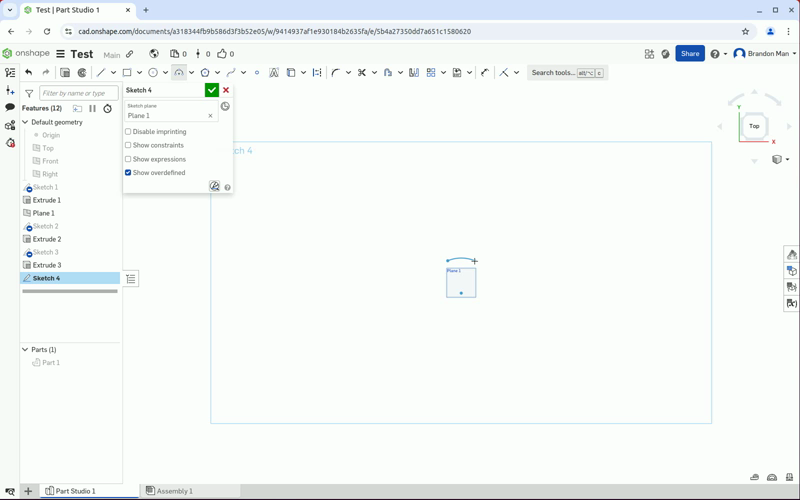
mouse_move(461, 257)
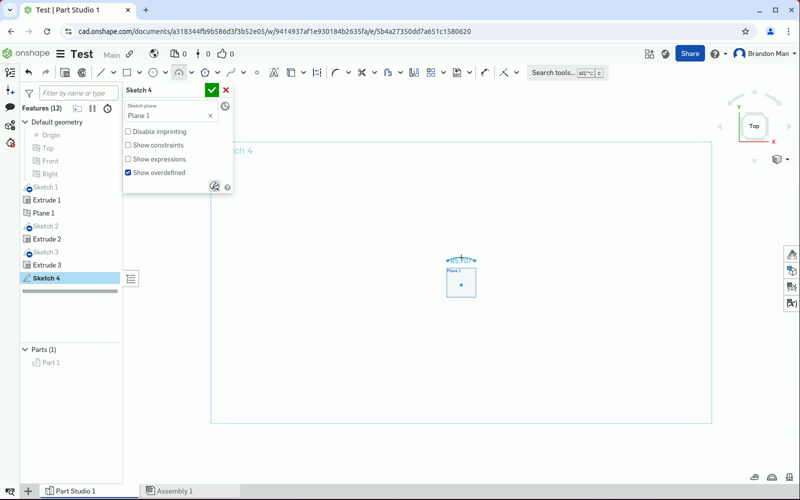
click(461, 257)
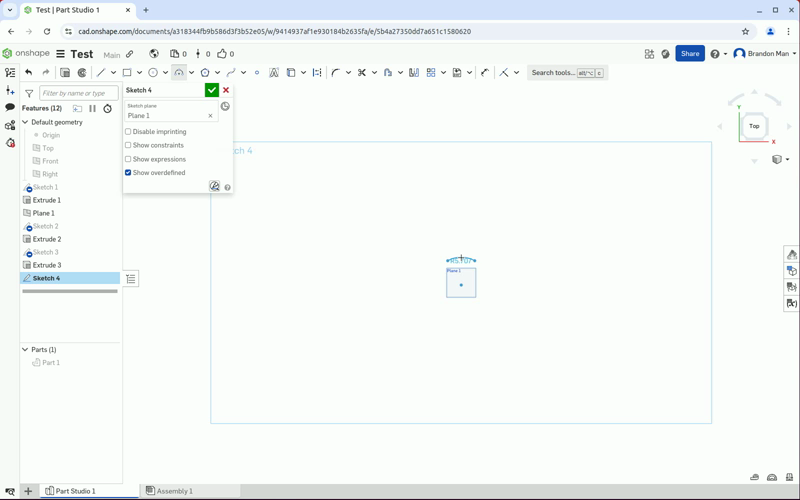
key_up(shift)
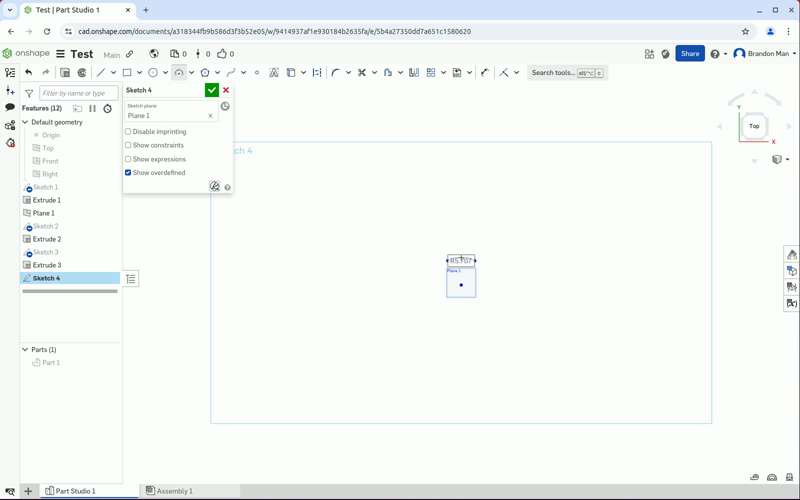
key(esc)
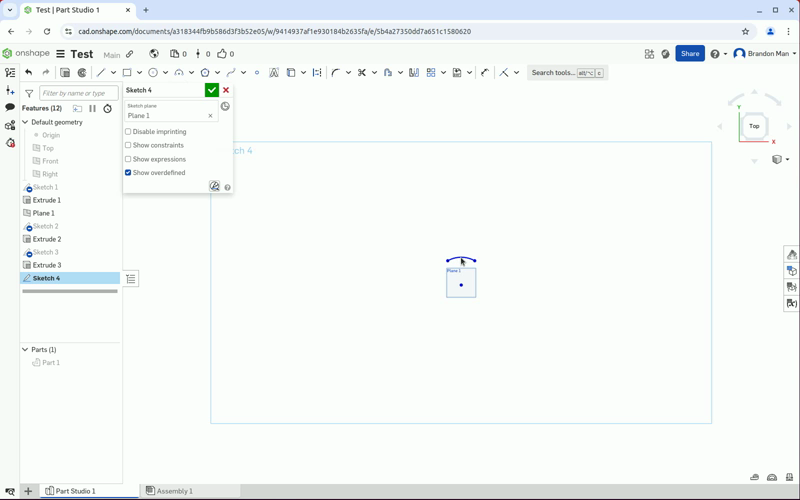
key(l)
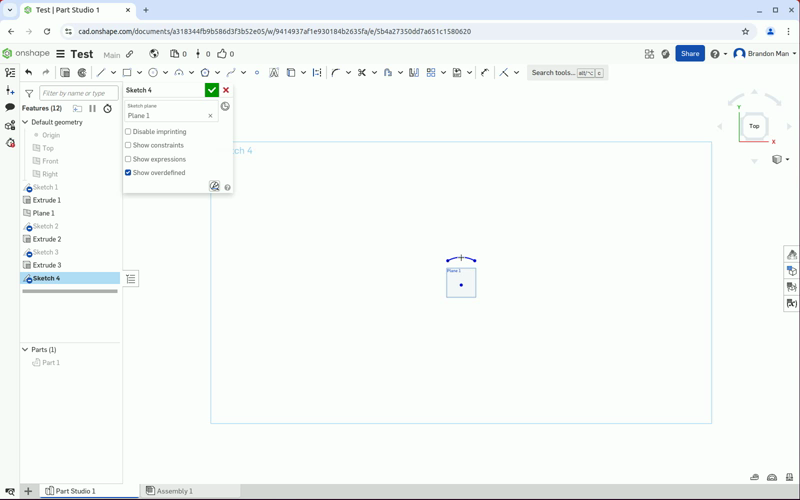
mouse_move(474, 260)
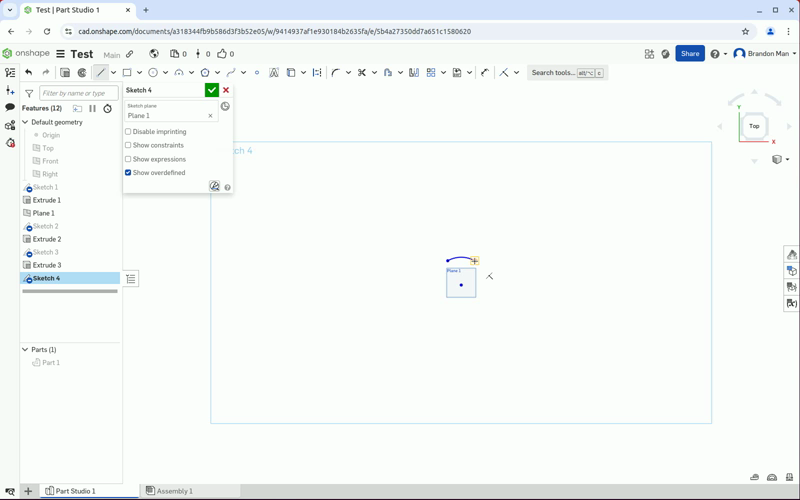
click(474, 260)
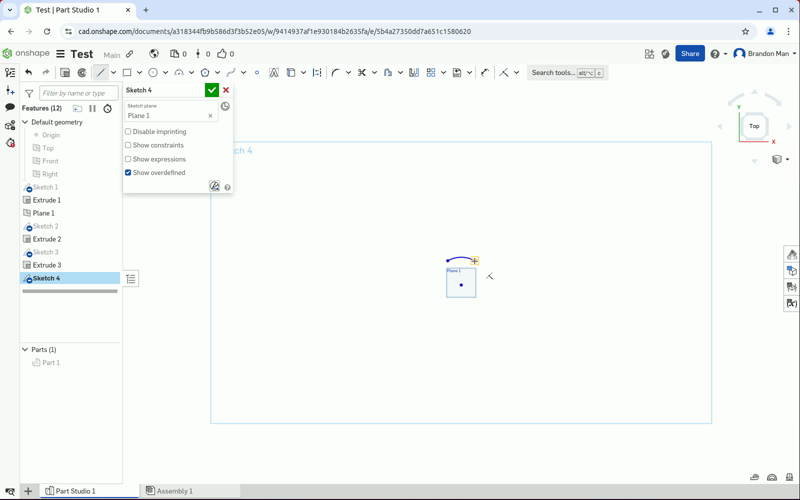
key_down(shift)
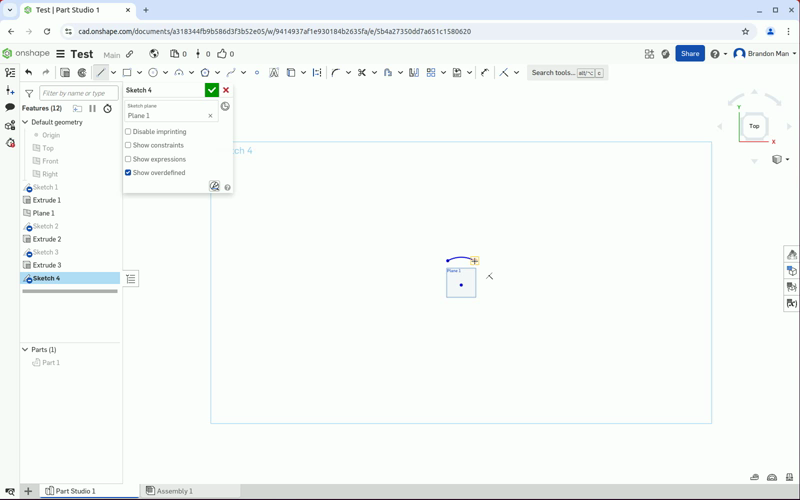
mouse_move(504, 260)
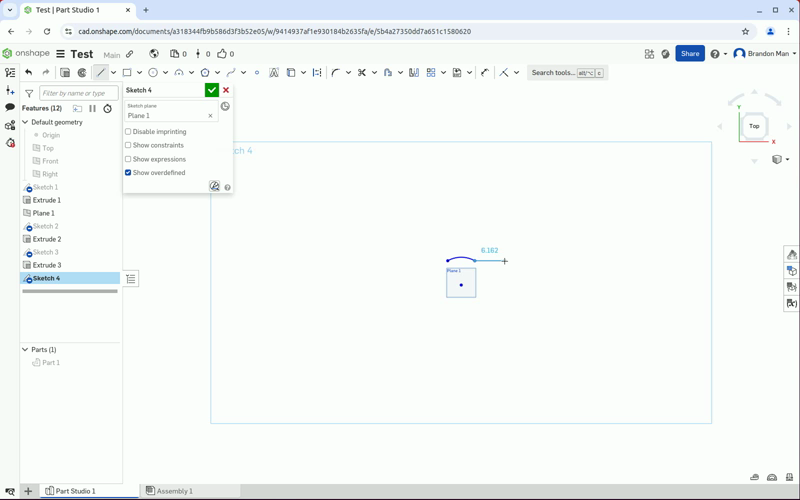
mouse_move(474, 230)
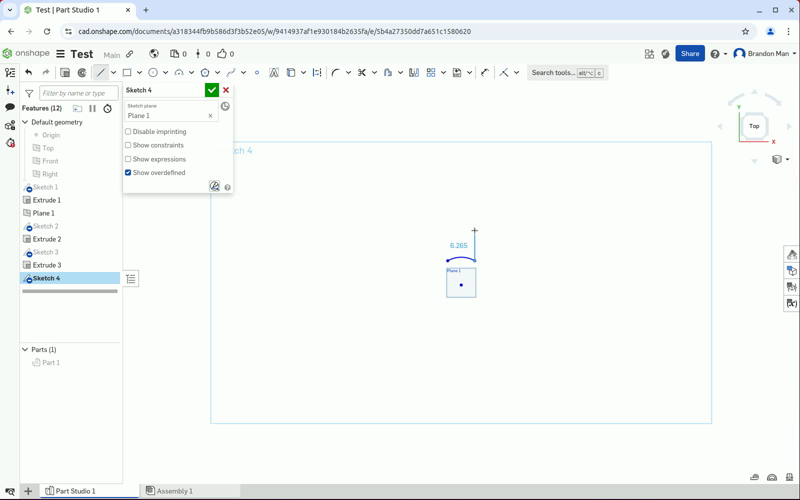
click(474, 230)
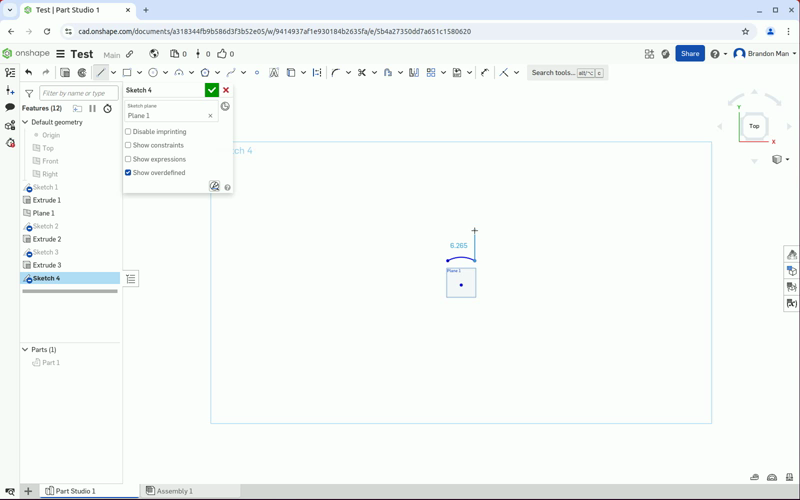
key_up(shift)
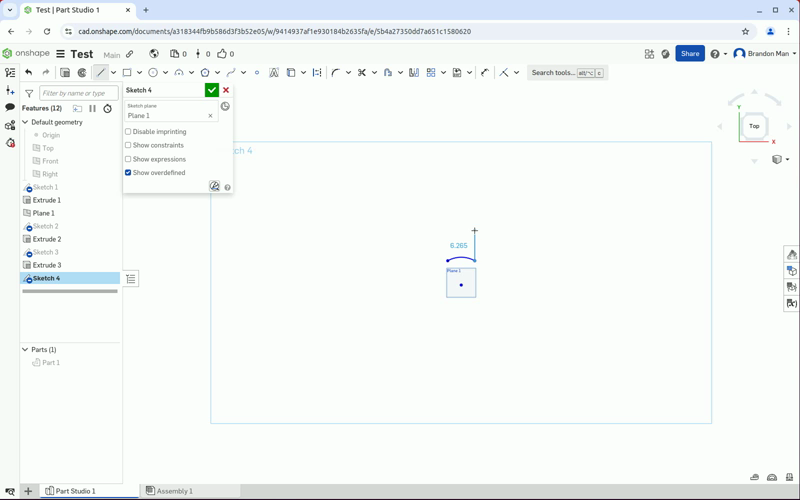
key_down(shift)
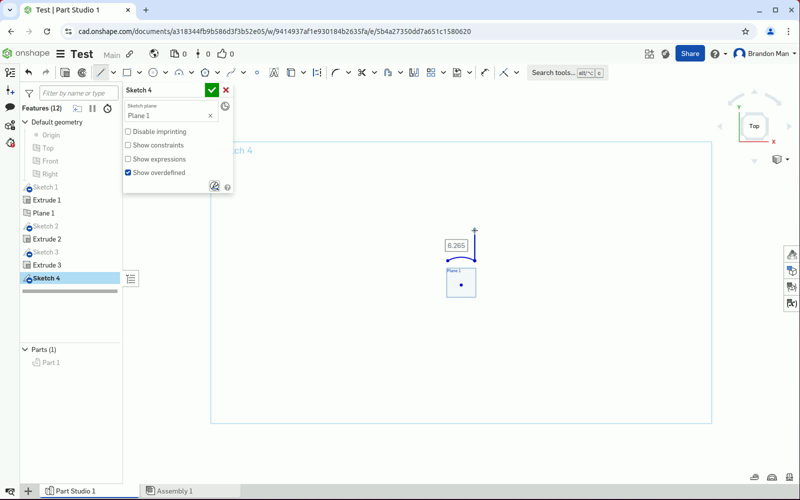
mouse_move(504, 230)
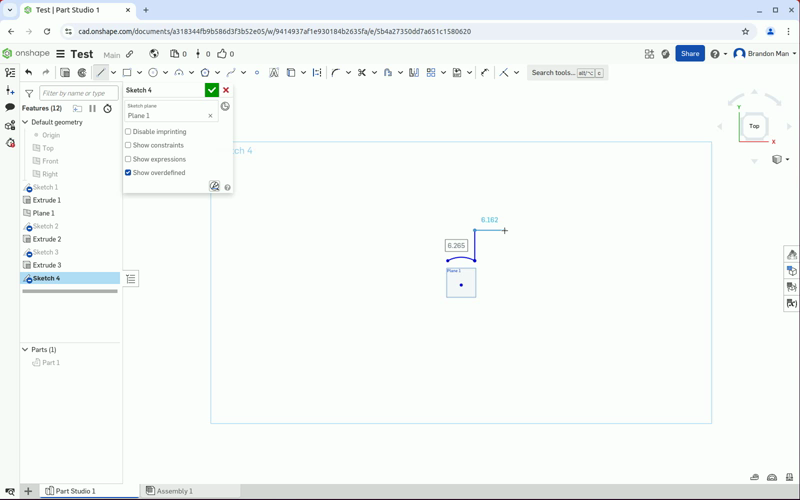
mouse_move(447, 230)
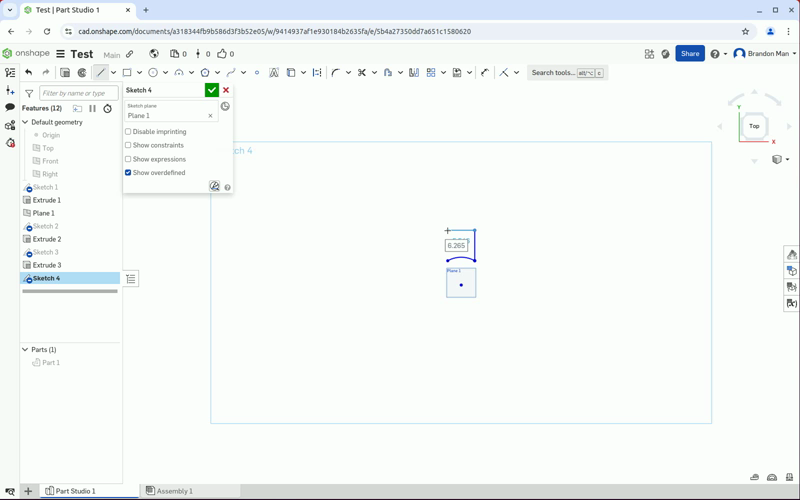
click(447, 230)
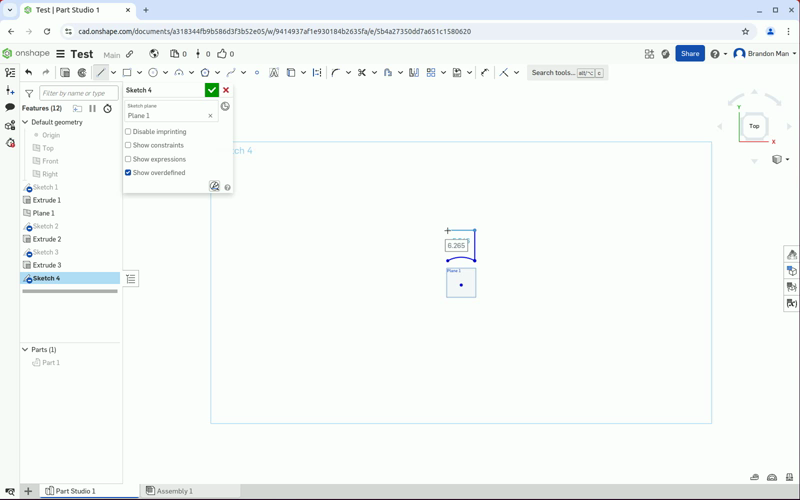
key_up(shift)
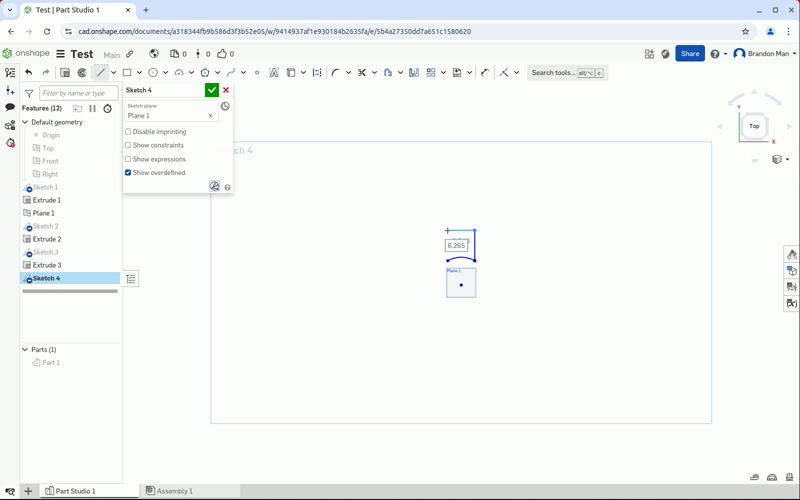
mouse_move(477, 230)
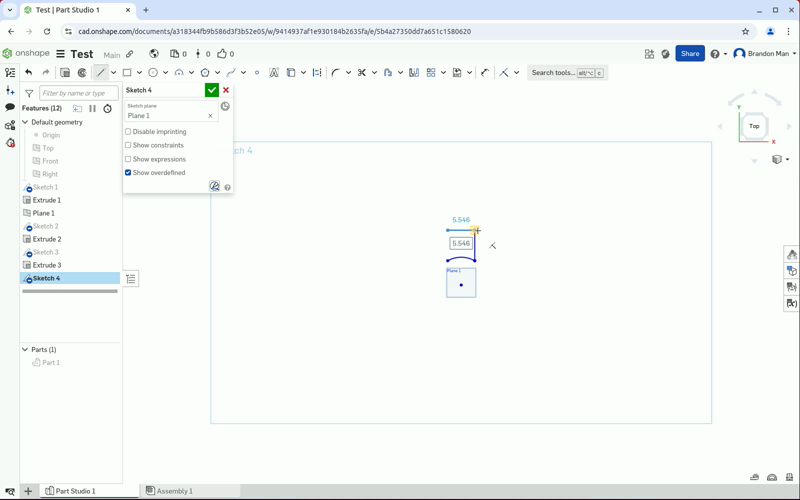
key_down(shift)
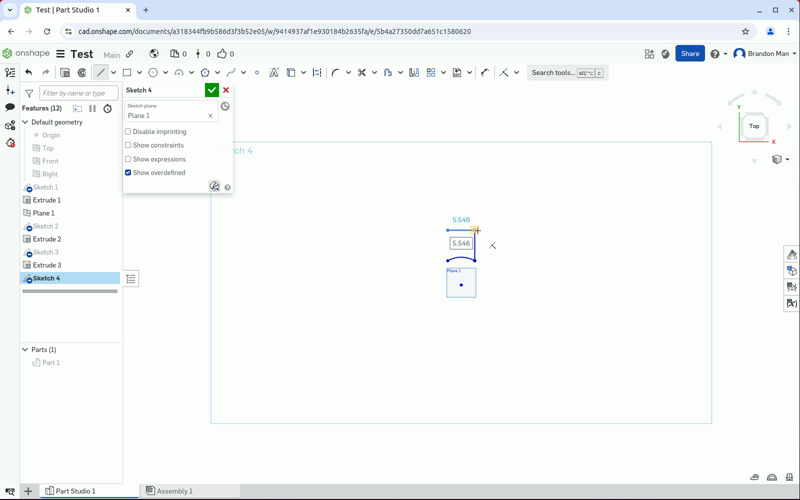
mouse_move(447, 260)
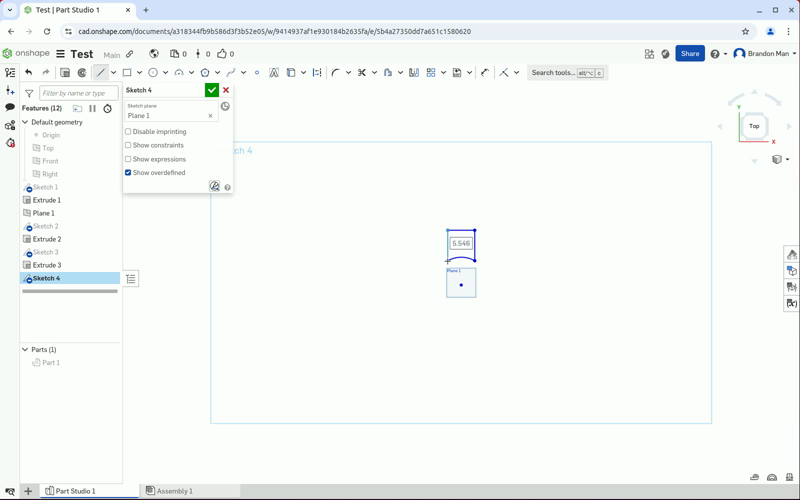
key_up(shift)
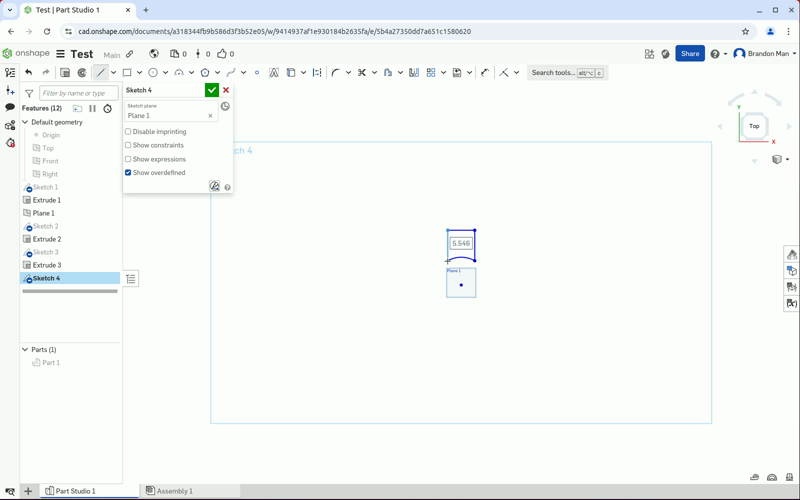
click(447, 260)
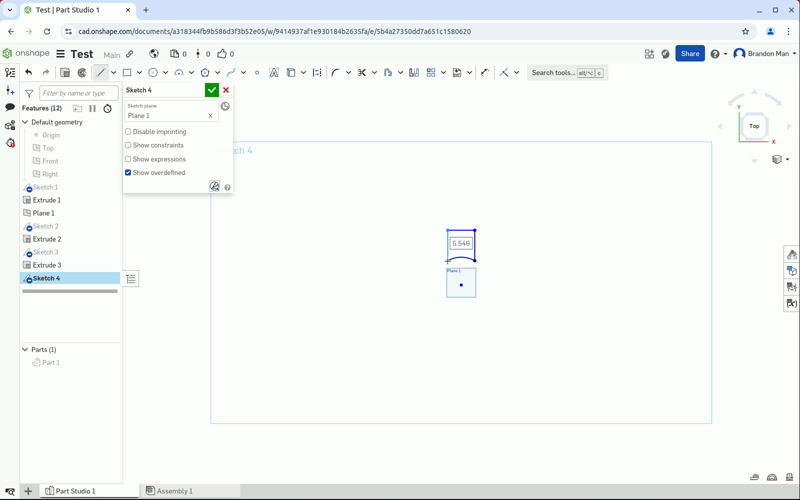
key(esc)
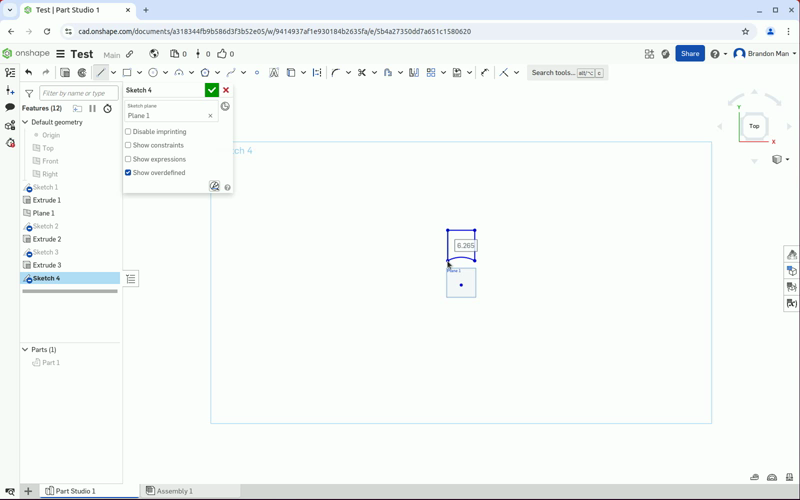
mouse_move(458, 251)
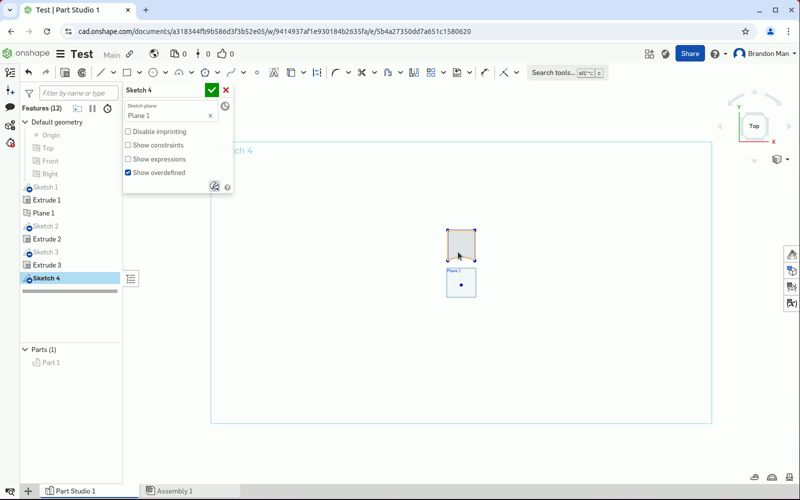
scroll(6)
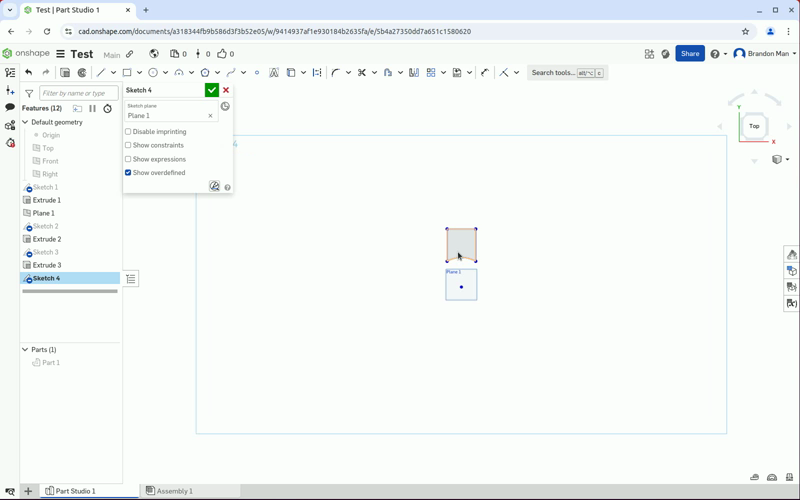
scroll(6)
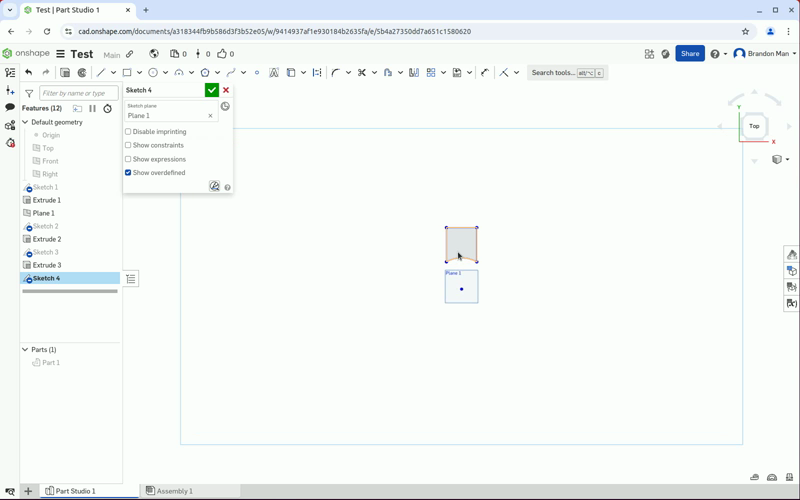
scroll(6)
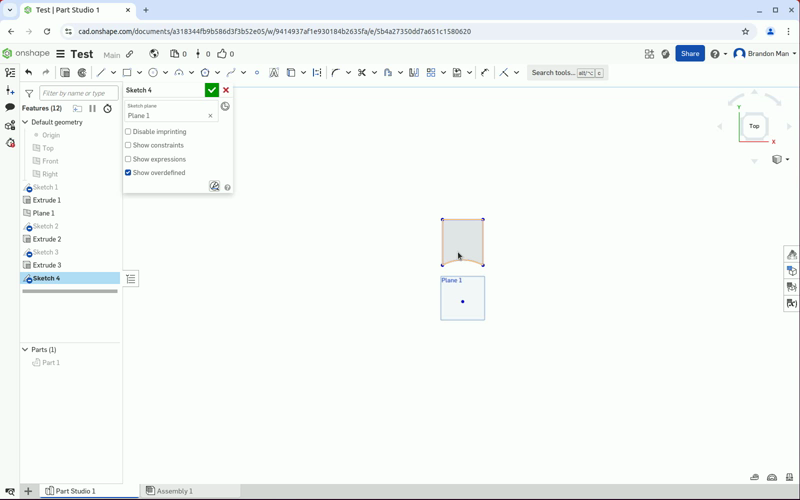
scroll(6)
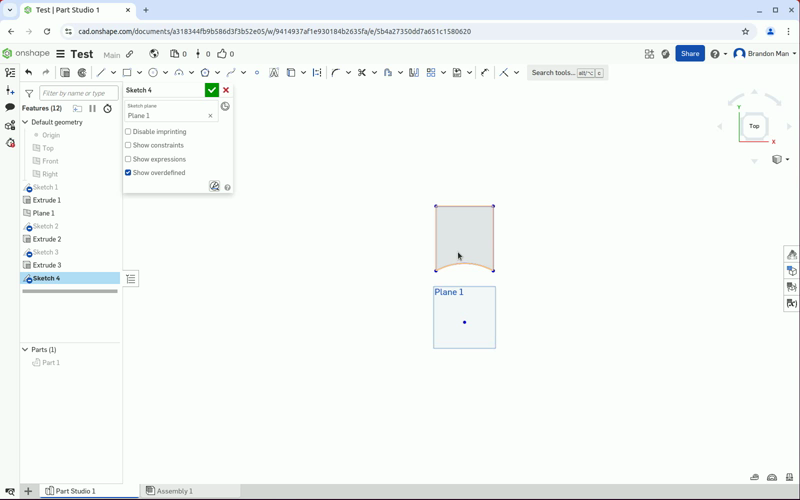
scroll(6)
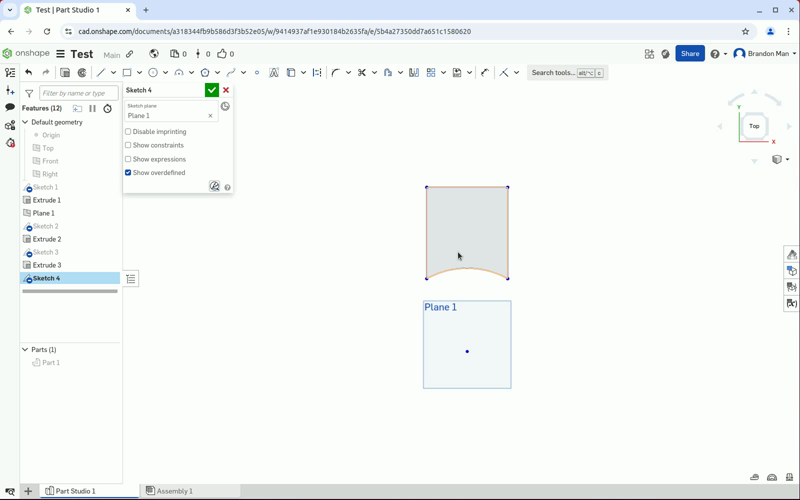
scroll(6)
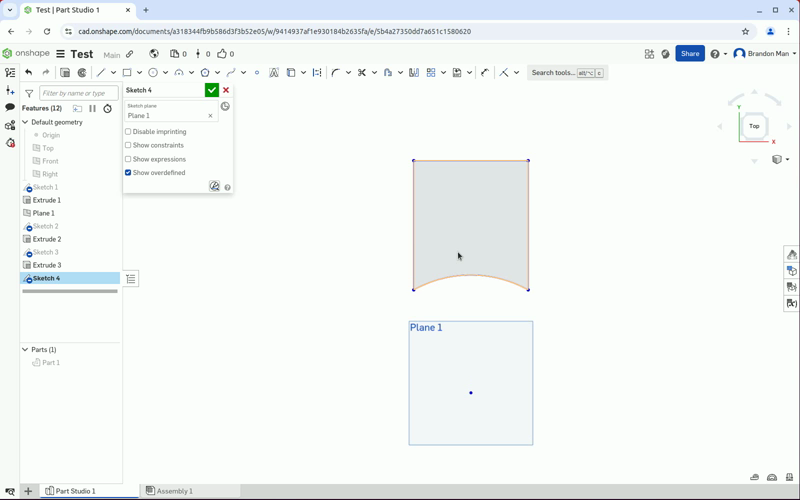
scroll(6)
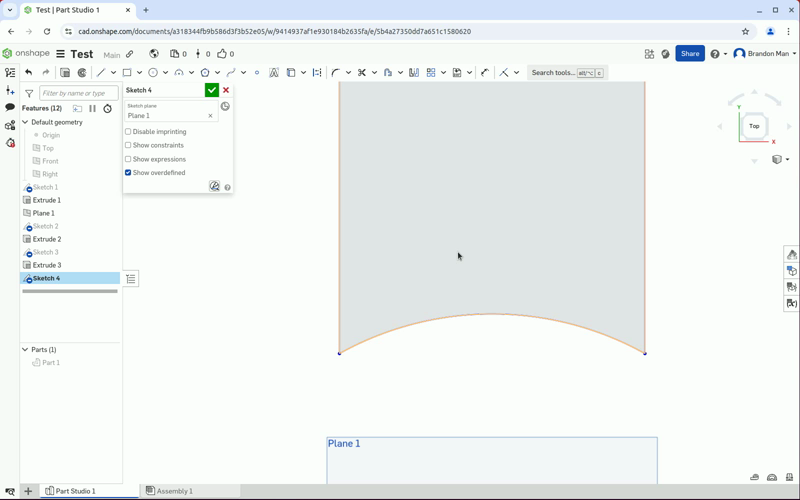
click(458, 251)
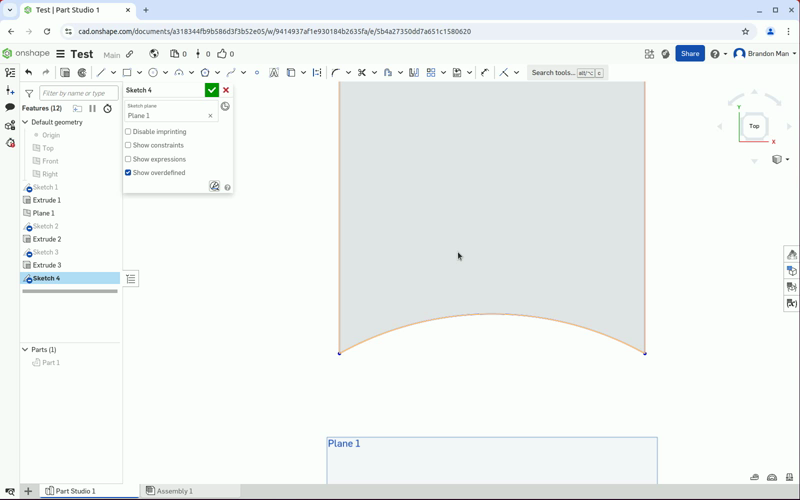
scroll(-6)
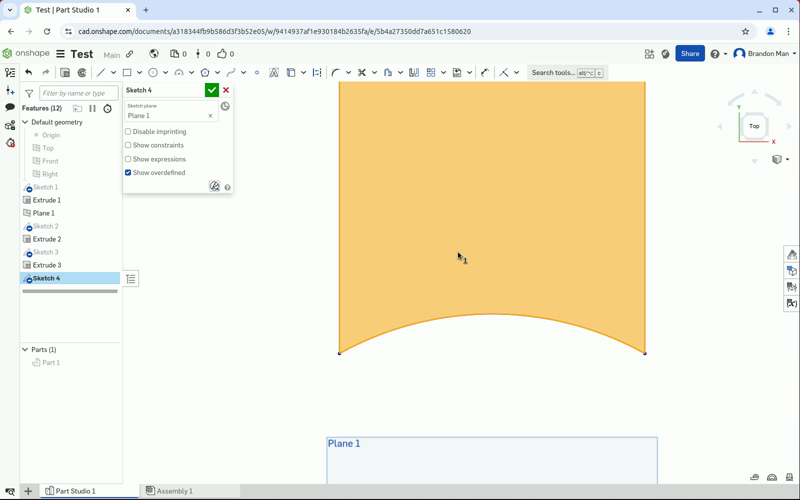
scroll(-6)
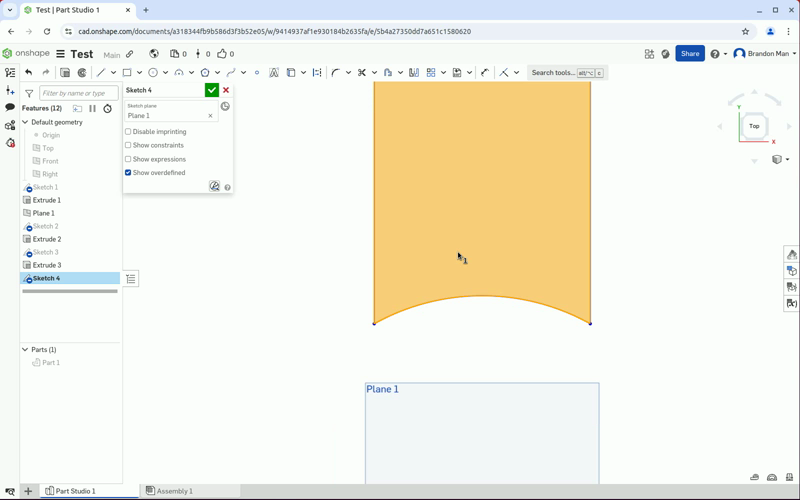
scroll(-6)
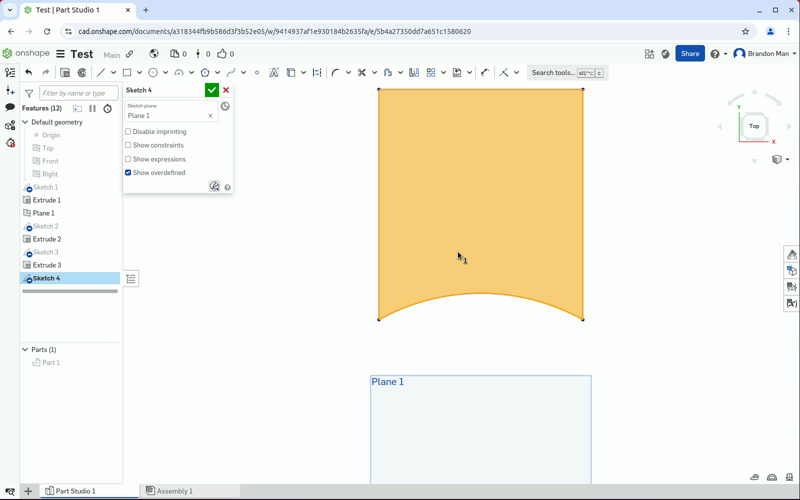
scroll(-6)
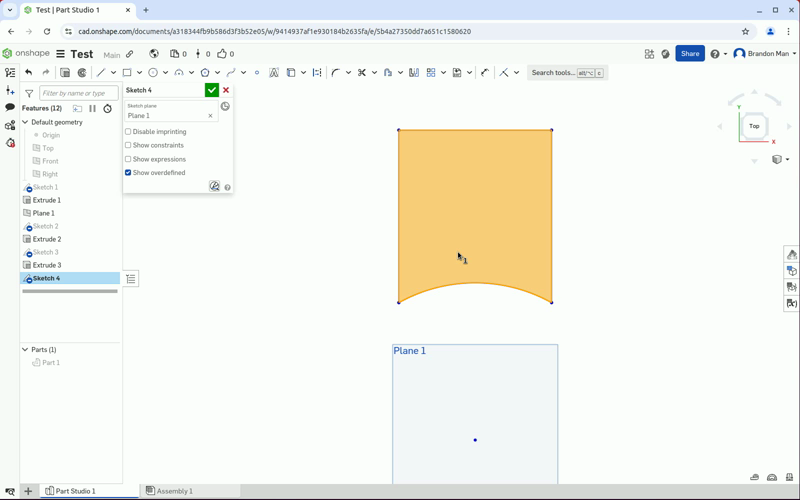
scroll(-6)
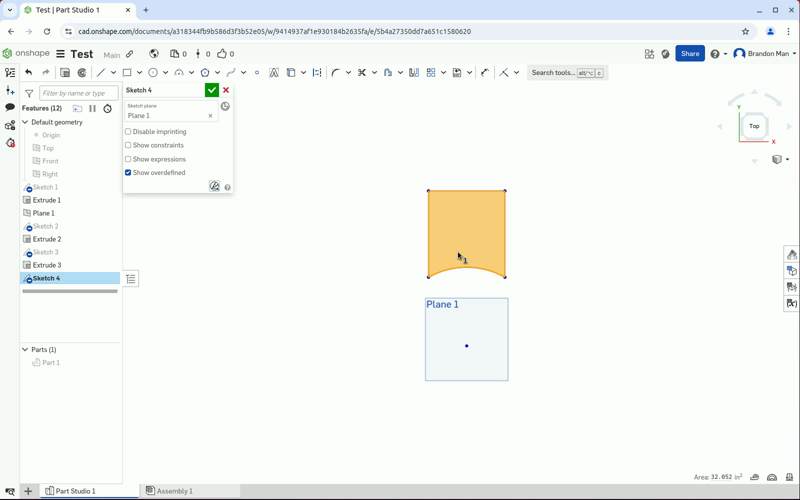
scroll(-6)
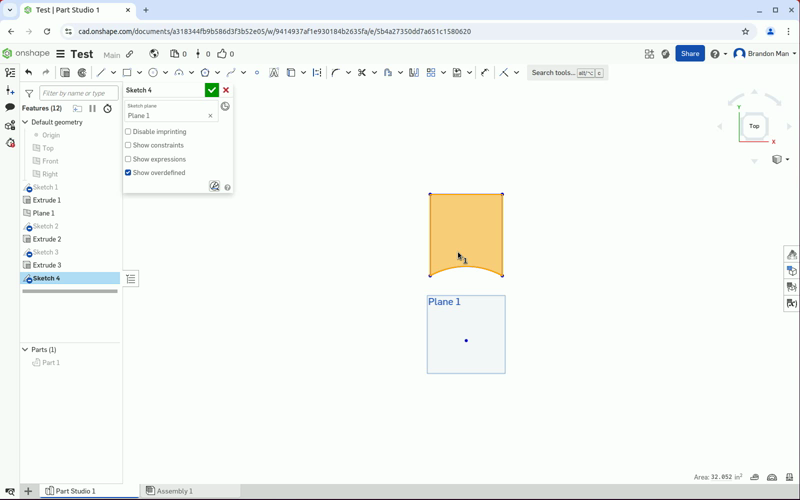
scroll(-6)
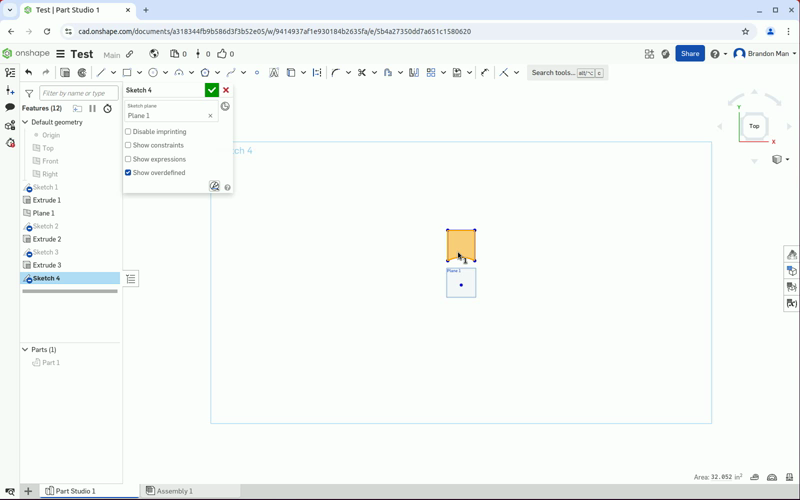
mouse_move(73, 352)
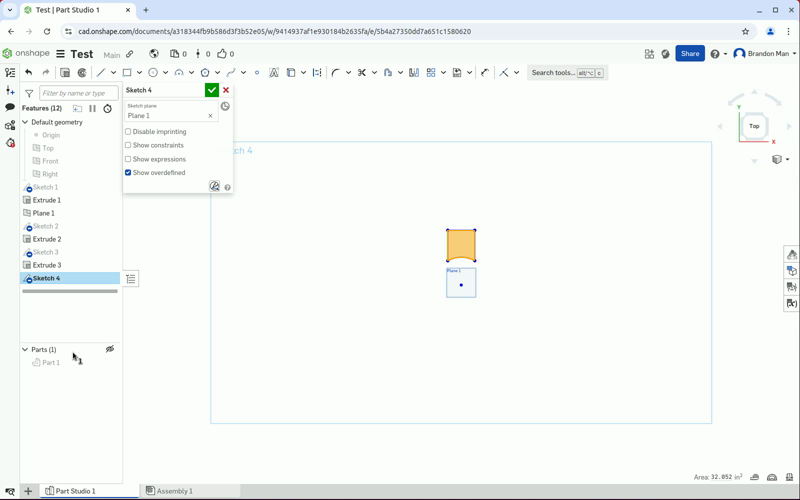
key(shift+y)
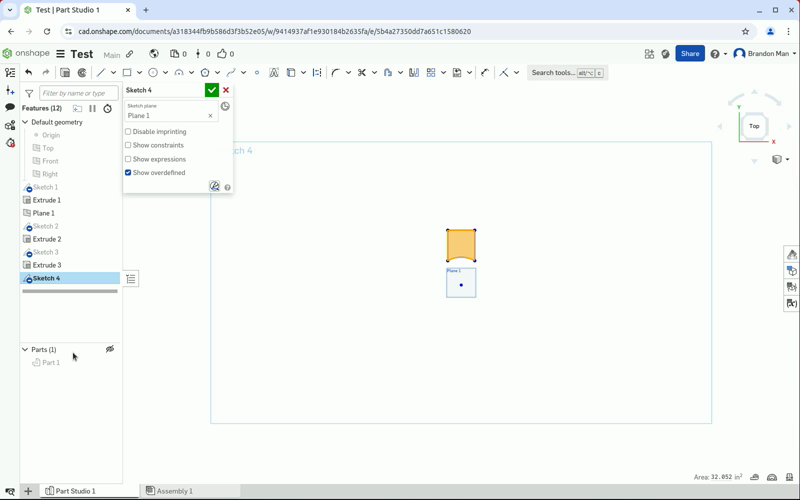
key(shift+e)
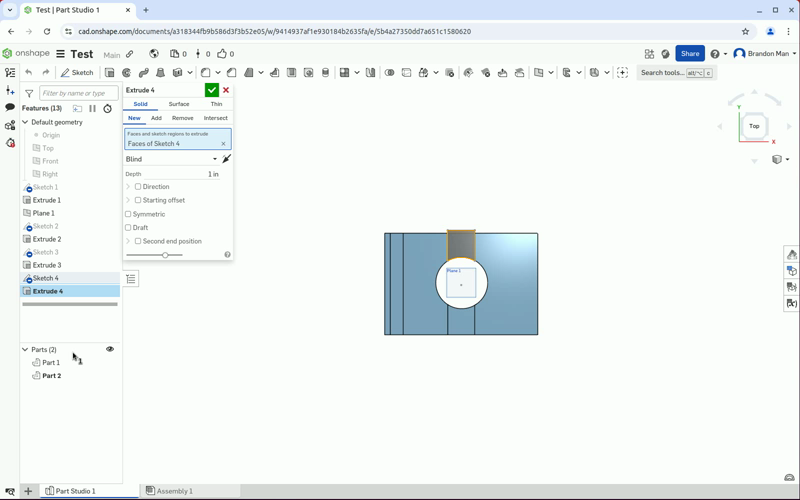
mouse_move(143, 106)
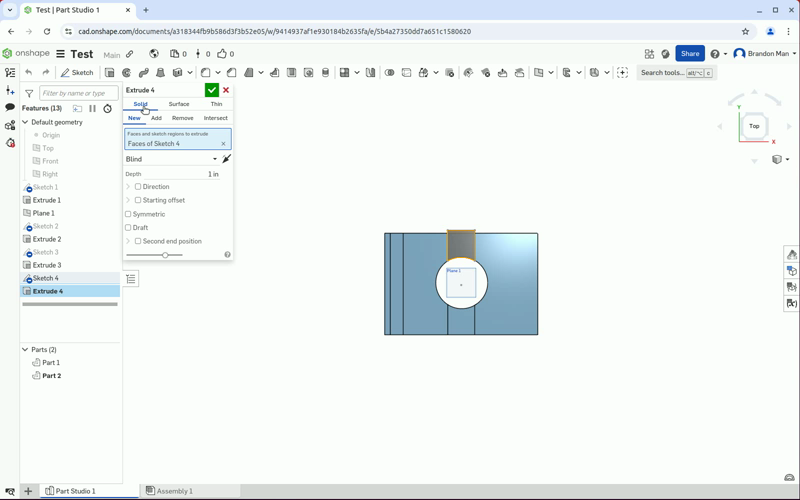
click(143, 106)
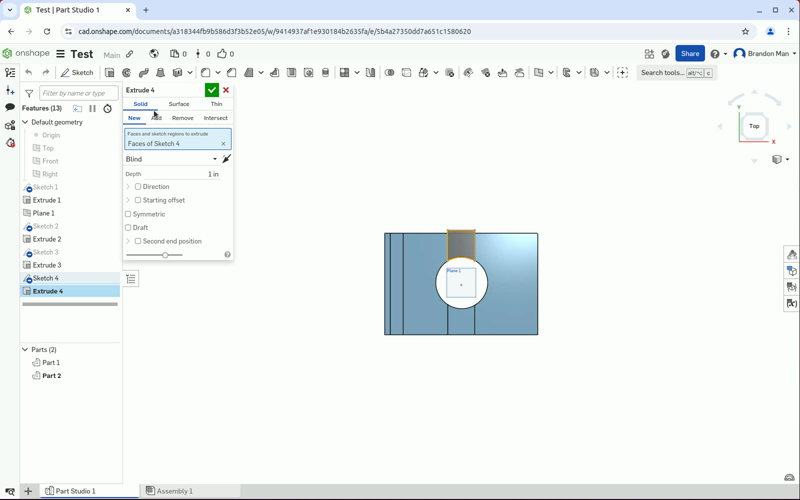
mouse_move(186, 120)
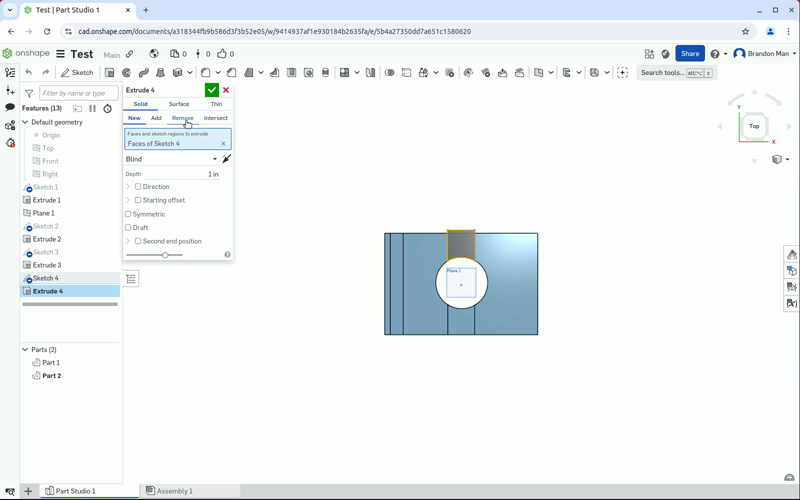
click(186, 120)
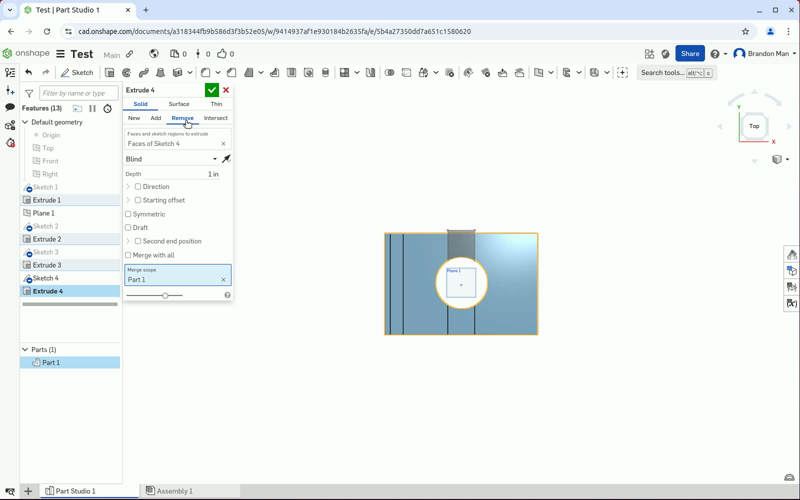
key(tab, 4)
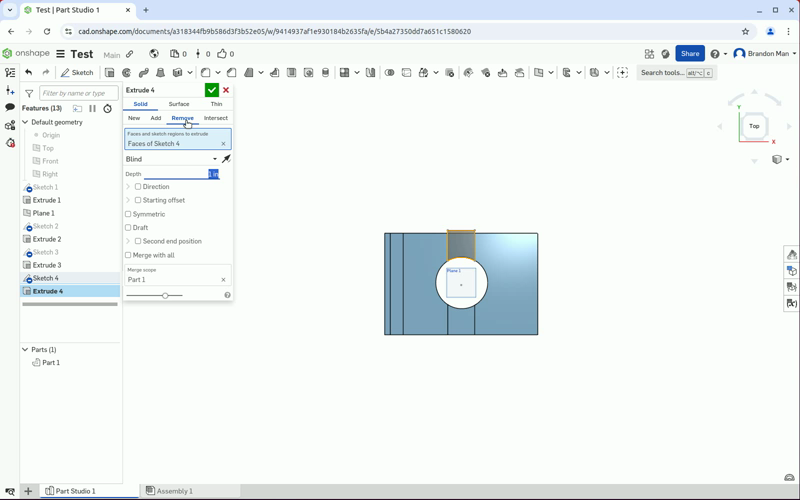
text(0.963)
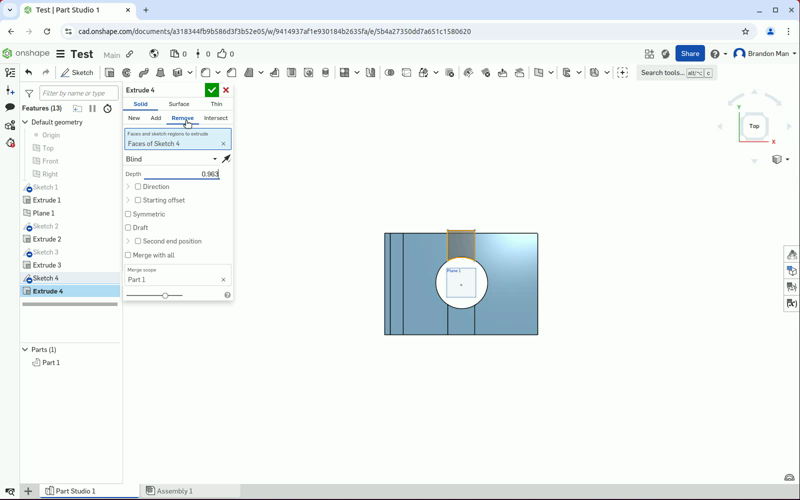
key(tab, 6)
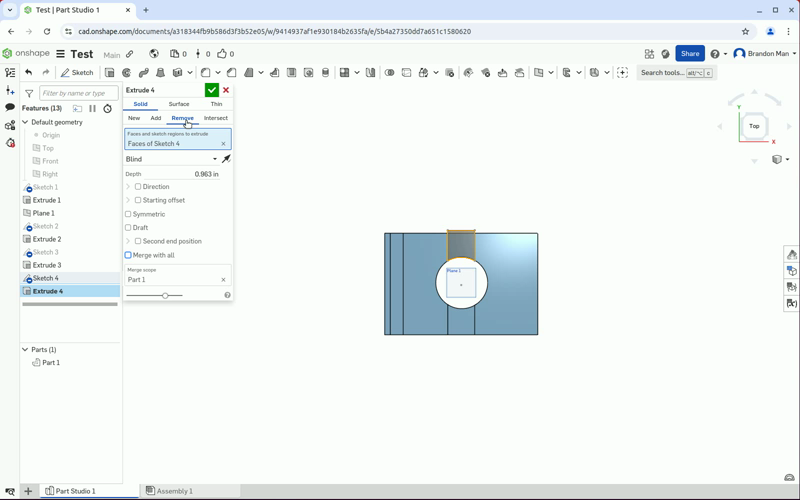
key(space)
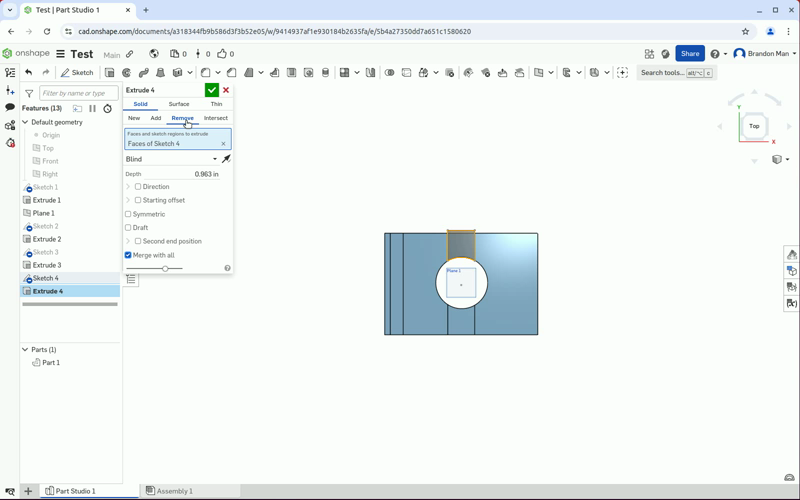
key(enter)
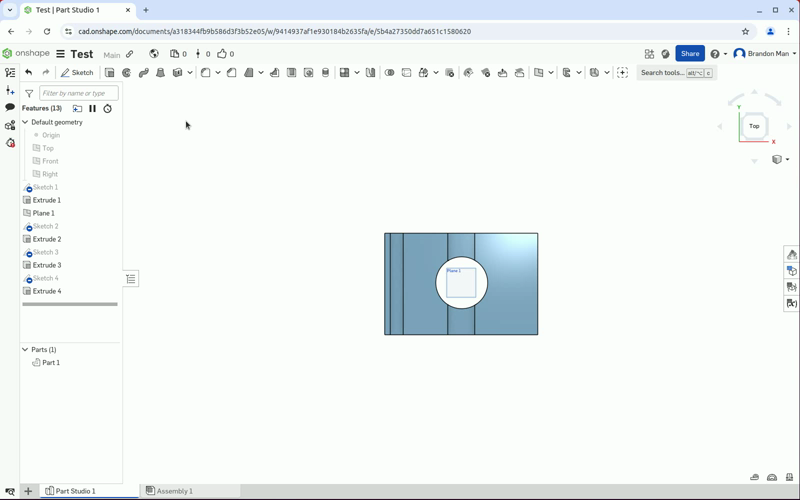
key(shift+h)
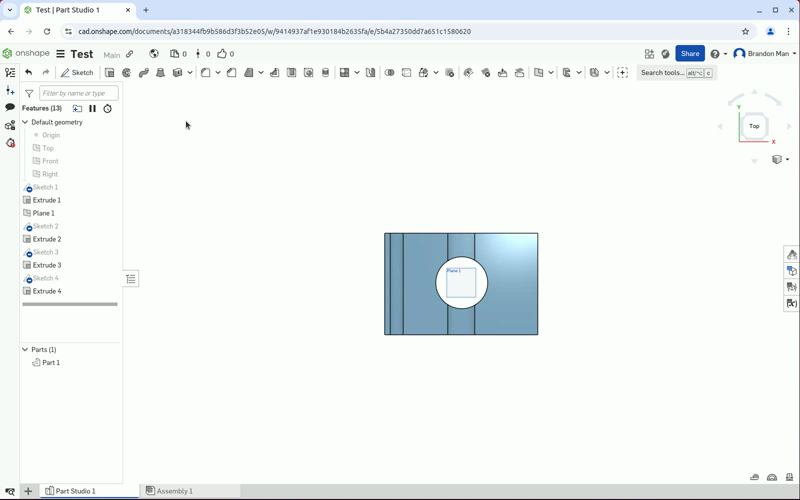
key(shift+h)
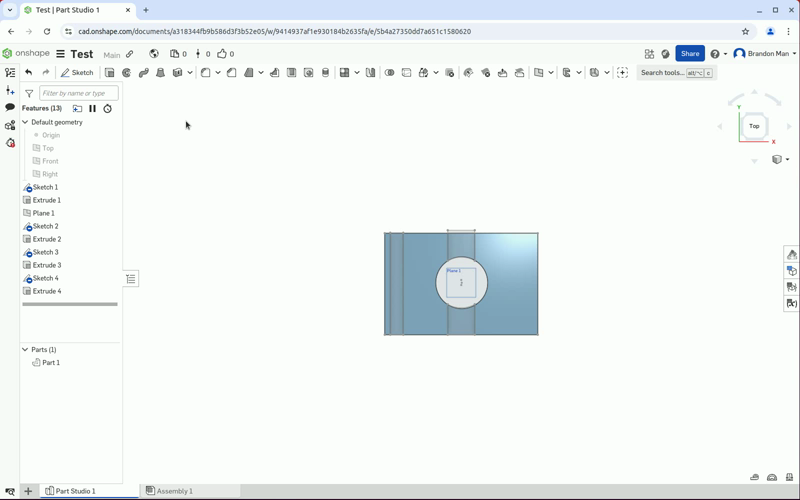
key(shift+7)
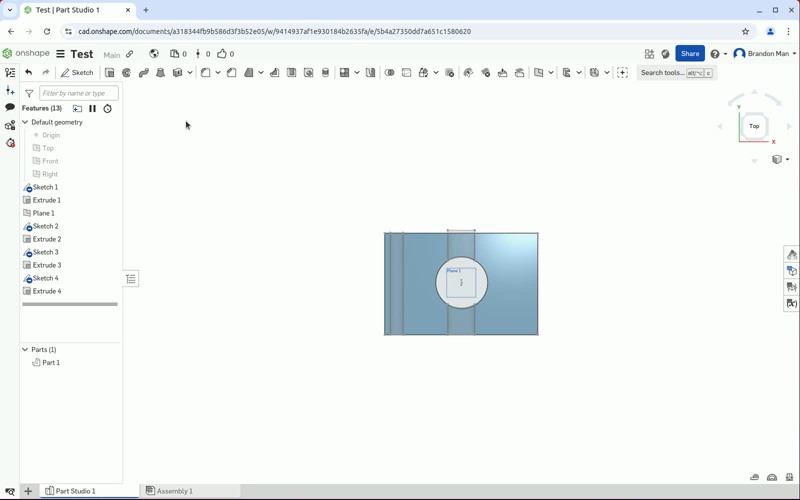
key(up, 3)
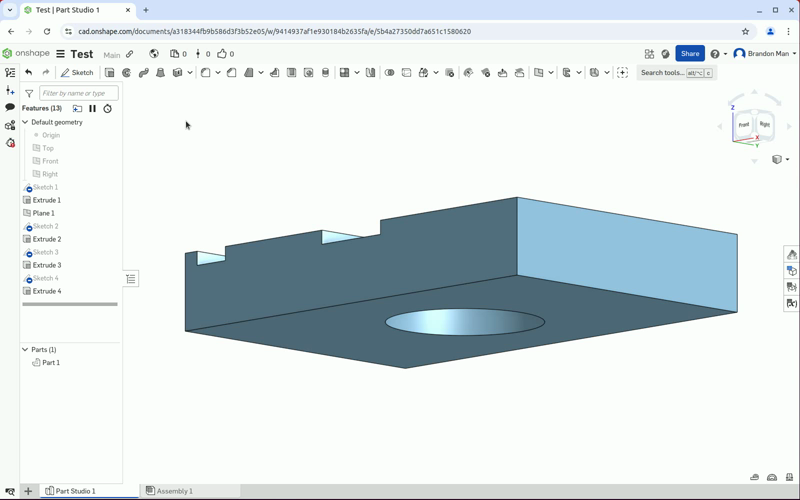
key(left, 3)
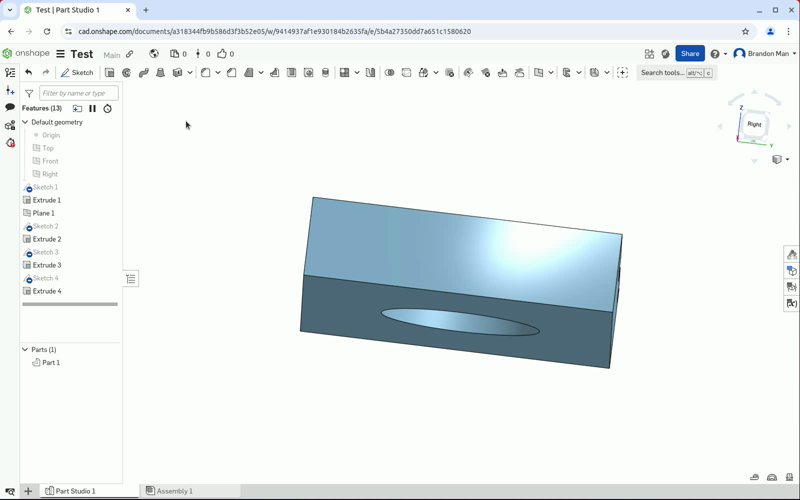
key(right, 3)
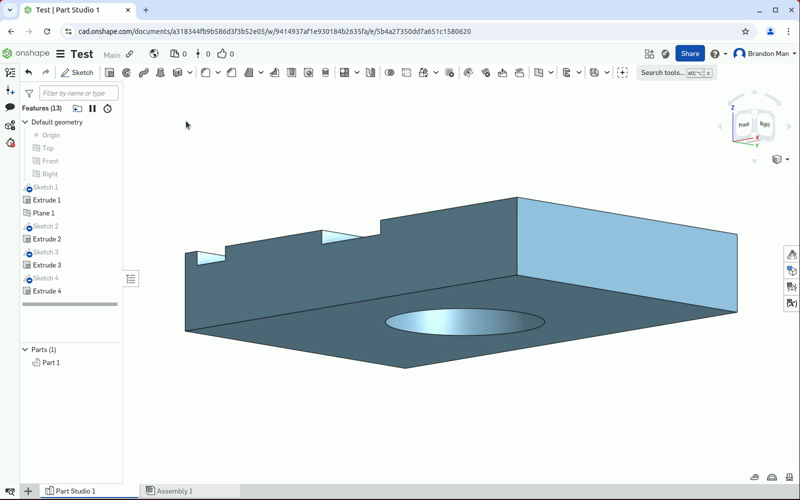
key(down, 3)
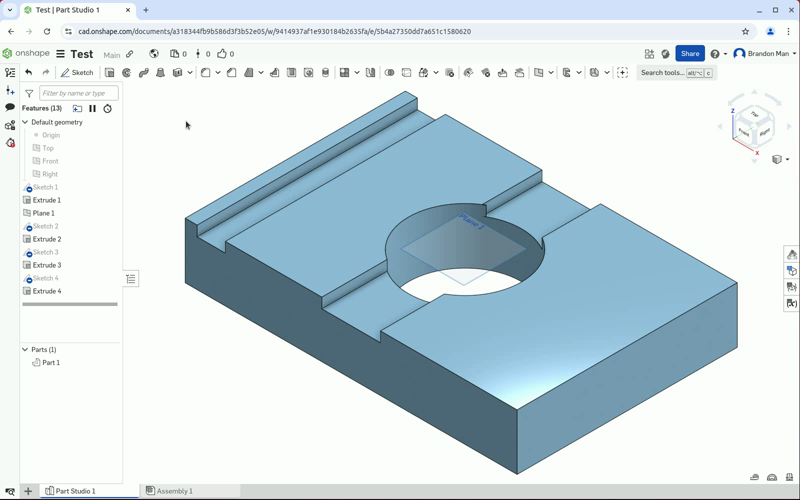
mouse_move(73, 189)
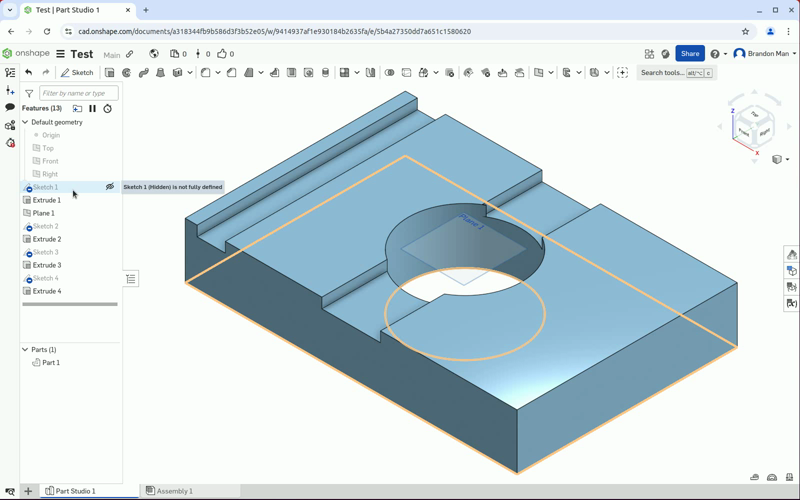
click(73, 189)